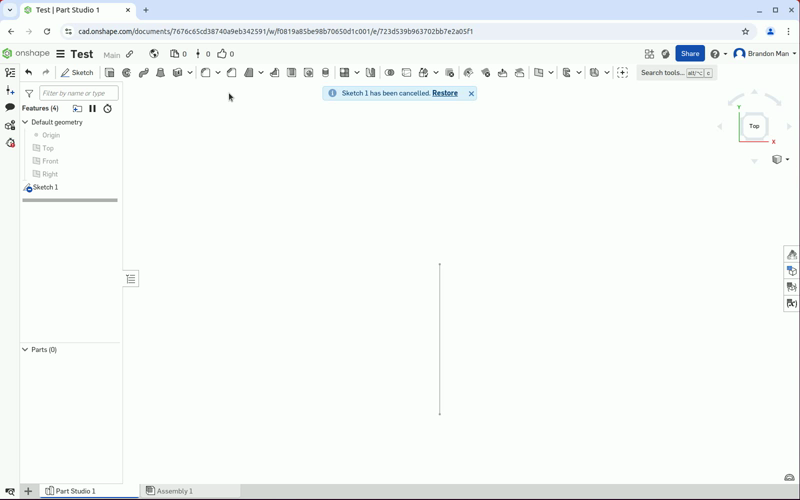
key(shift+h)
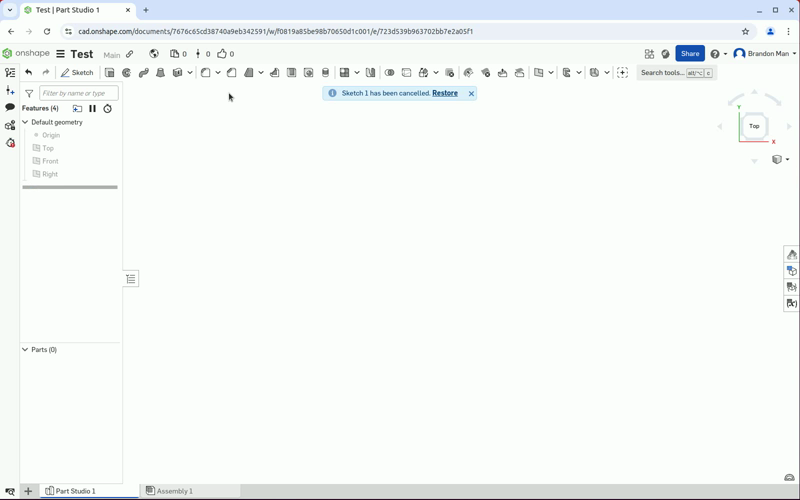
key(shift+s)
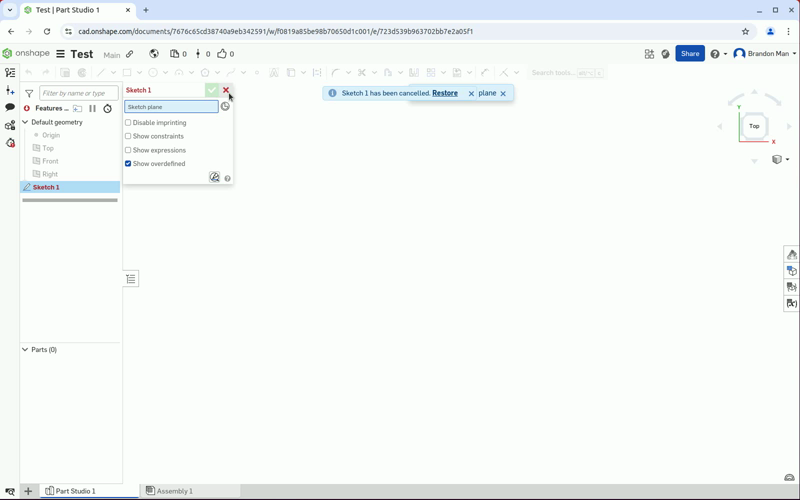
mouse_move(73, 150)
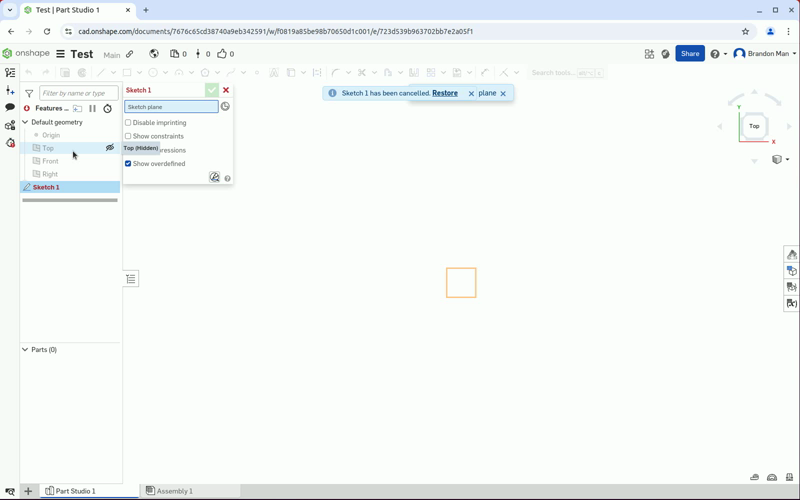
click(73, 150)
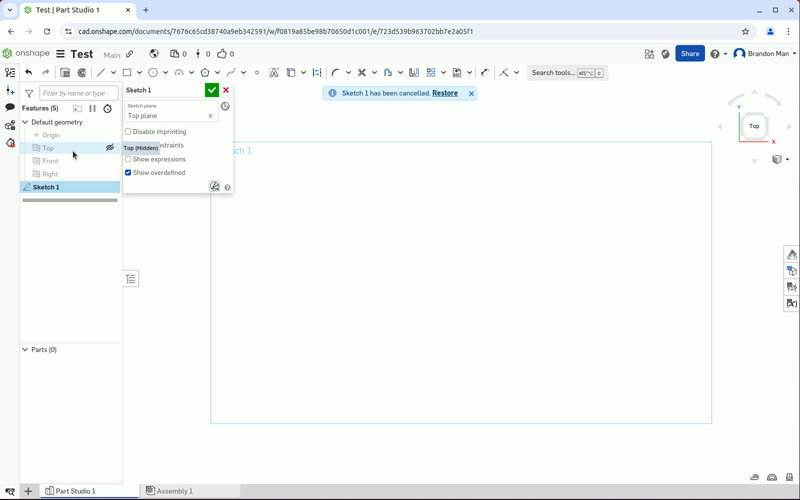
mouse_move(73, 352)
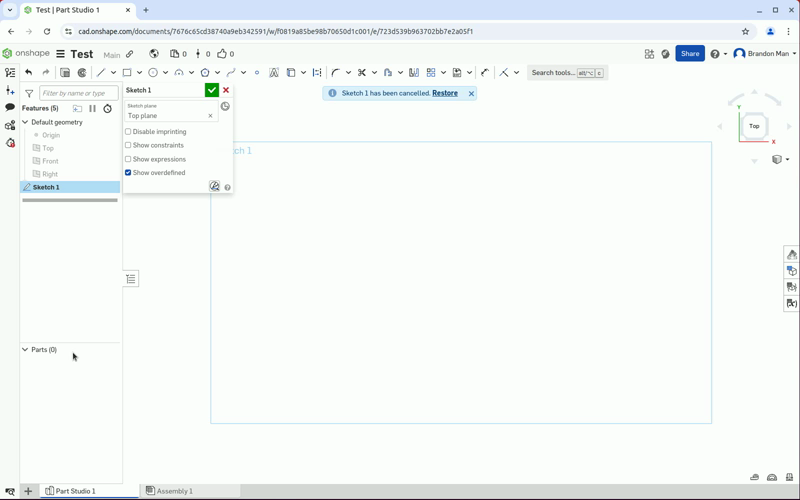
key(y)
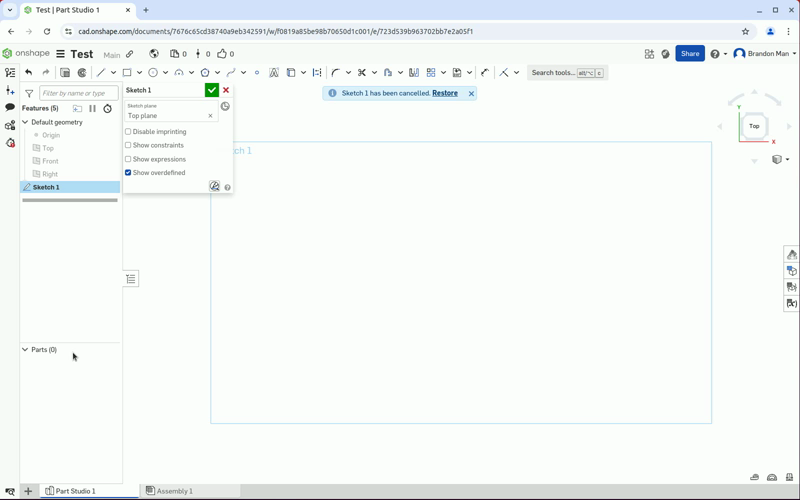
key(l)
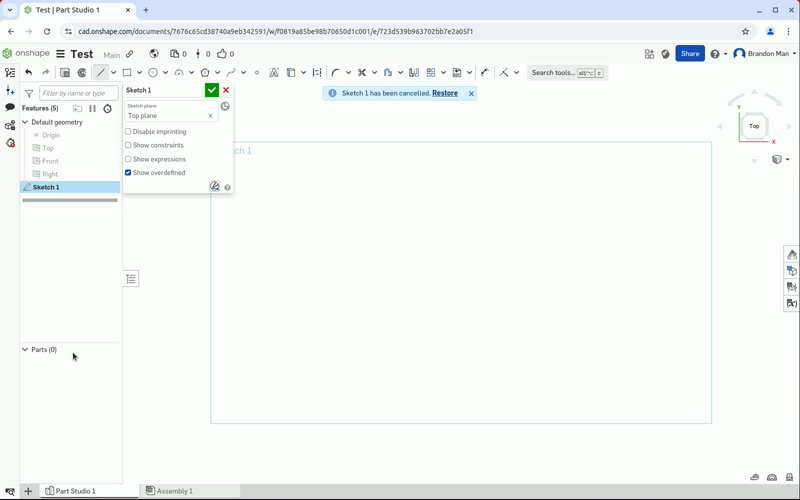
key_down(shift)
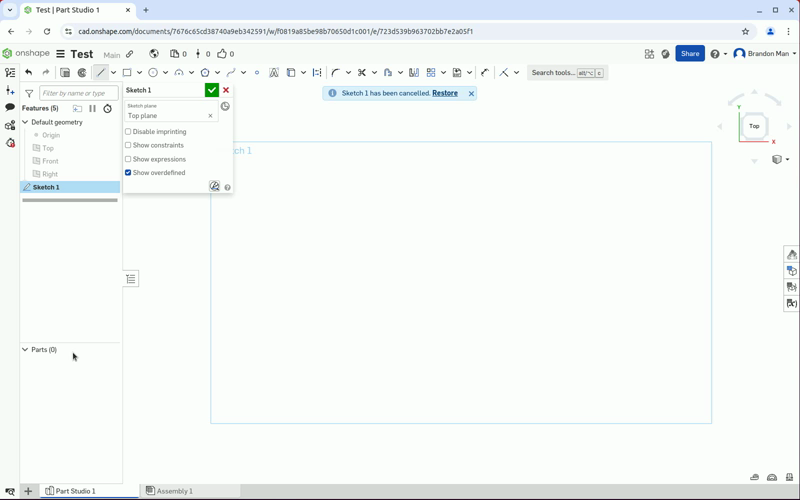
mouse_move(350, 327)
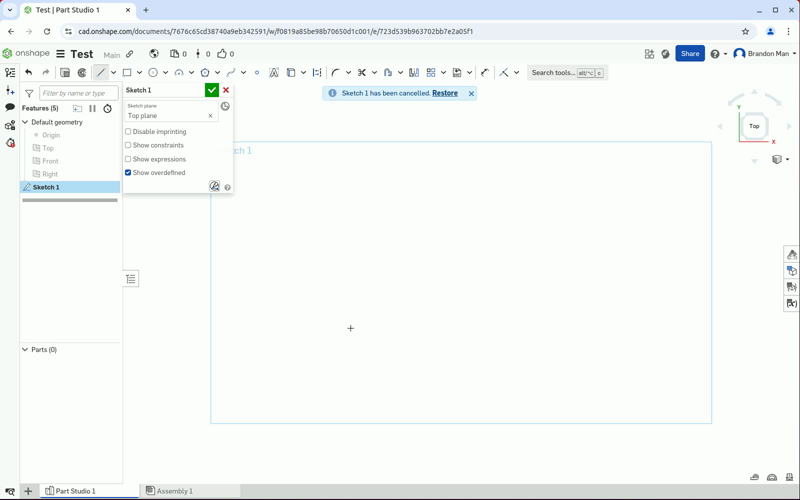
click(350, 327)
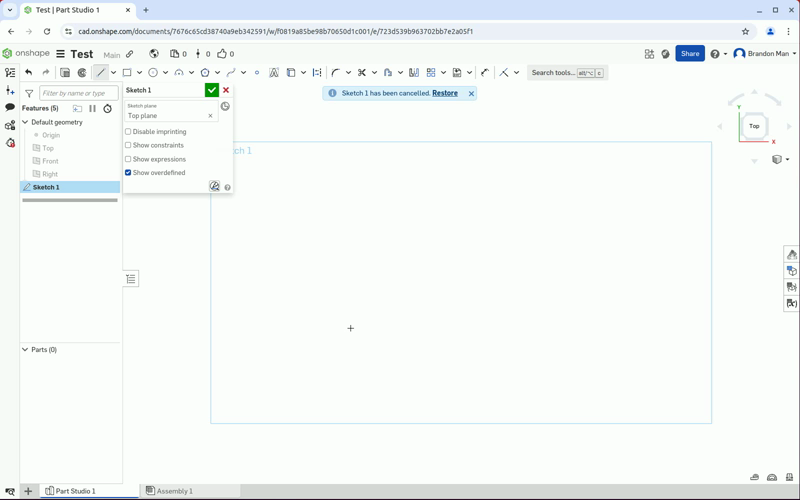
key_up(shift)
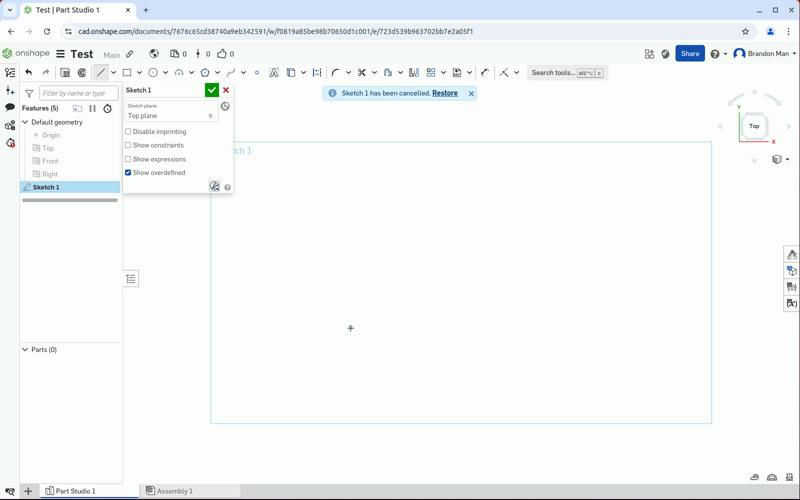
key_down(shift)
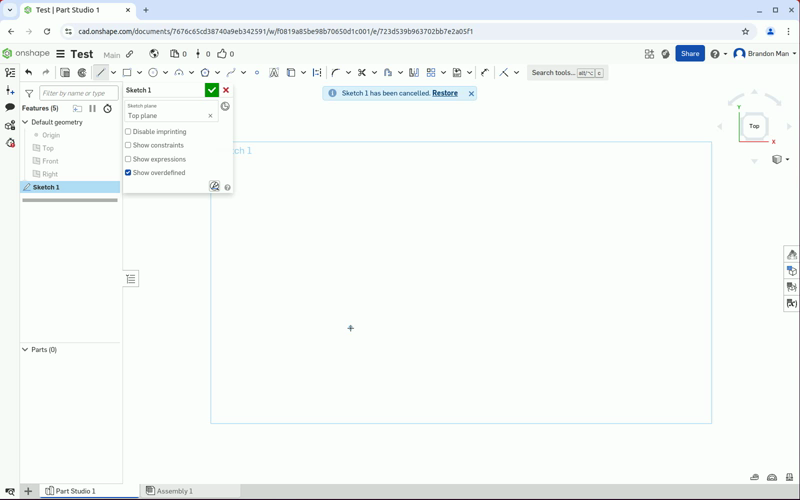
mouse_move(570, 327)
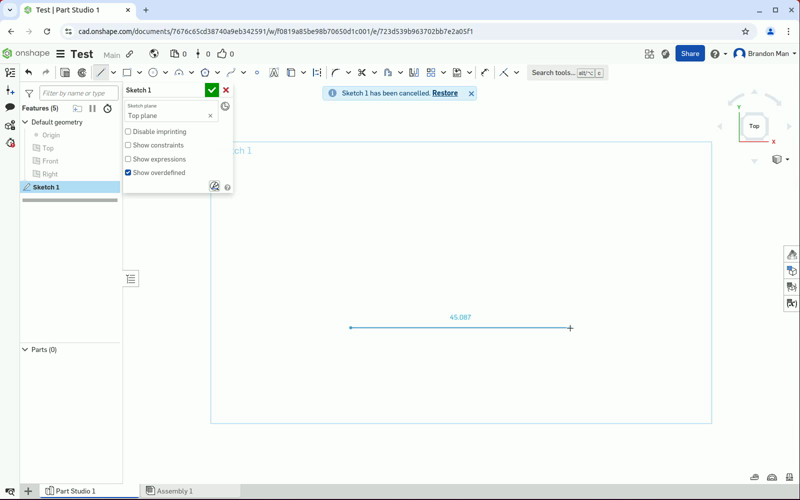
click(570, 327)
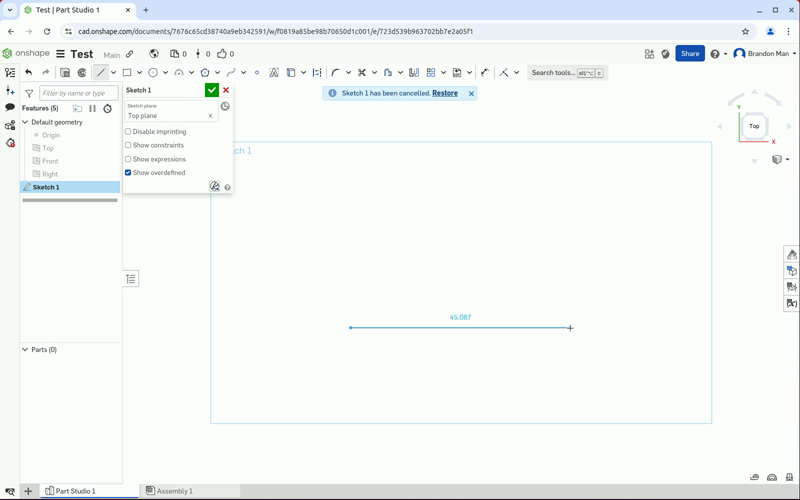
key_up(shift)
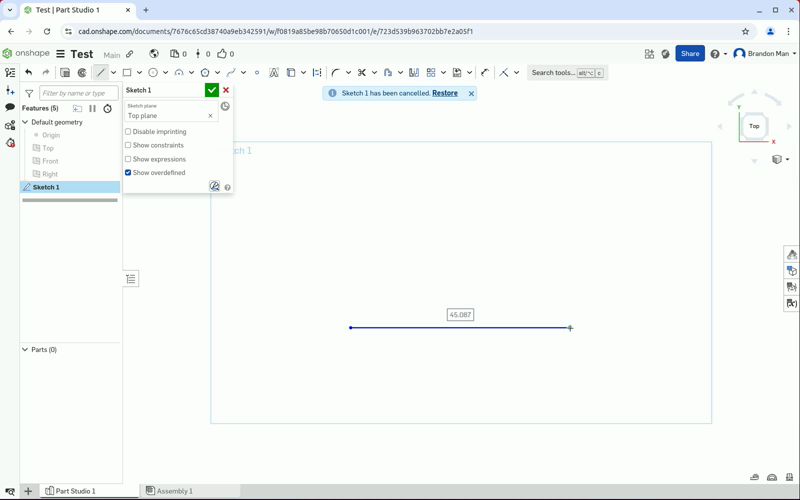
key_down(shift)
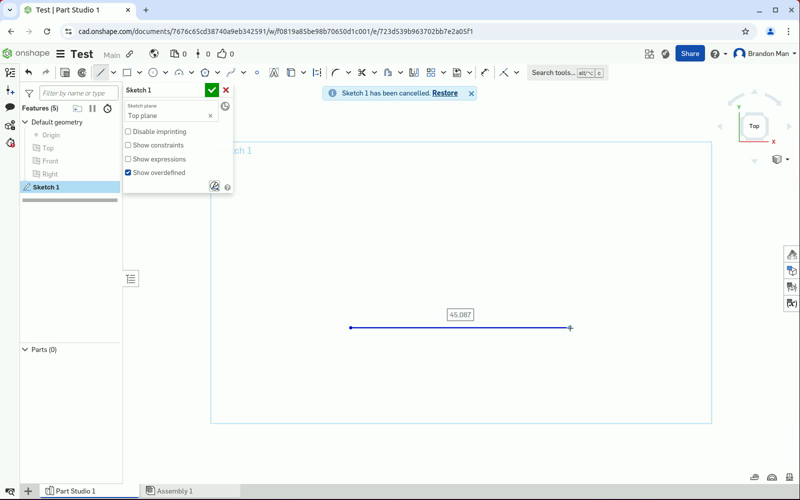
mouse_move(570, 239)
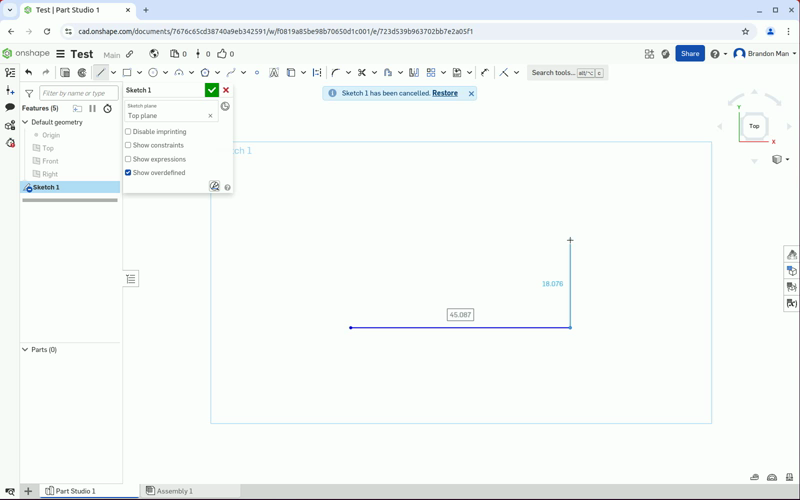
click(570, 239)
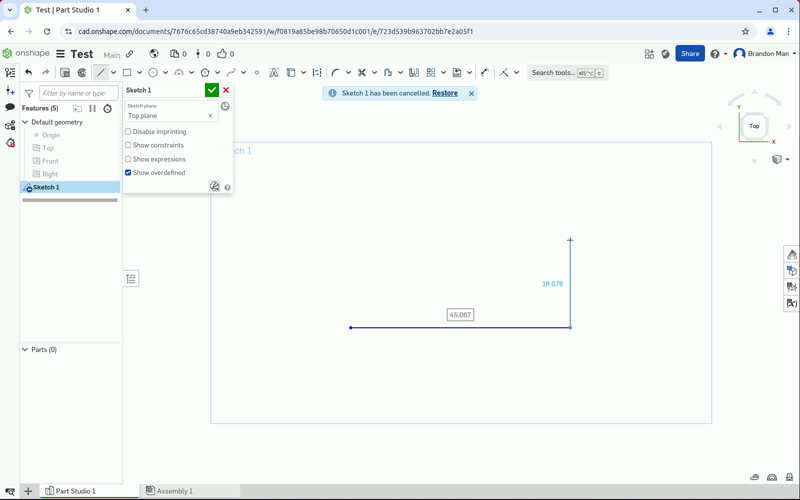
key_up(shift)
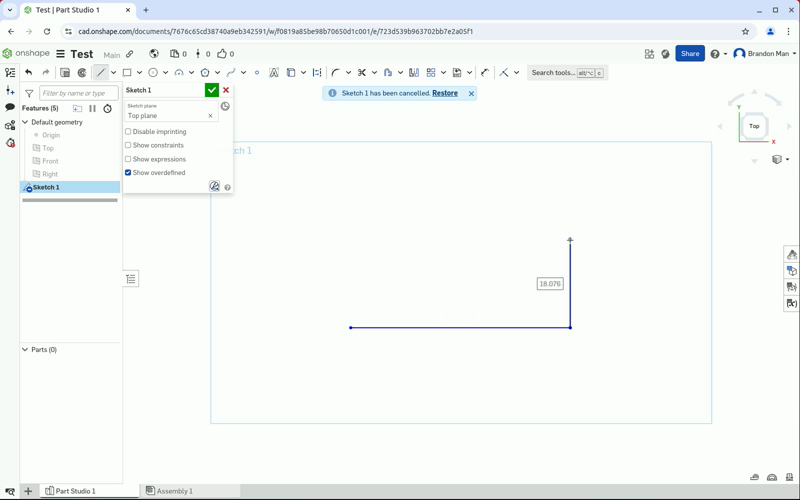
key_down(shift)
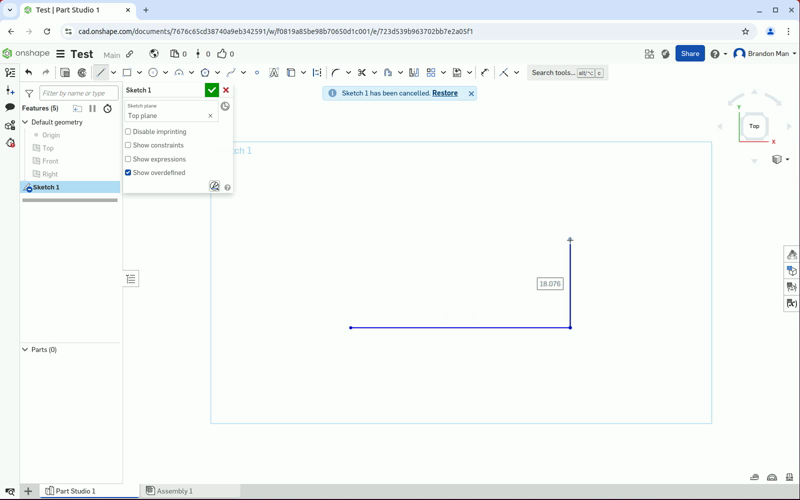
mouse_move(350, 239)
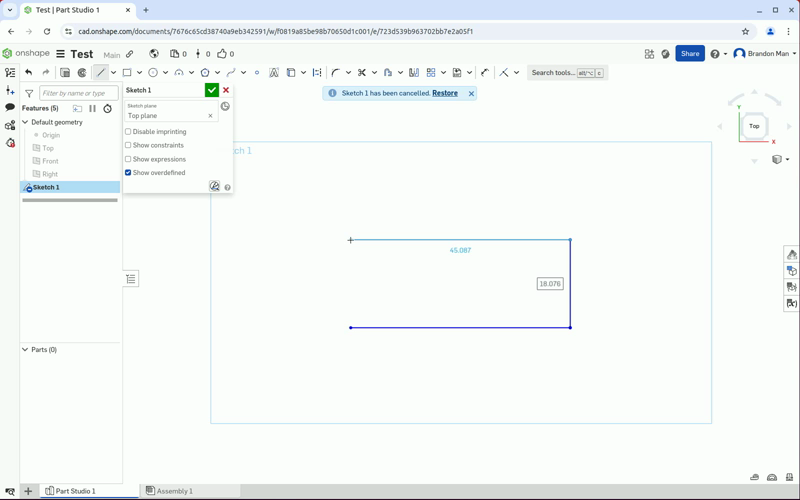
click(350, 239)
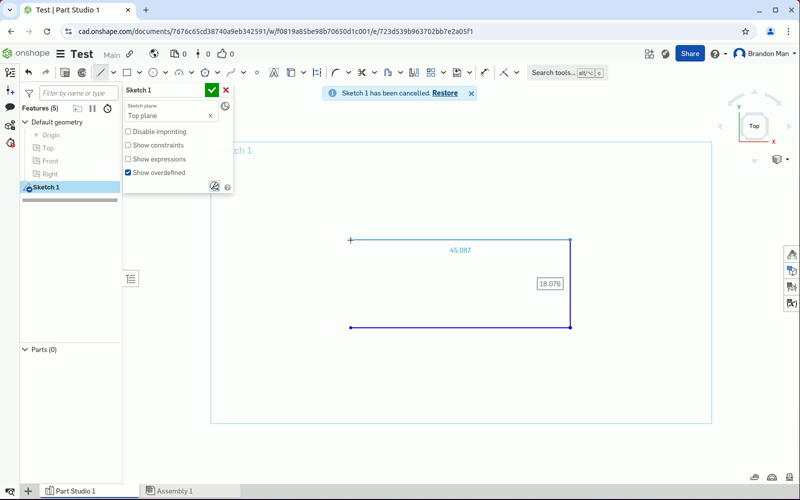
key_up(shift)
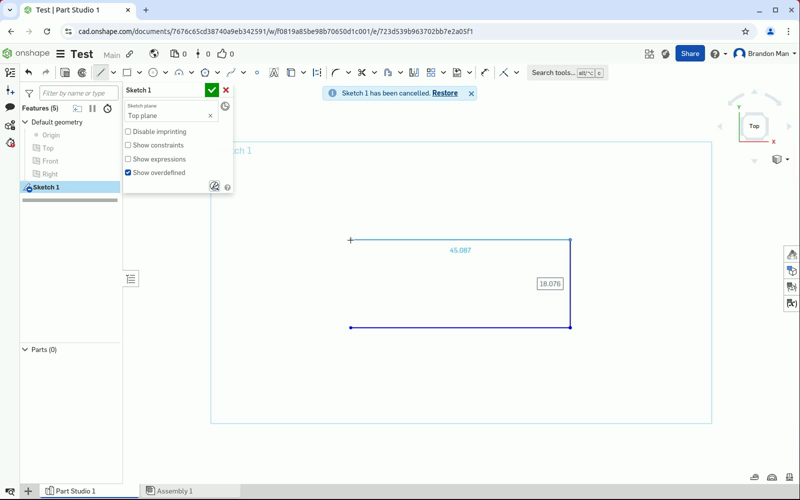
key_down(shift)
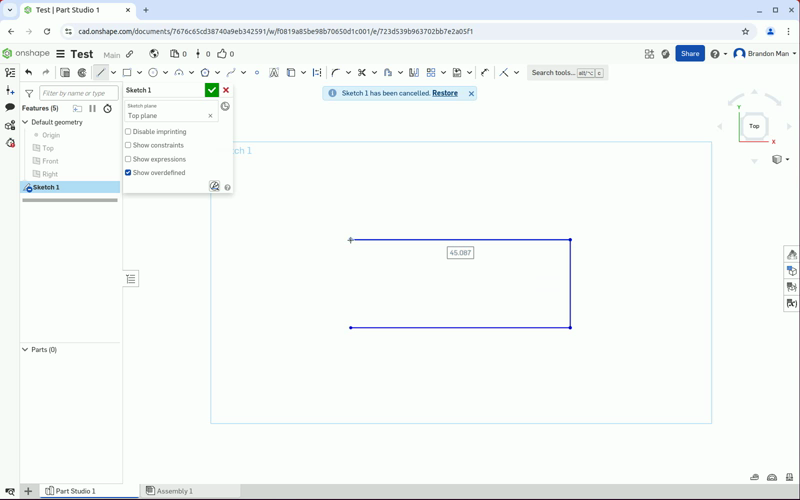
mouse_move(350, 327)
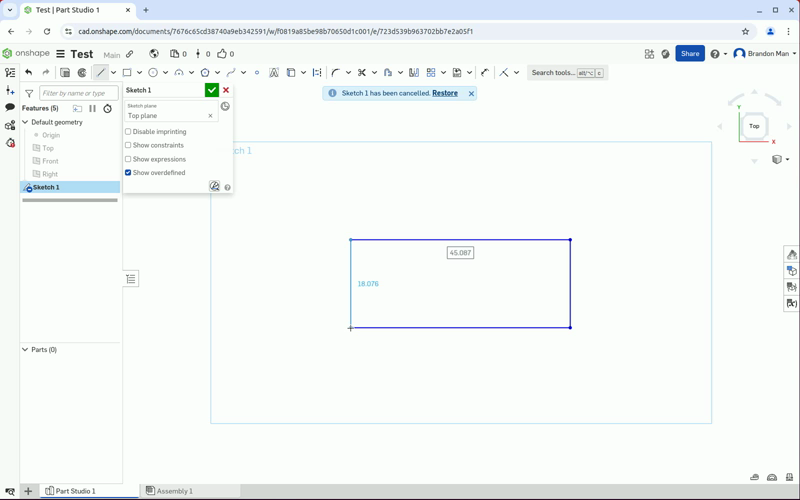
key_up(shift)
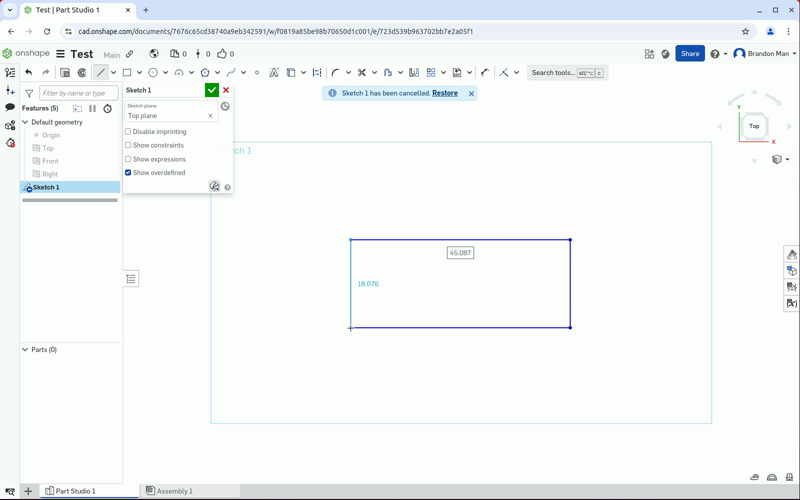
click(350, 327)
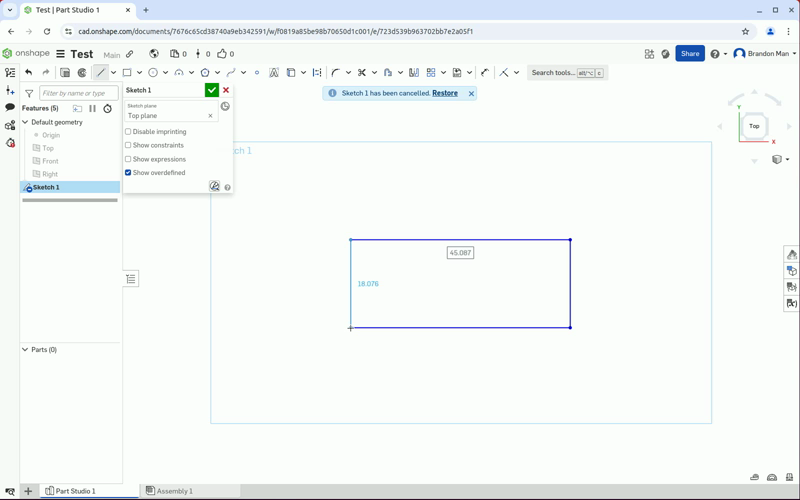
key(esc)
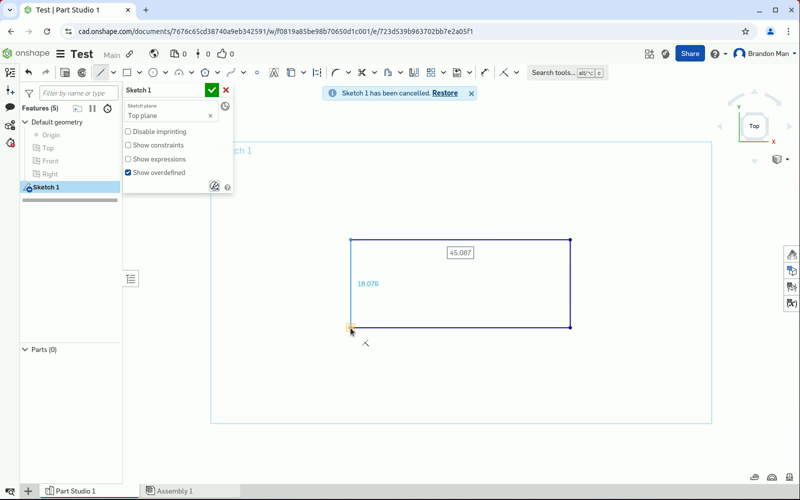
mouse_move(469, 265)
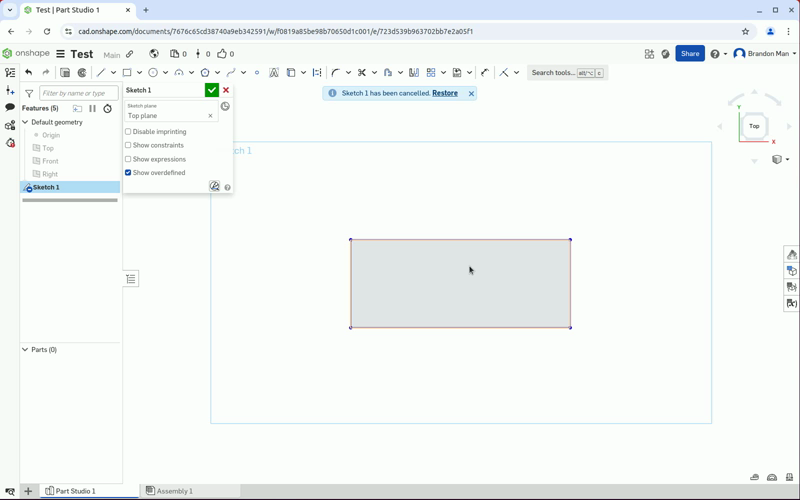
click(469, 265)
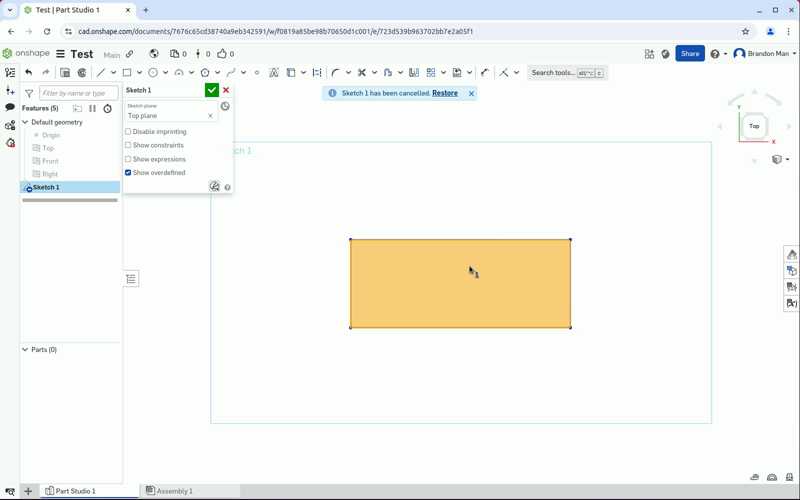
mouse_move(73, 352)
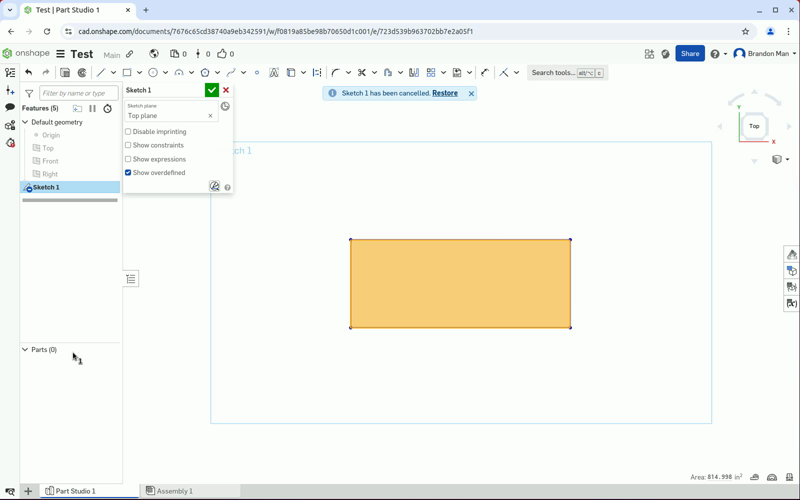
key(shift+y)
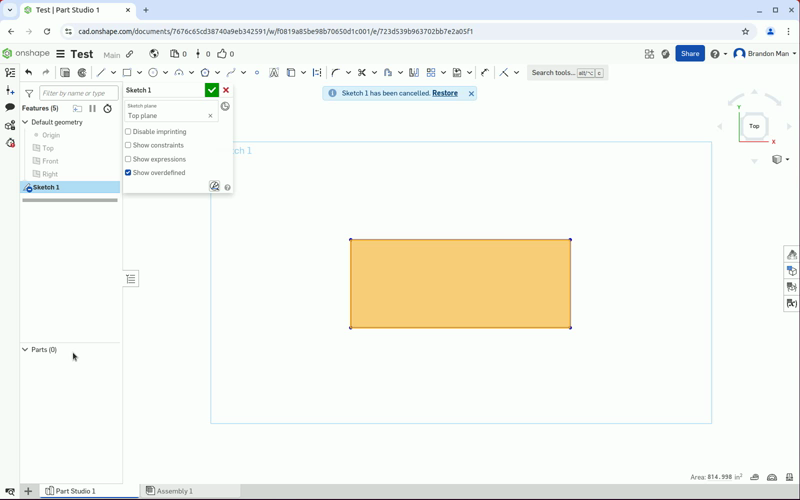
key(shift+e)
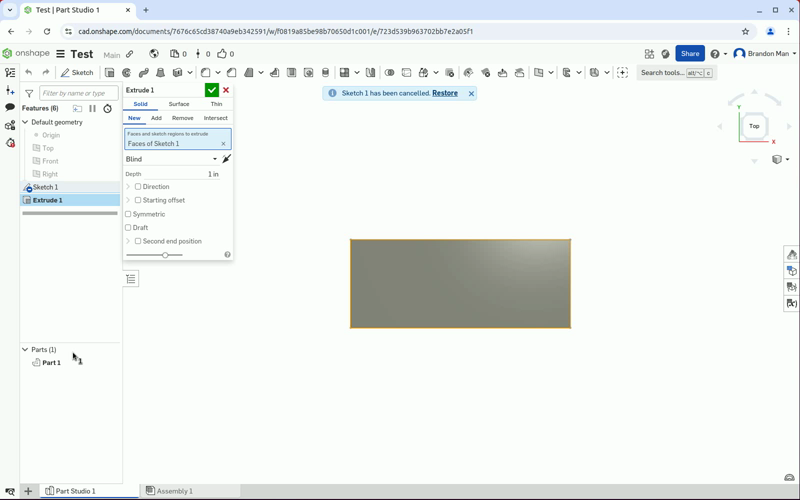
mouse_move(143, 106)
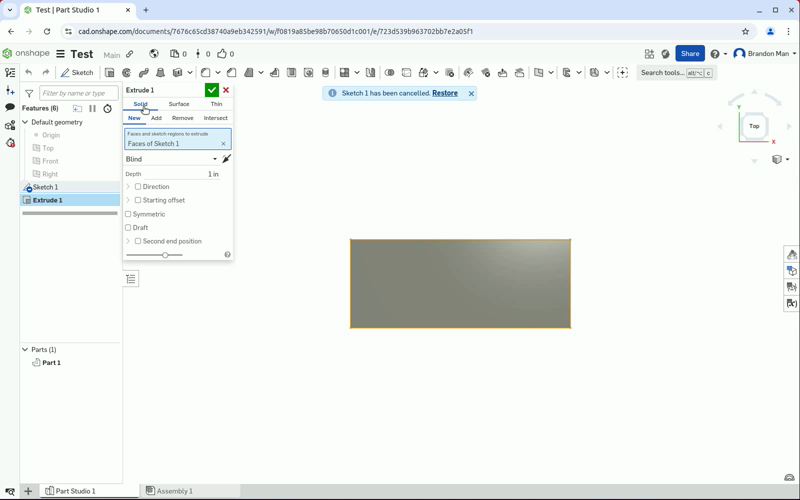
click(143, 106)
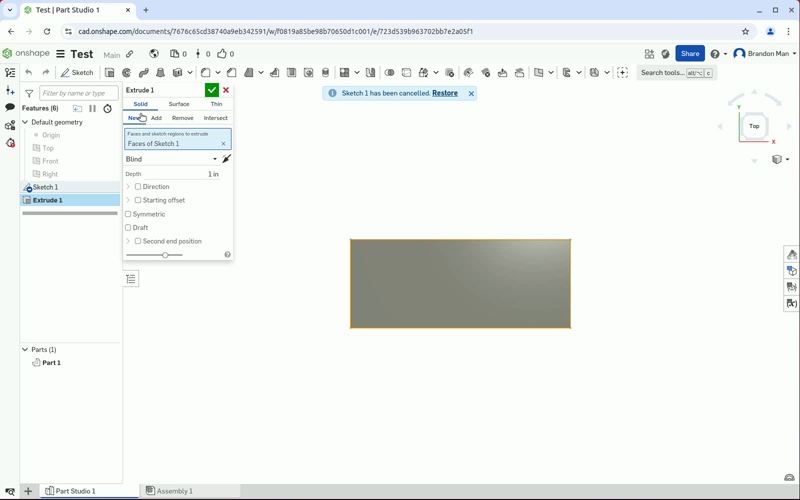
mouse_move(137, 120)
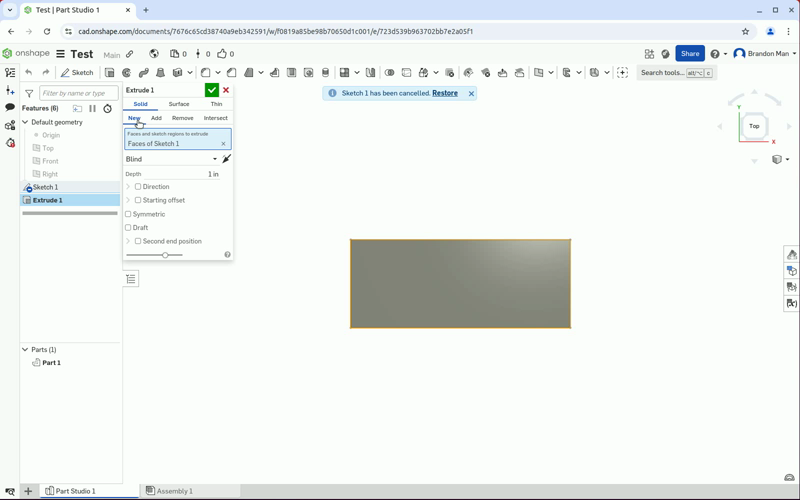
click(137, 120)
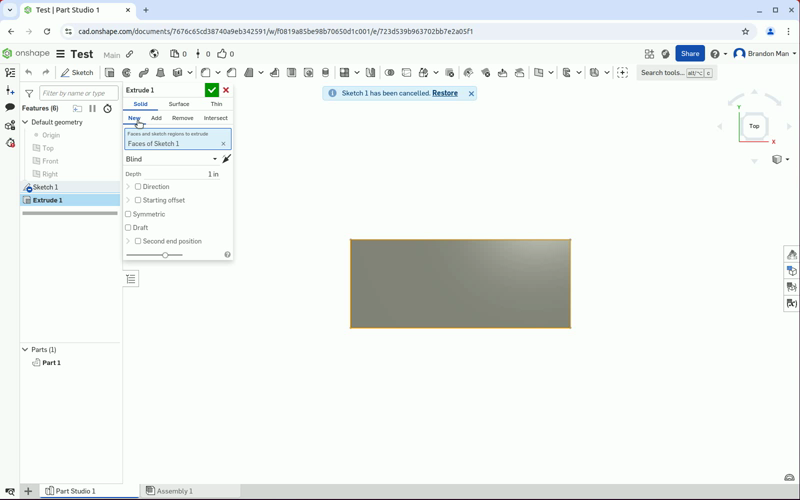
key(tab, 4)
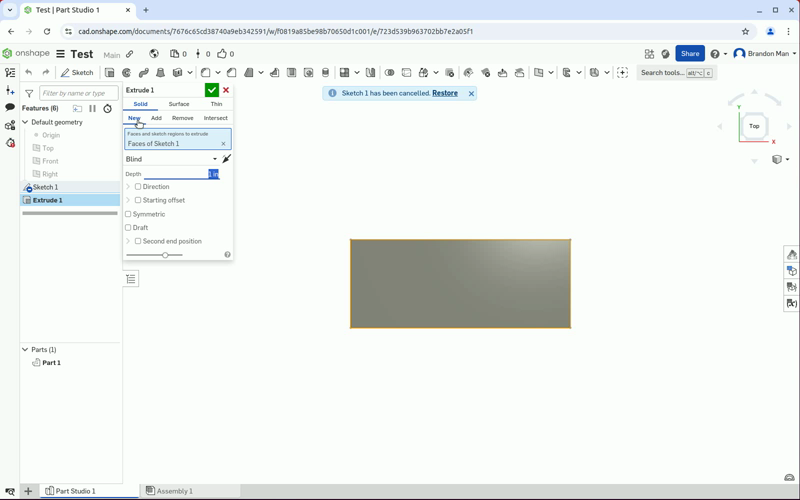
text(0.481)
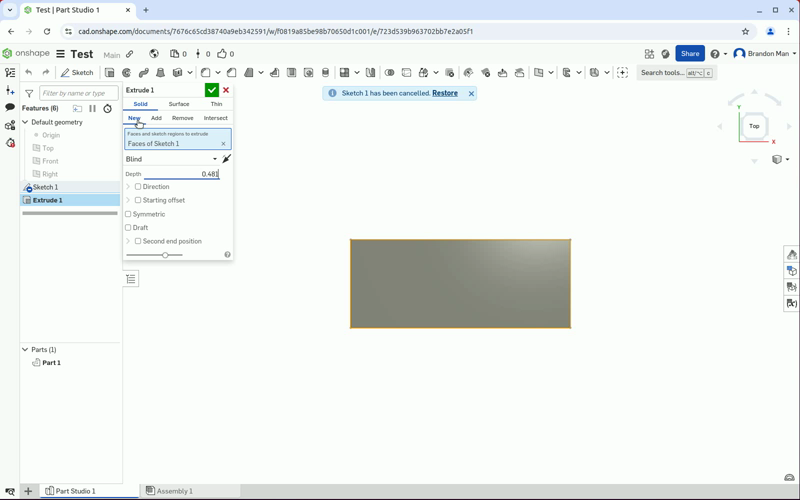
key(enter)
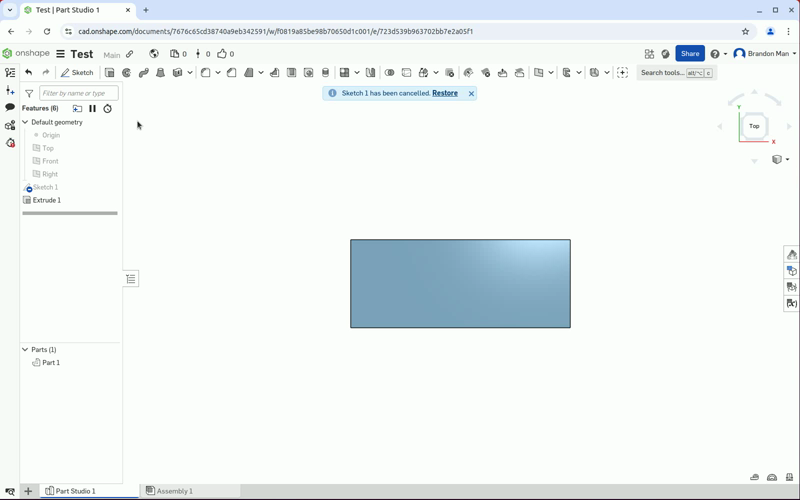
key(shift+h)
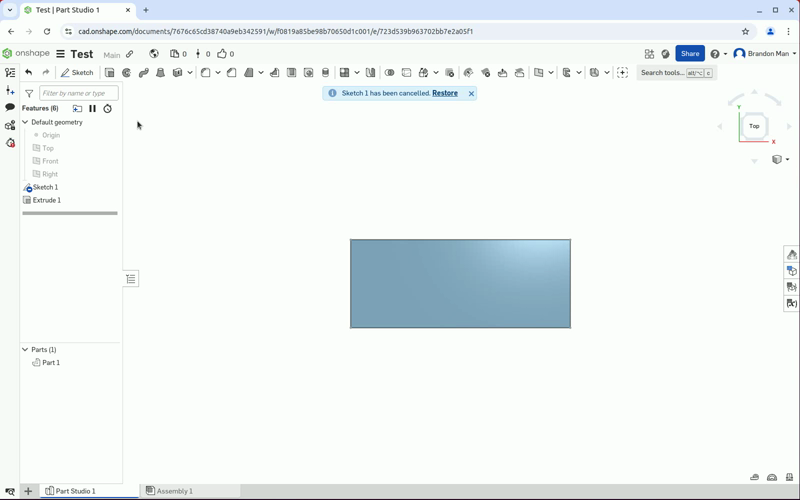
key(shift+h)
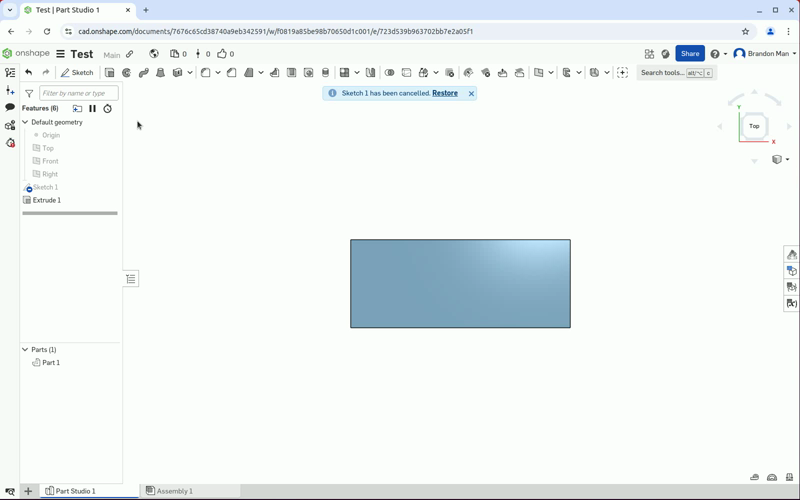
mouse_move(73, 189)
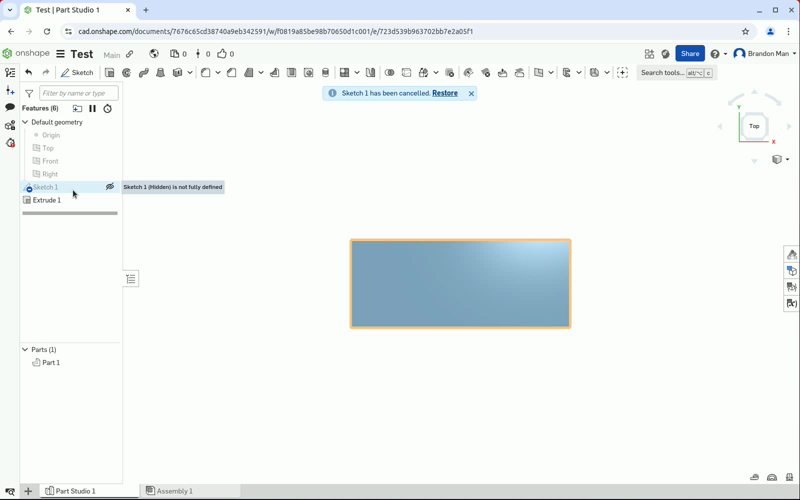
click(73, 189)
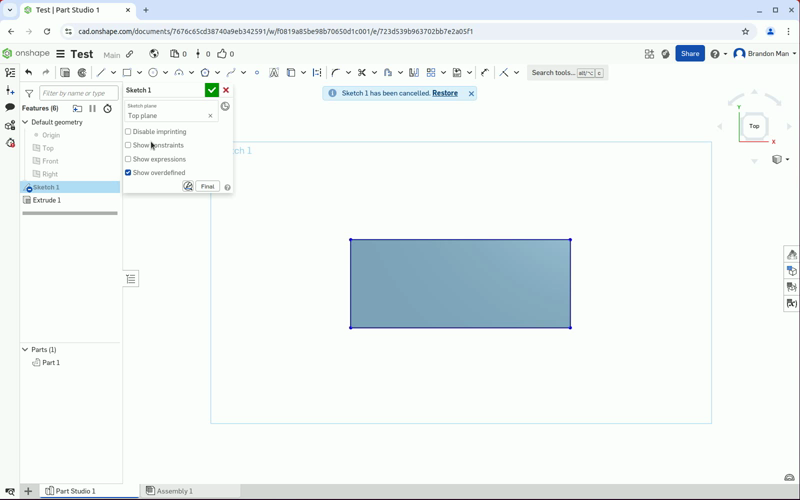
mouse_move(229, 92)
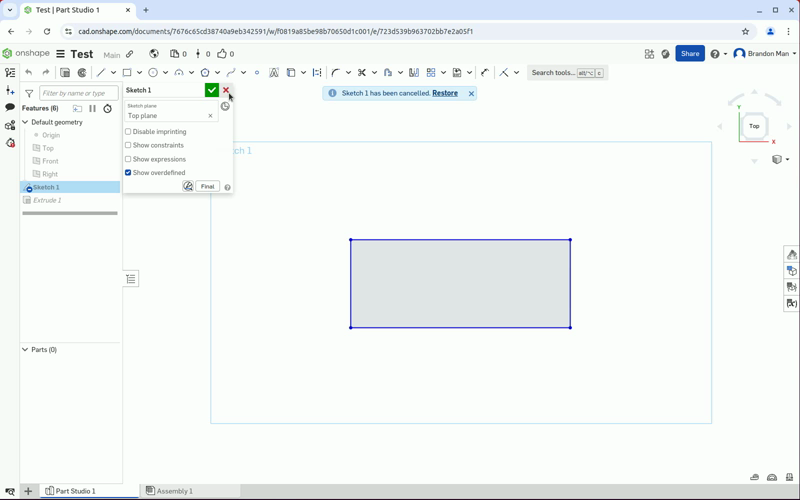
click(229, 92)
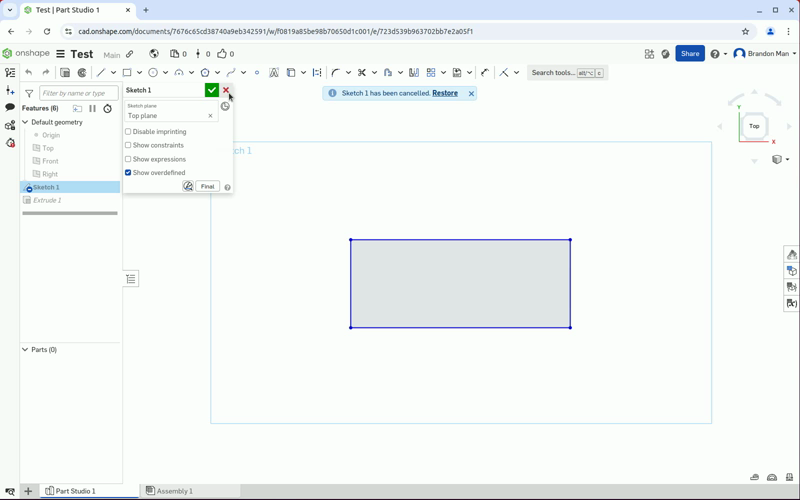
key(shift+s)
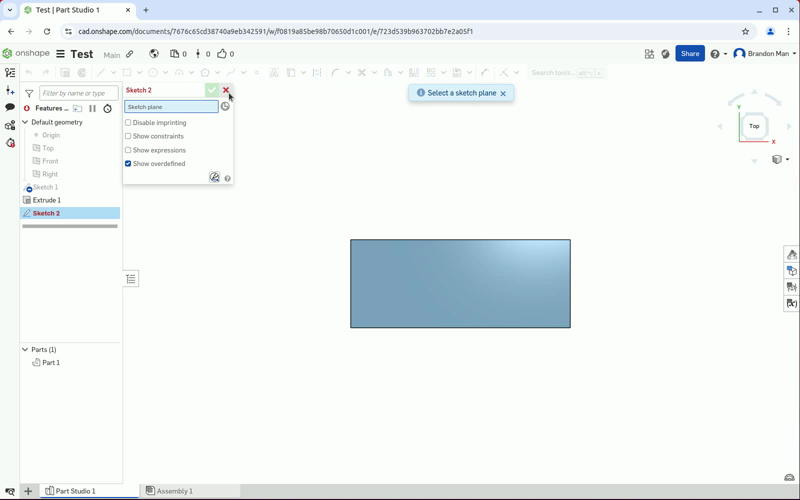
mouse_move(73, 150)
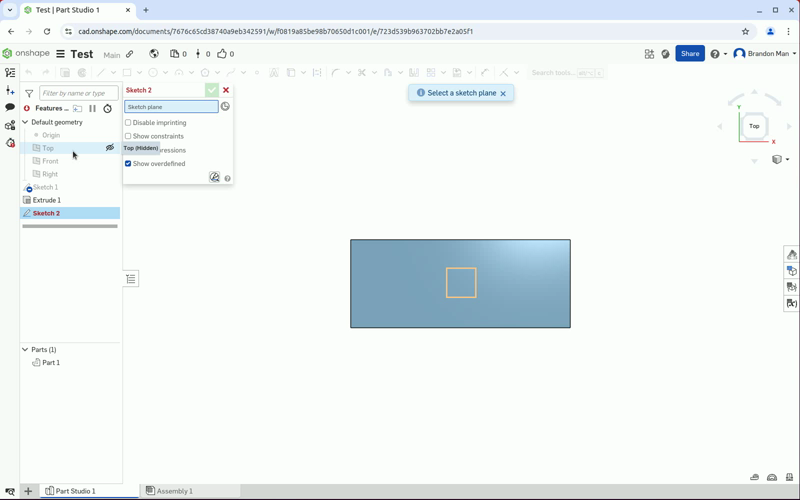
click(73, 150)
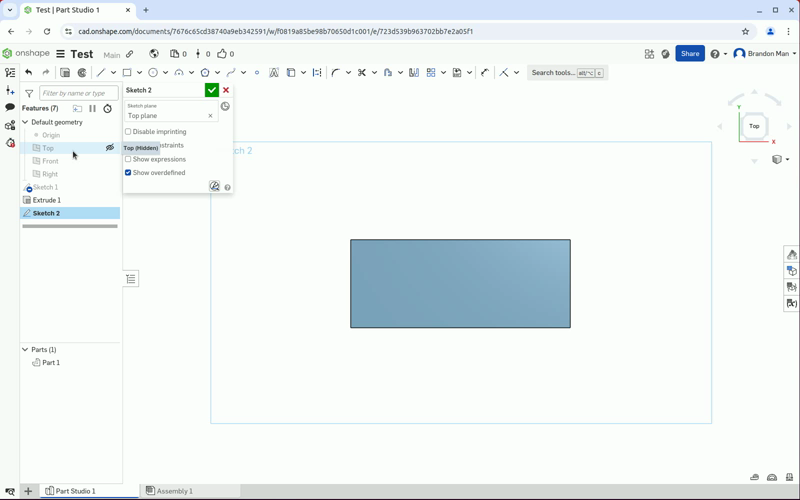
mouse_move(73, 352)
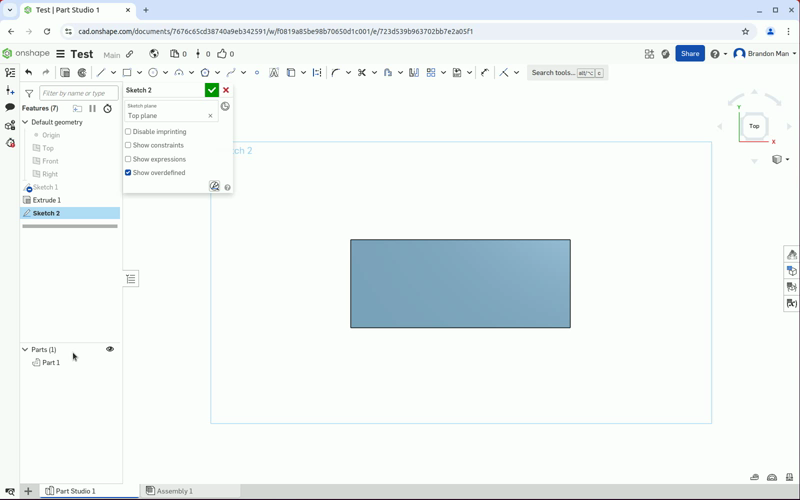
key(y)
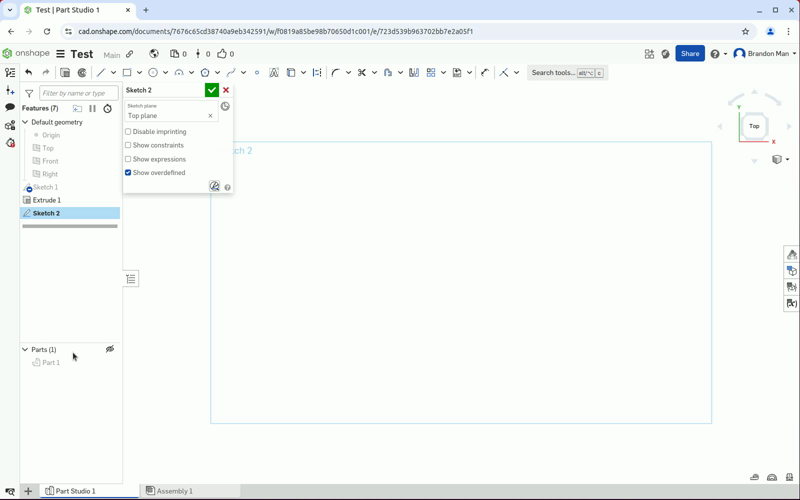
key(l)
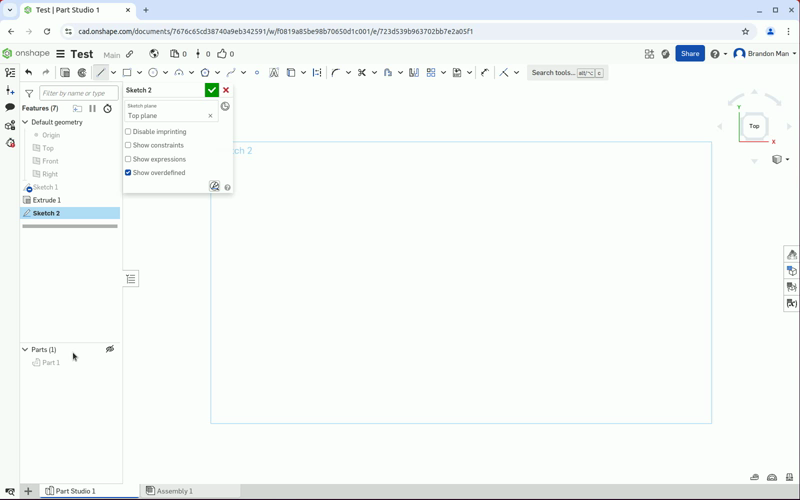
key_down(shift)
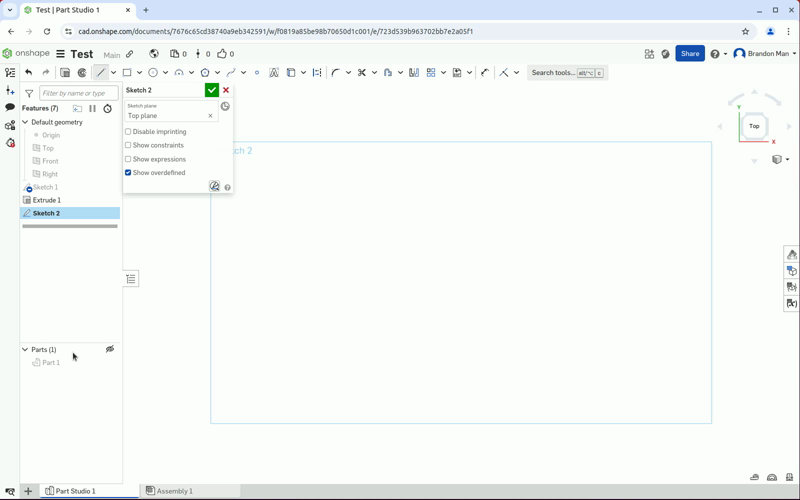
mouse_move(348, 329)
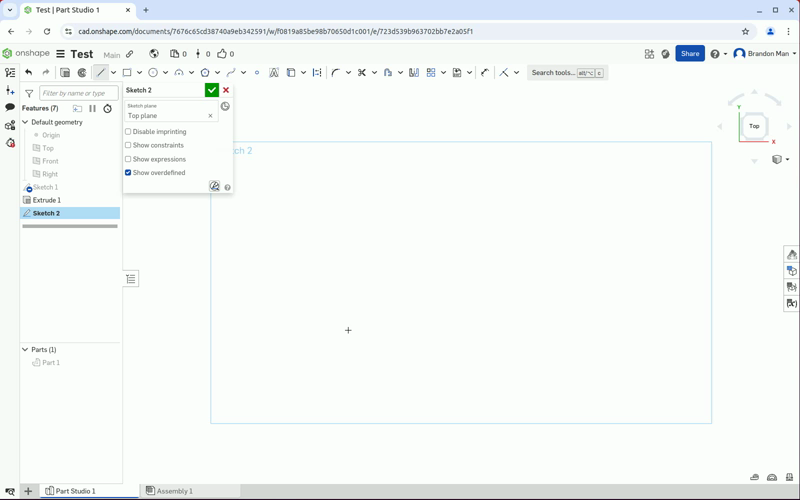
click(348, 329)
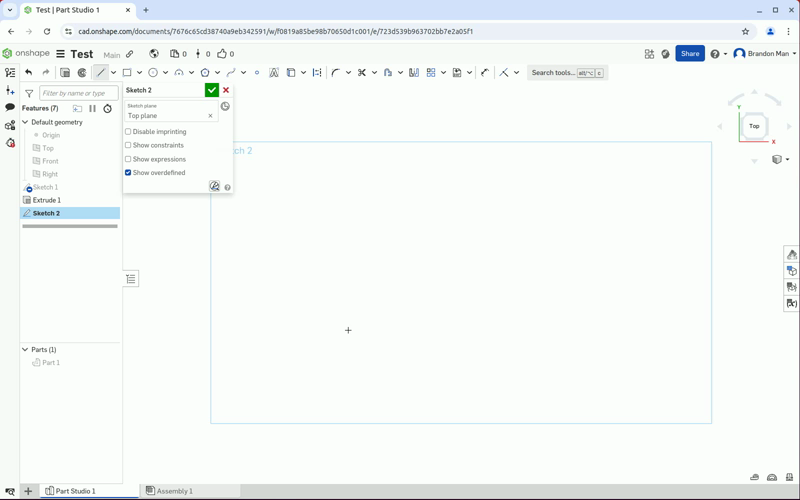
key_up(shift)
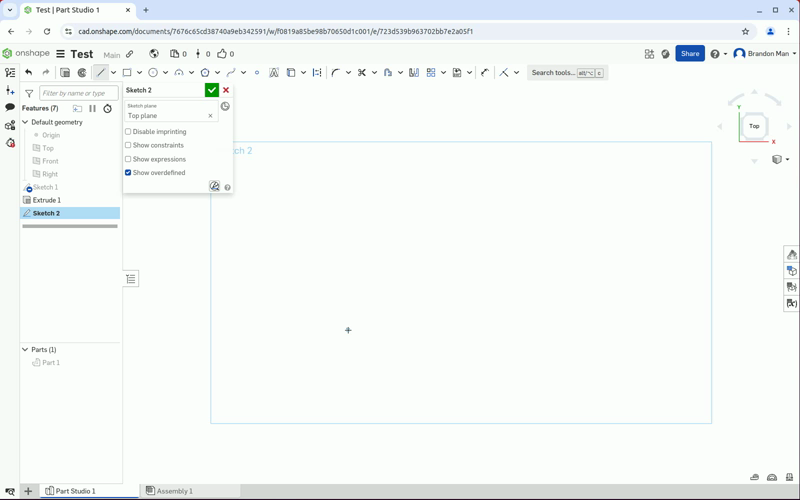
key_down(shift)
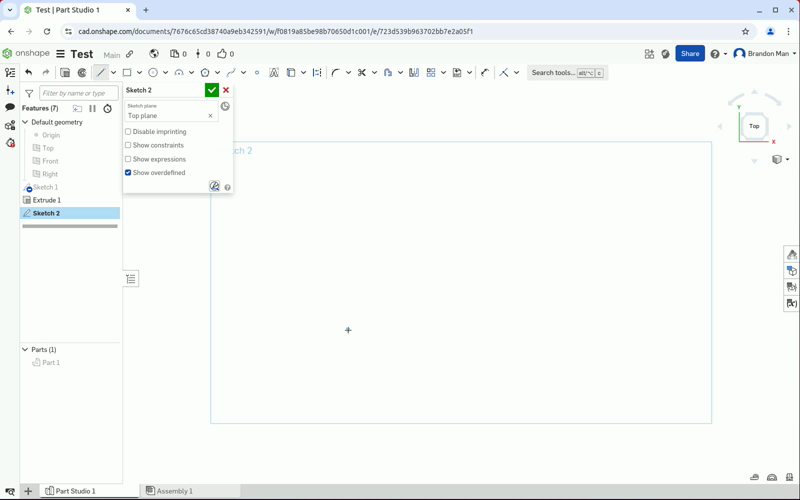
mouse_move(572, 329)
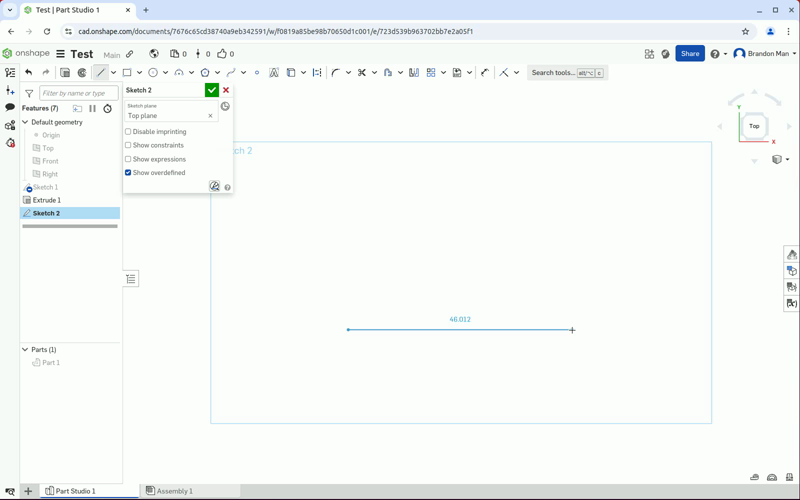
click(572, 329)
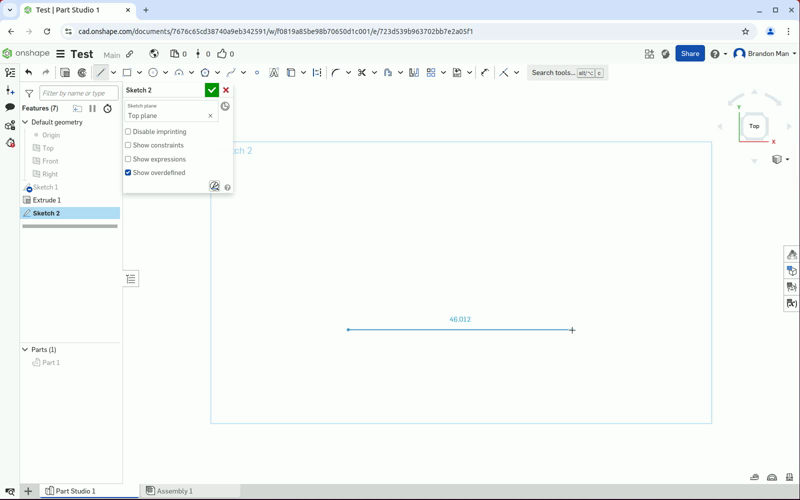
key_up(shift)
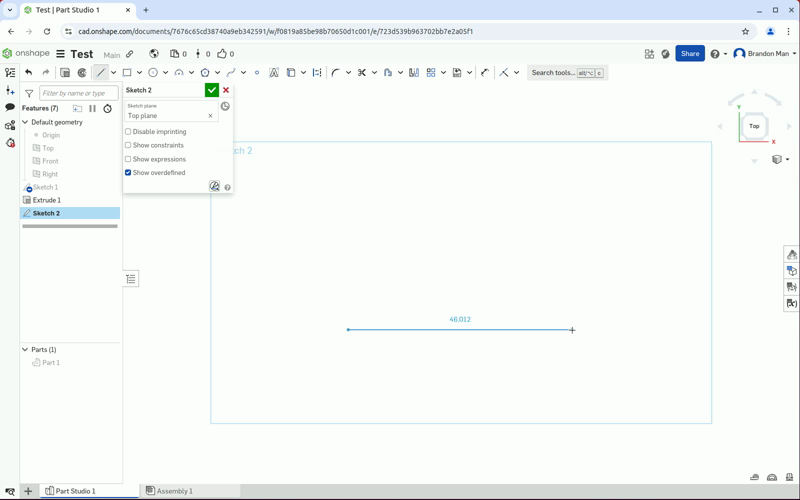
key_down(shift)
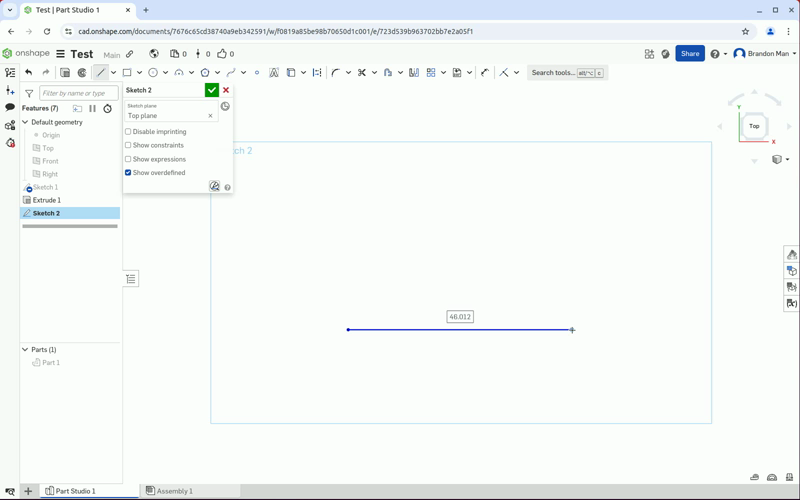
mouse_move(572, 237)
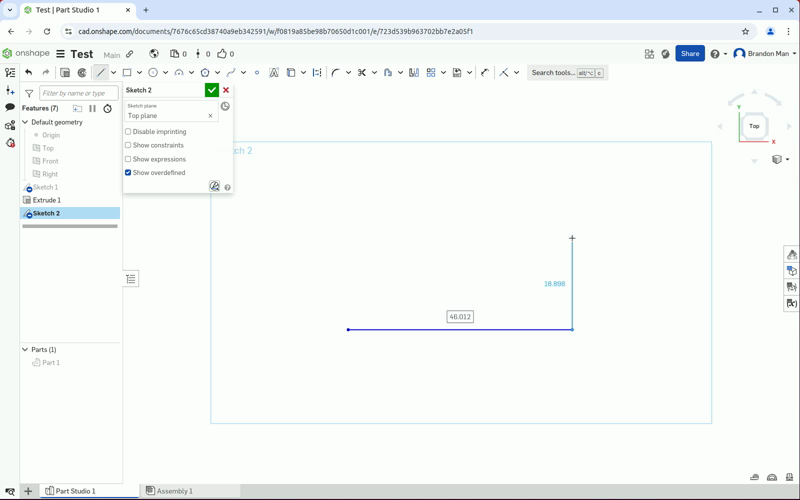
click(572, 237)
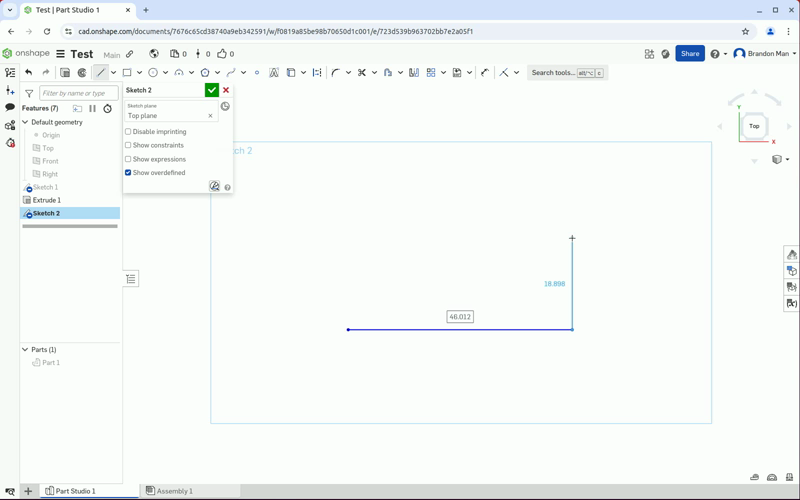
key_up(shift)
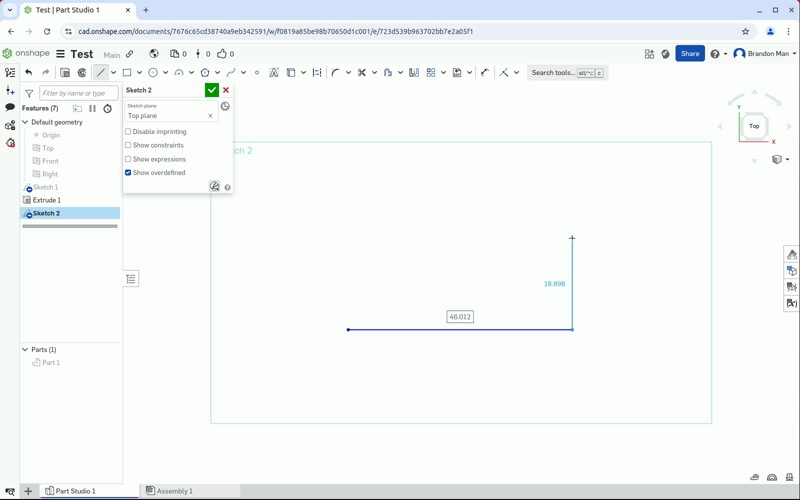
key_down(shift)
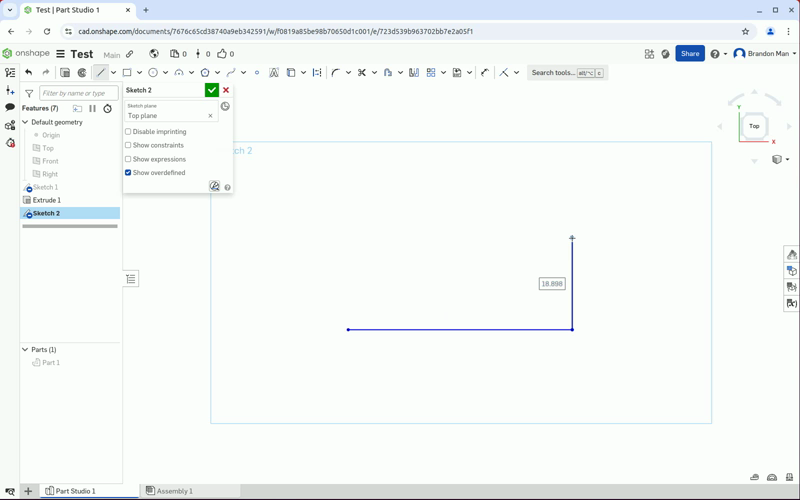
mouse_move(348, 237)
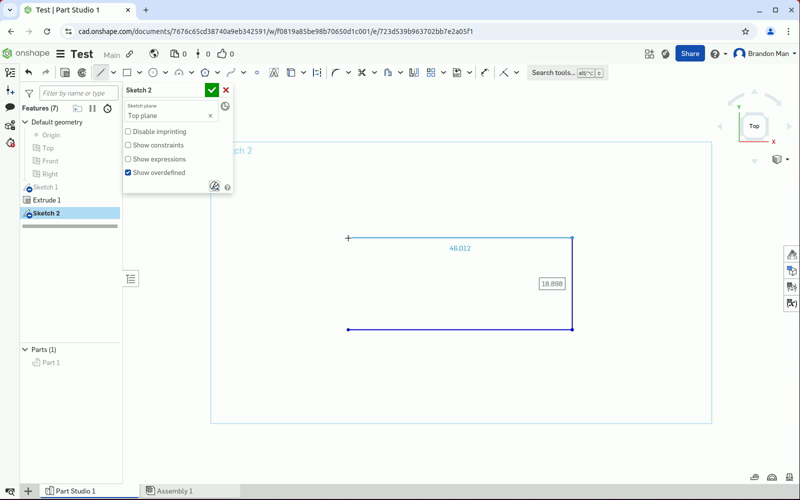
click(348, 237)
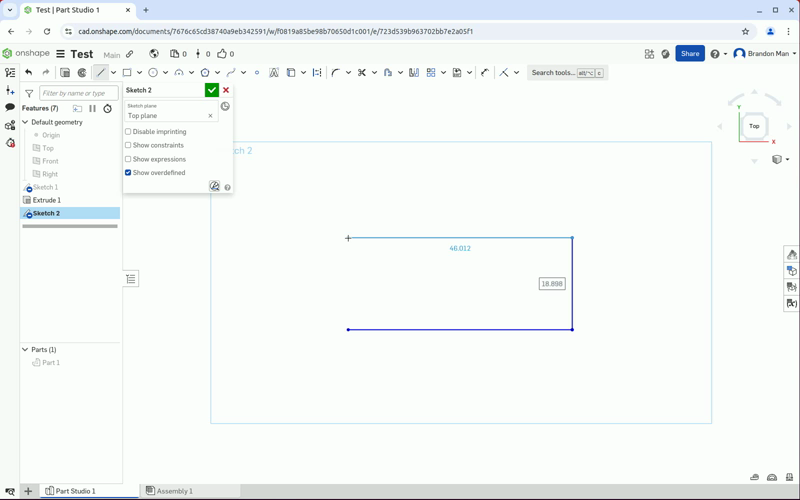
key_up(shift)
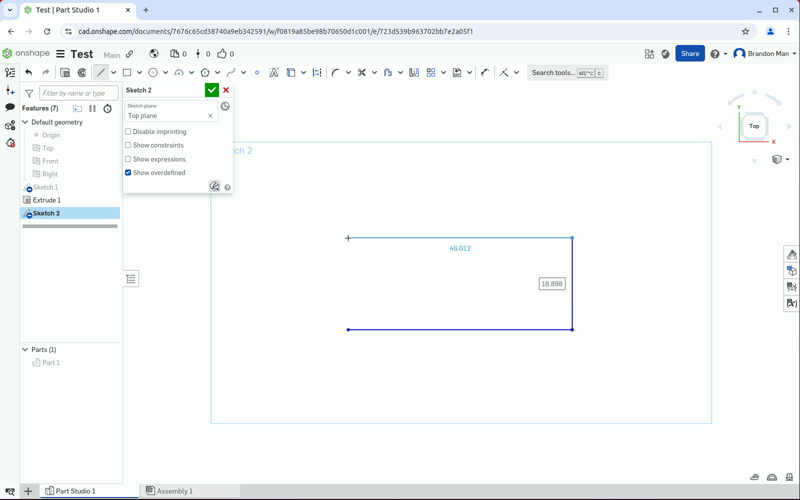
key_down(shift)
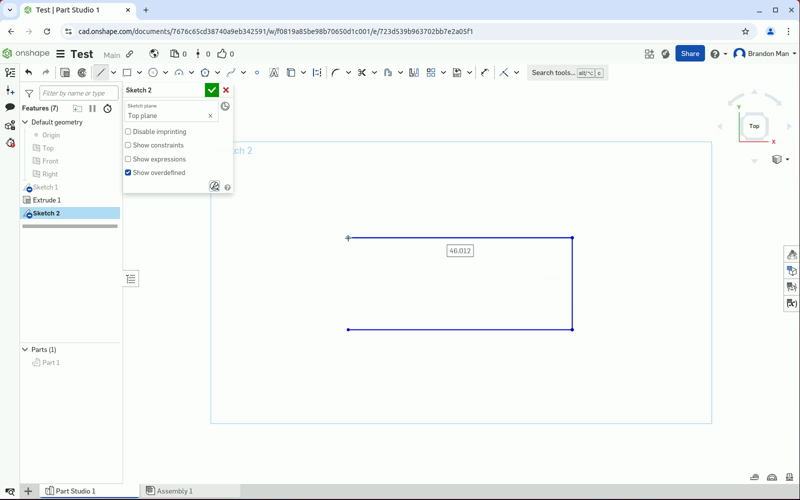
mouse_move(348, 329)
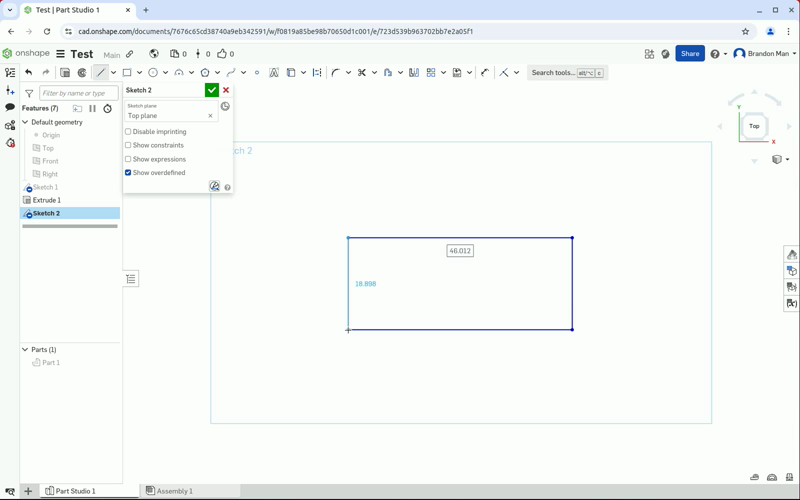
key_up(shift)
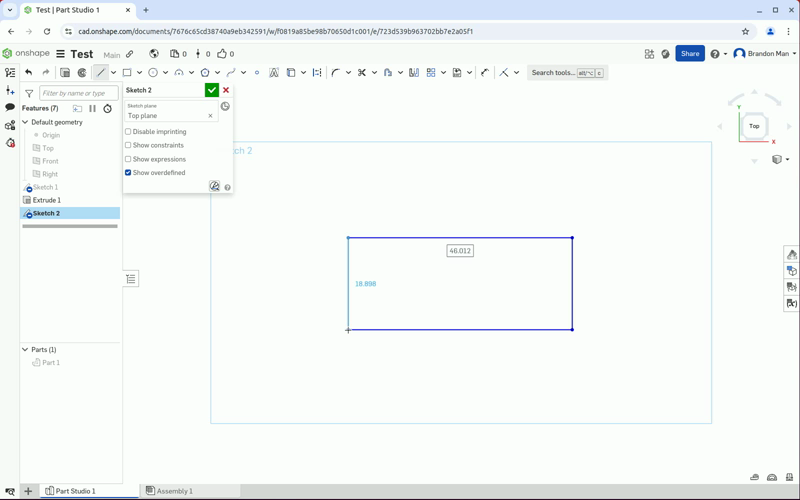
click(348, 329)
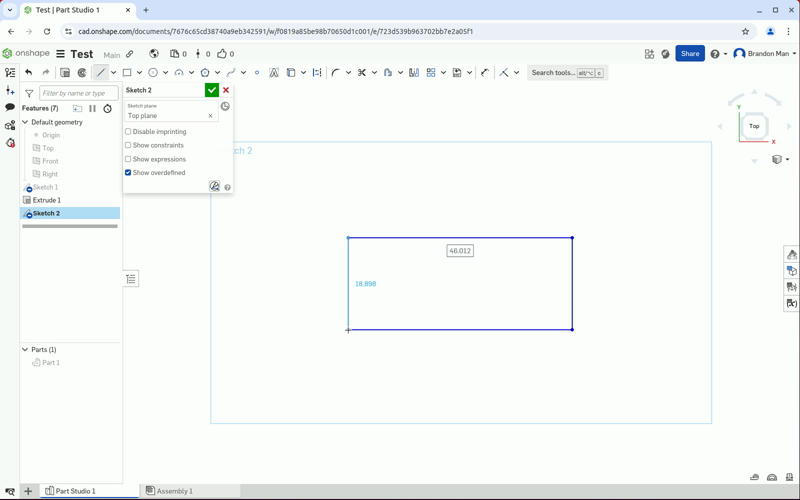
key(esc)
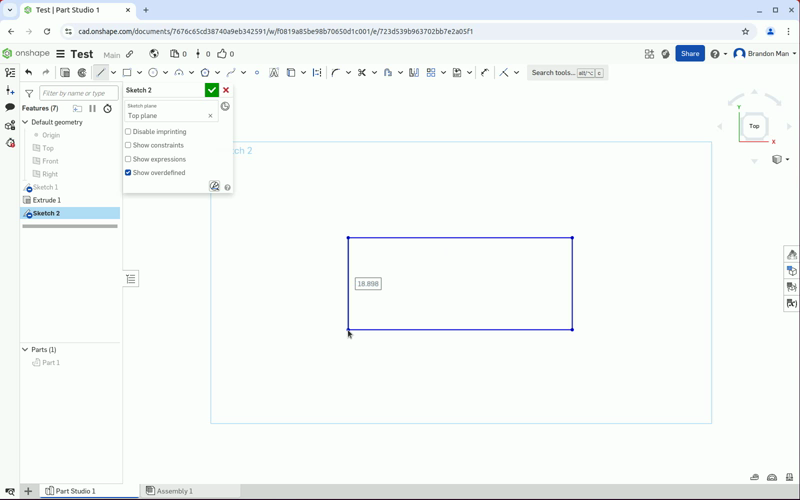
key(l)
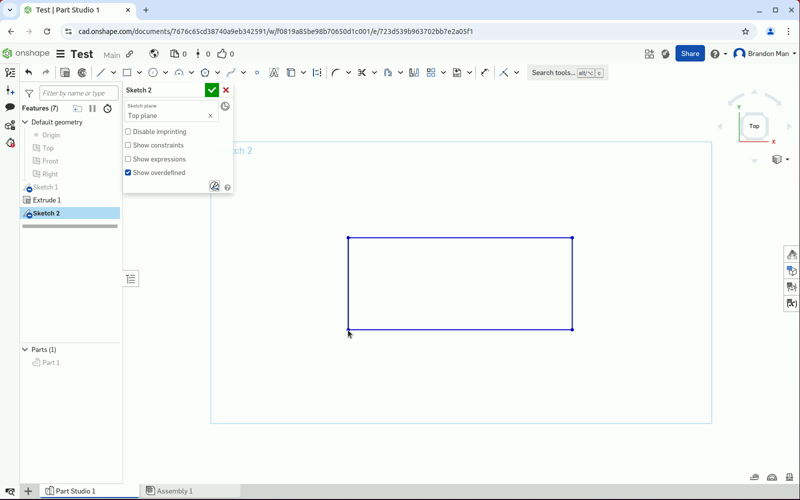
key_down(shift)
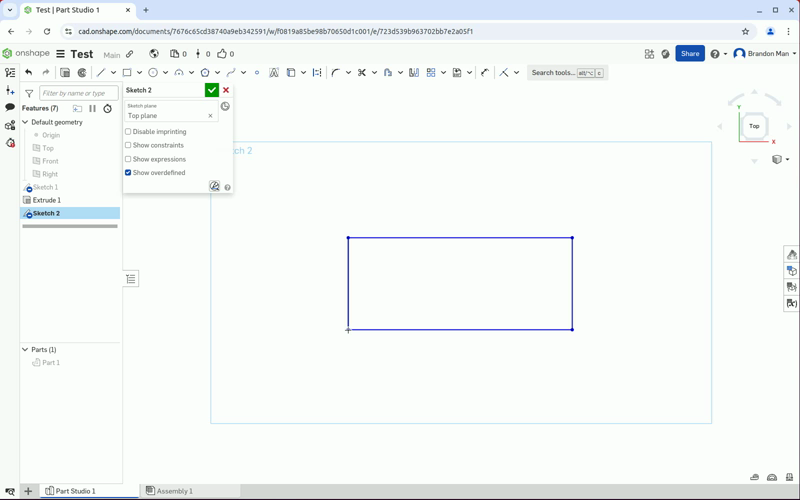
mouse_move(350, 327)
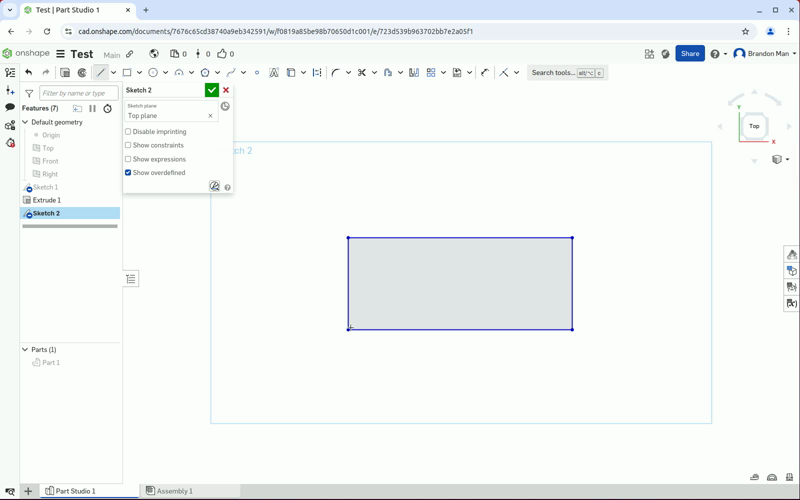
scroll(6)
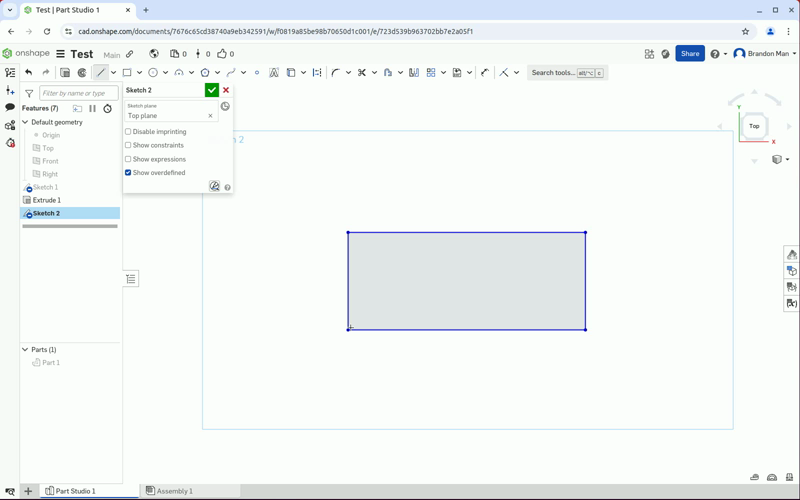
scroll(6)
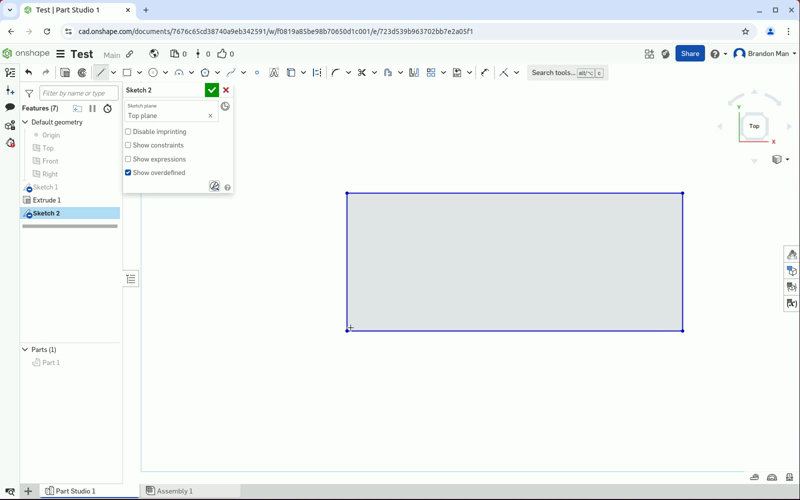
scroll(6)
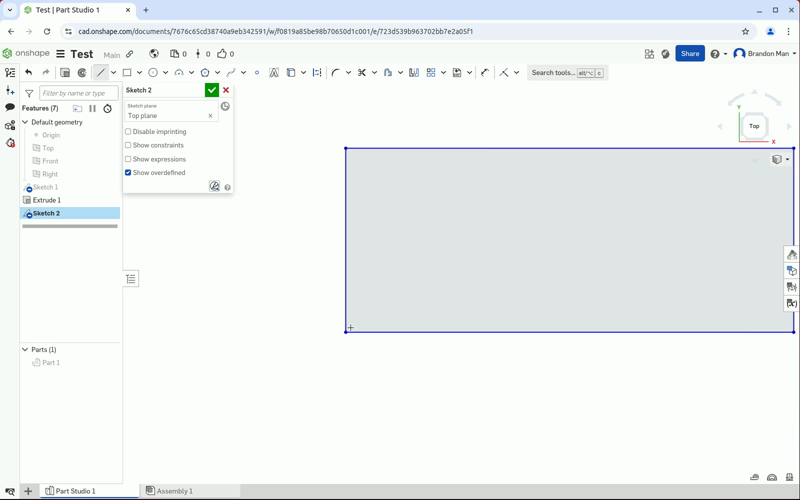
scroll(6)
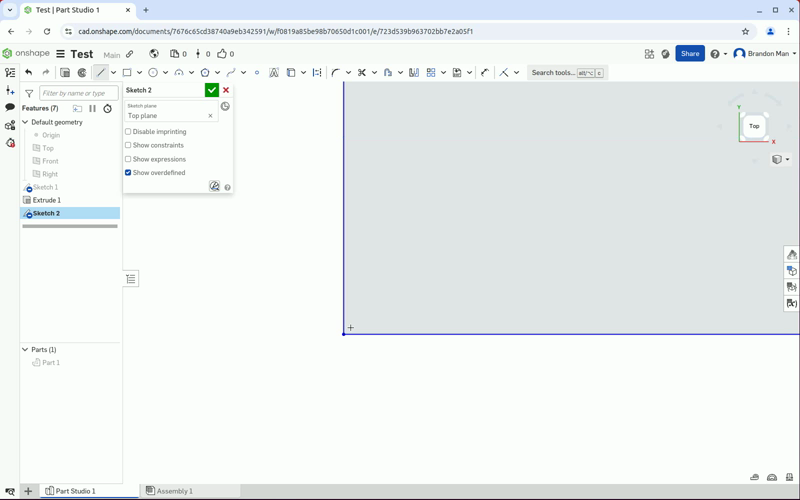
scroll(6)
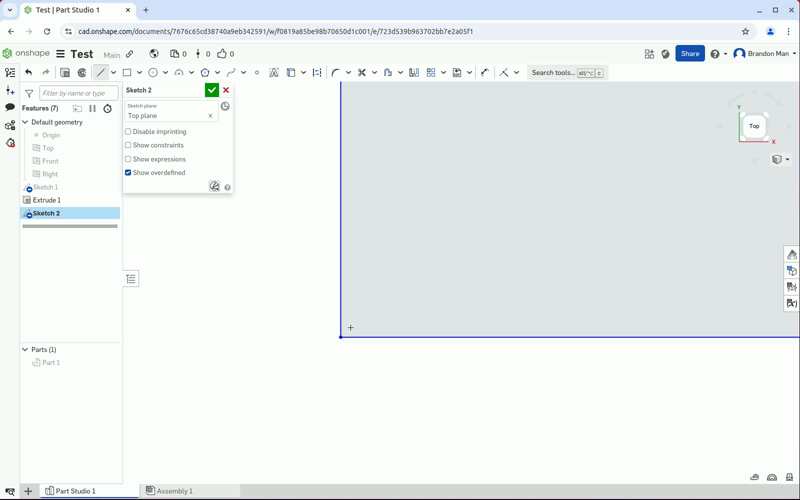
scroll(6)
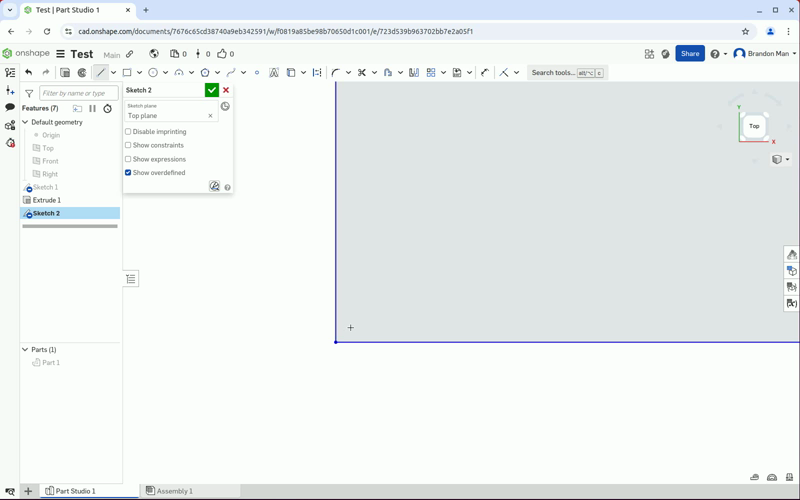
scroll(6)
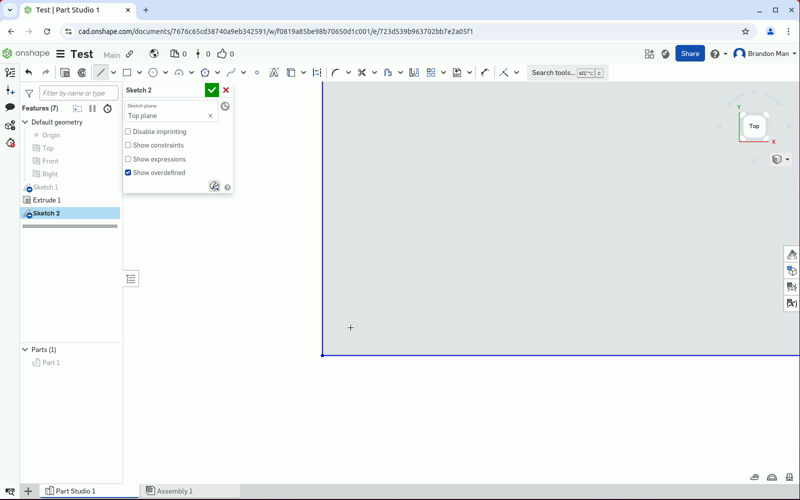
click(350, 327)
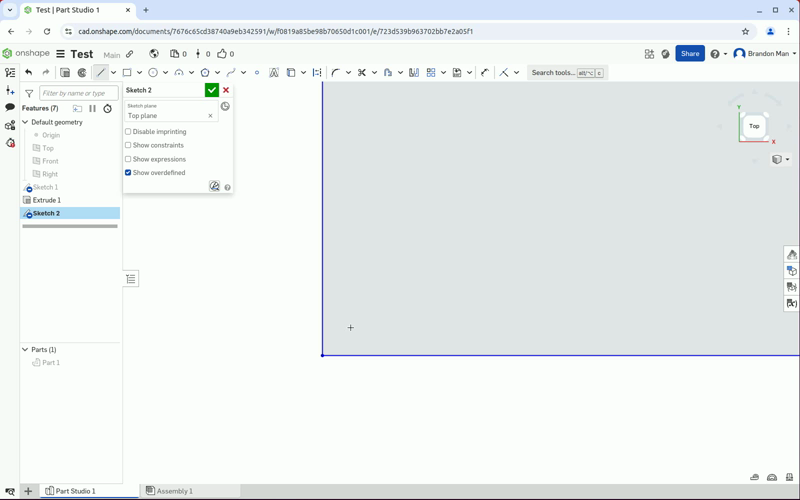
scroll(-6)
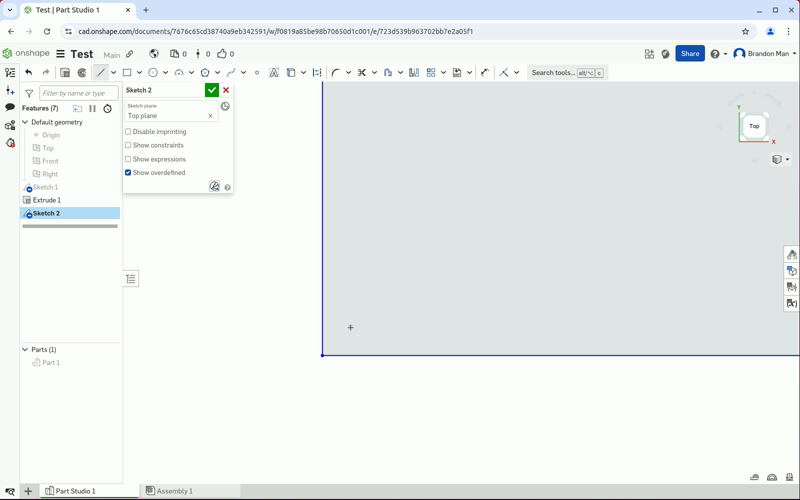
scroll(-6)
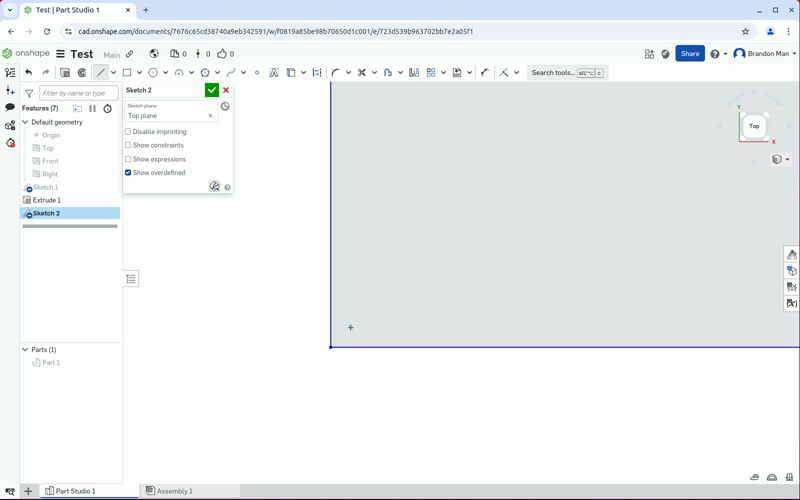
scroll(-6)
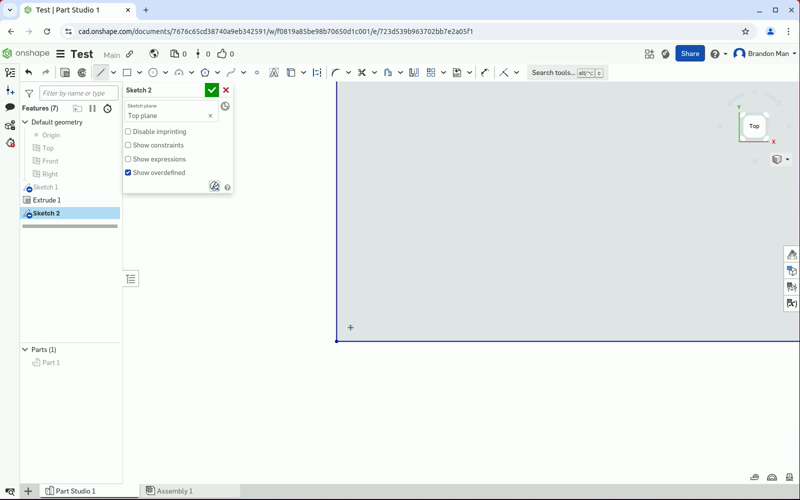
scroll(-6)
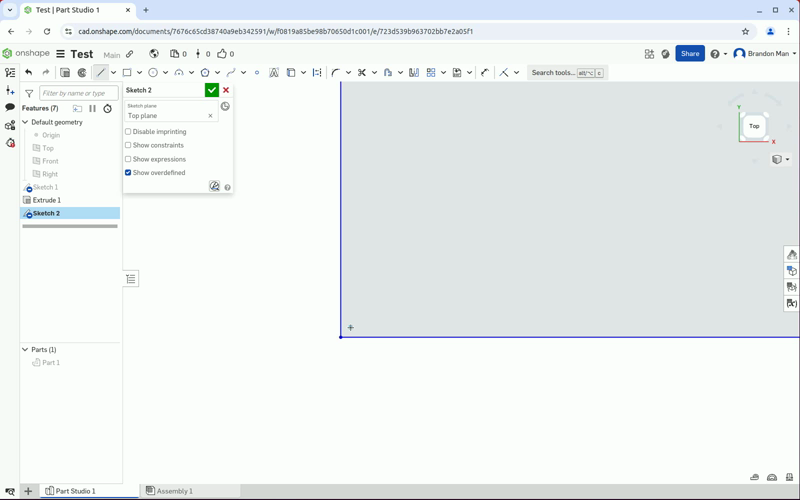
scroll(-6)
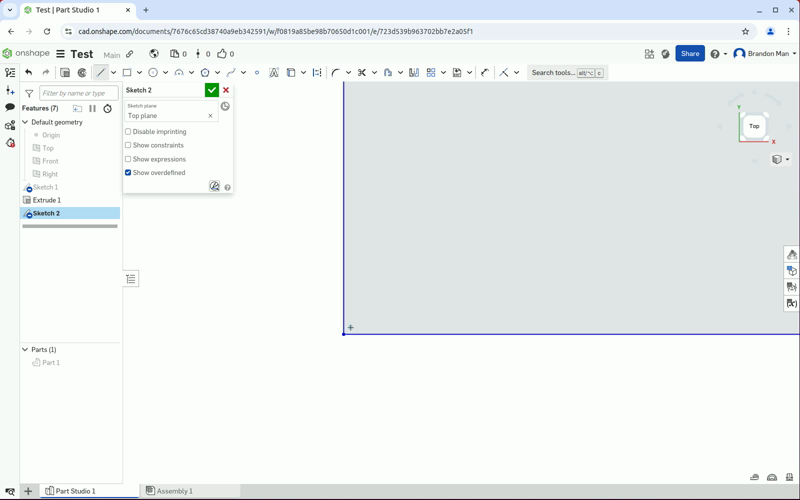
scroll(-6)
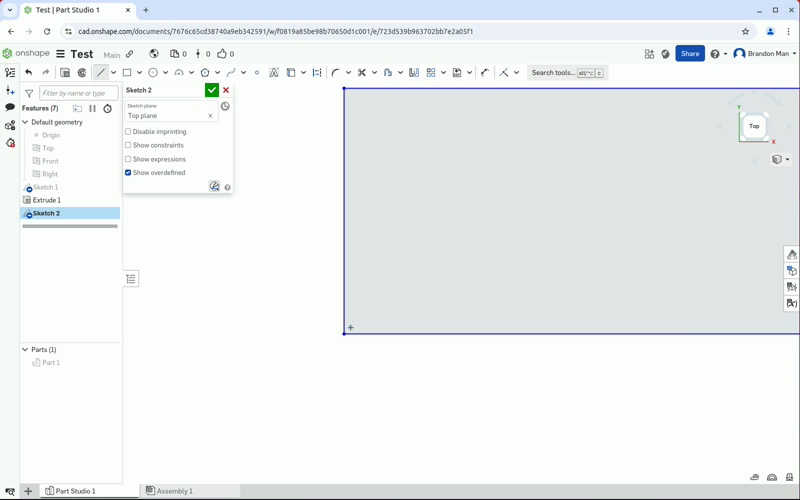
scroll(-6)
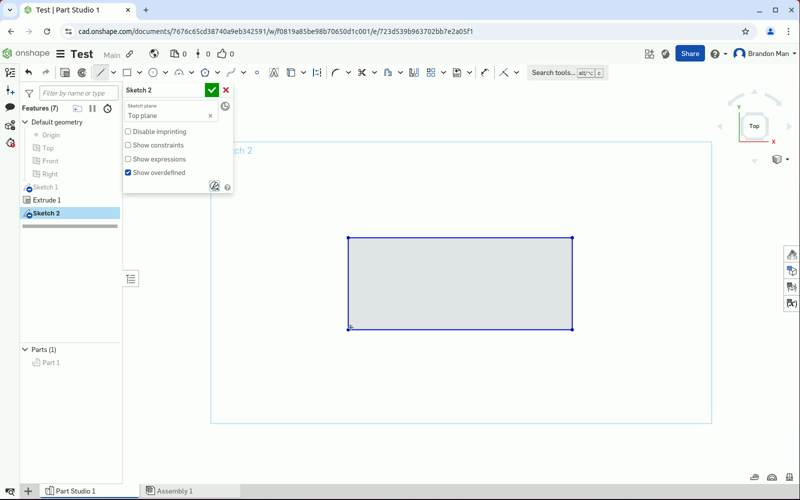
key_up(shift)
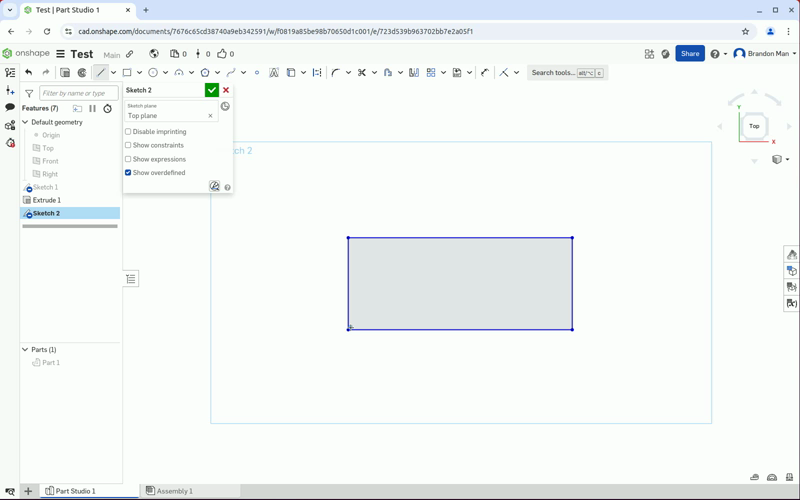
key_down(shift)
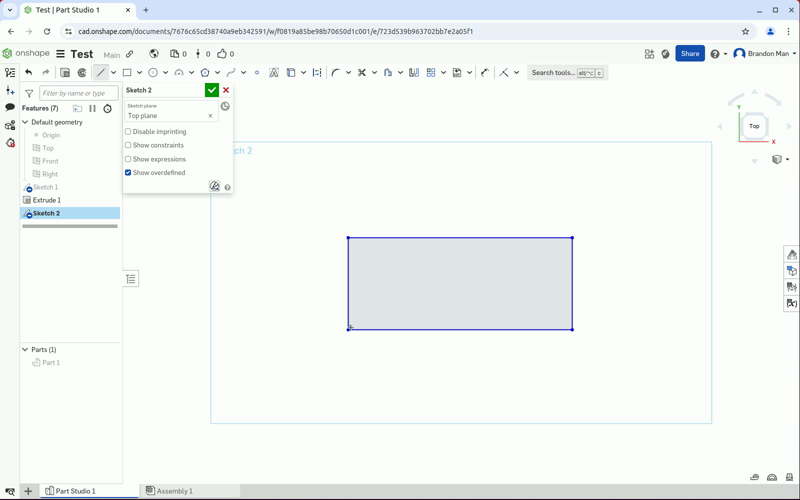
mouse_move(569, 327)
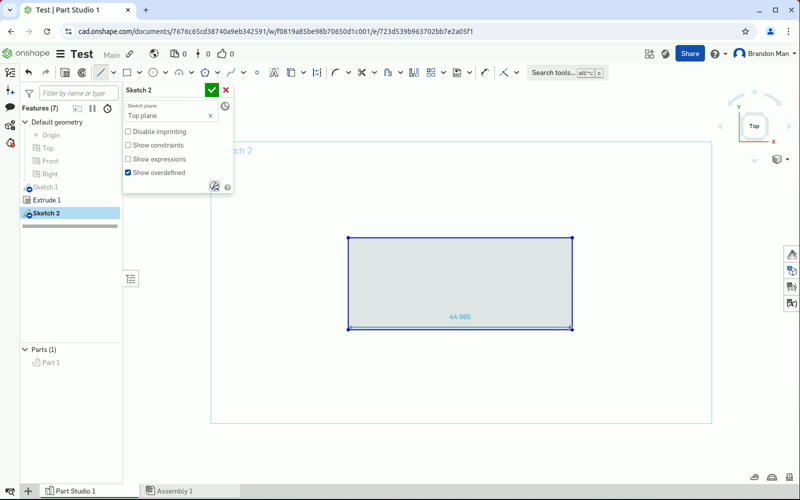
scroll(6)
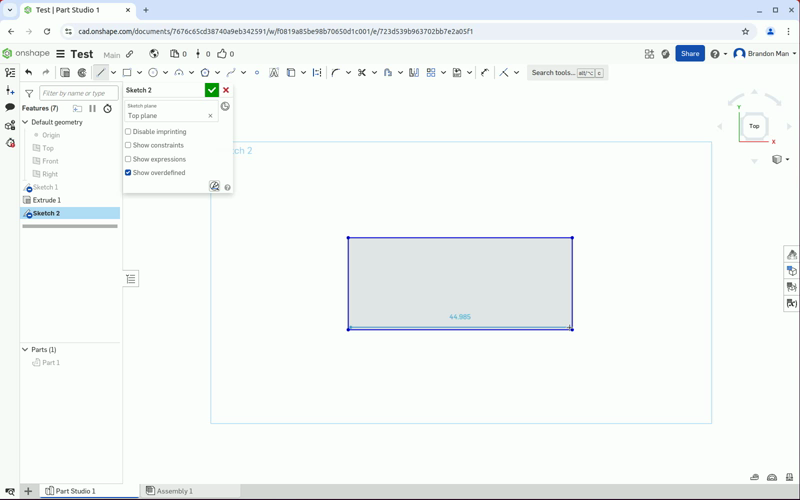
scroll(6)
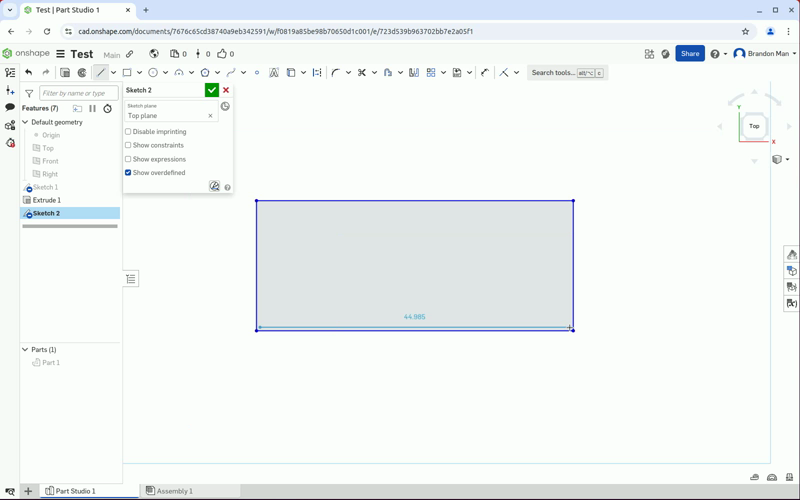
scroll(6)
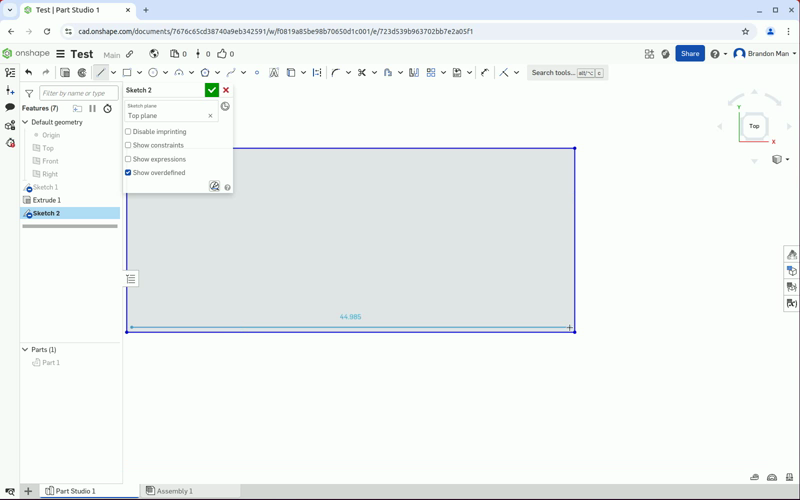
scroll(6)
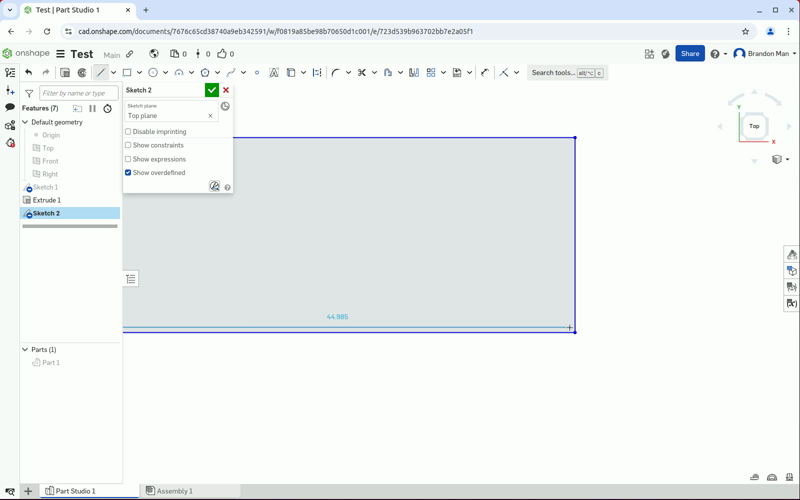
scroll(6)
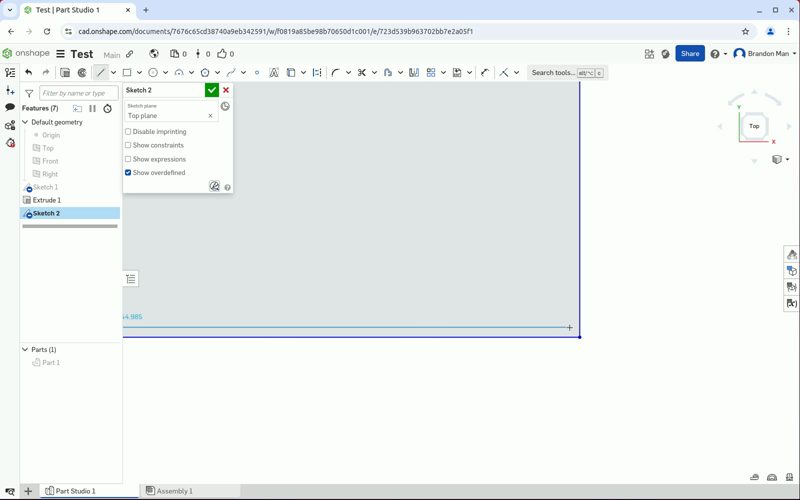
scroll(6)
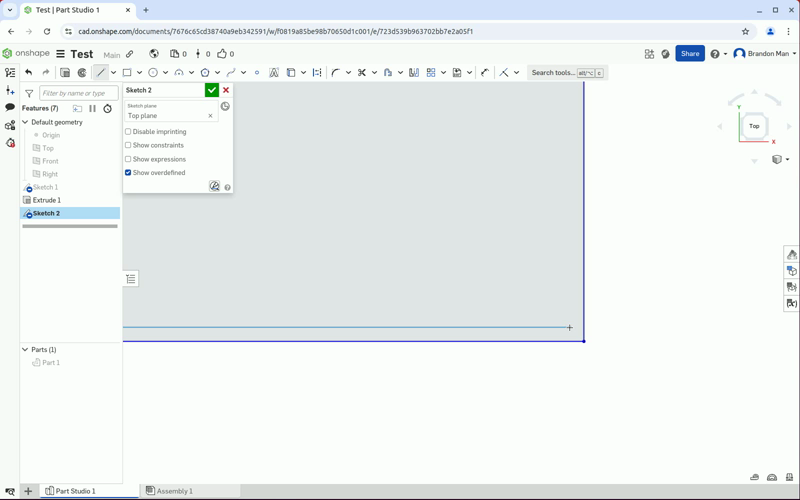
scroll(6)
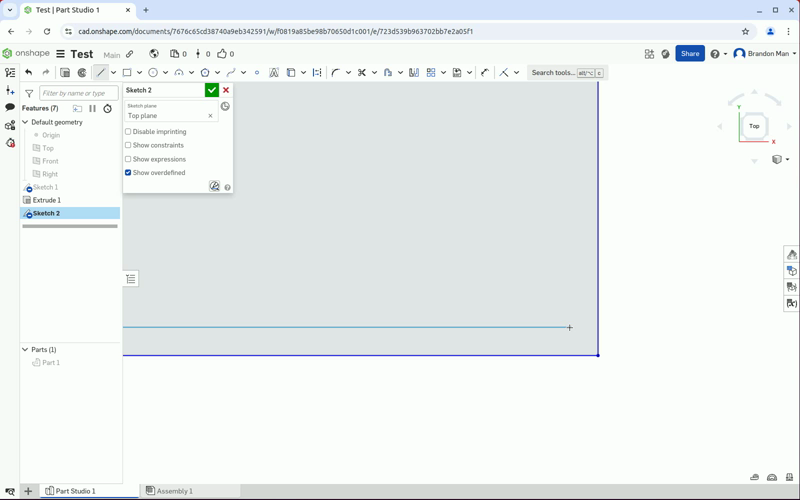
click(569, 327)
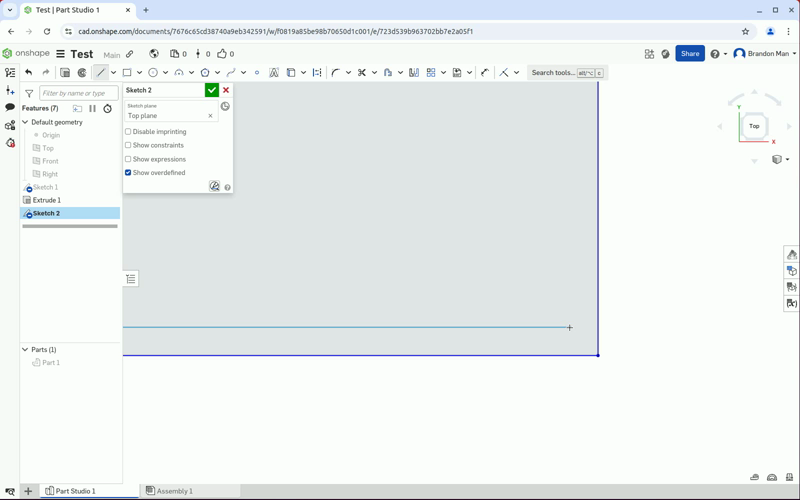
scroll(-6)
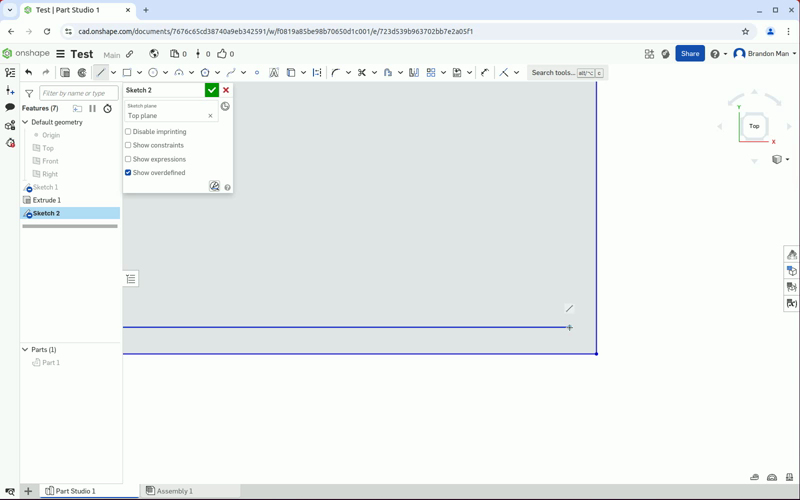
scroll(-6)
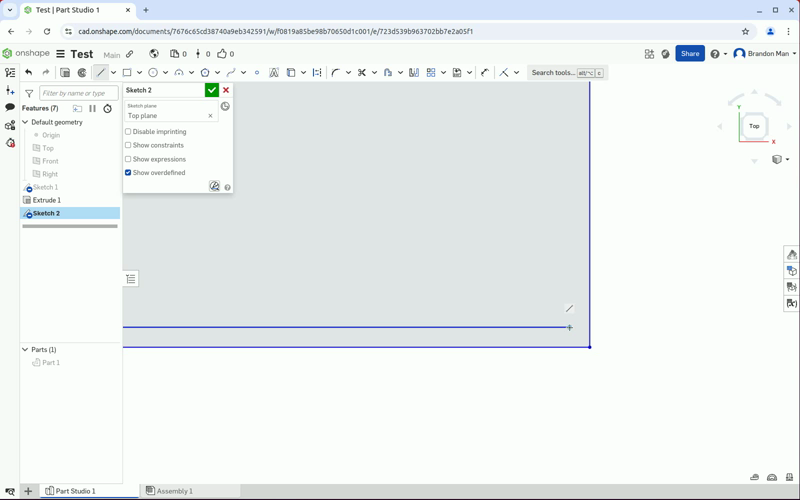
scroll(-6)
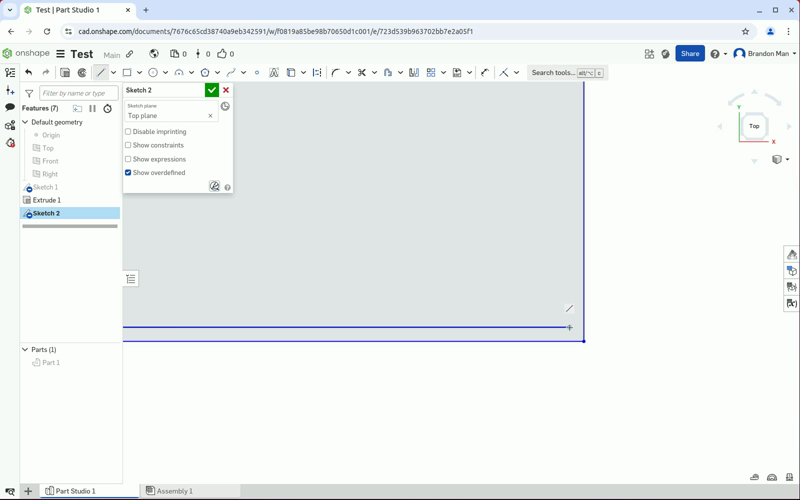
scroll(-6)
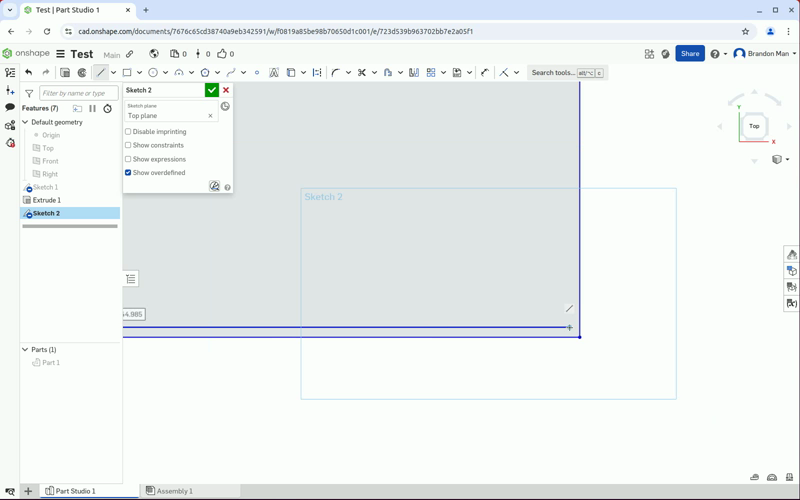
scroll(-6)
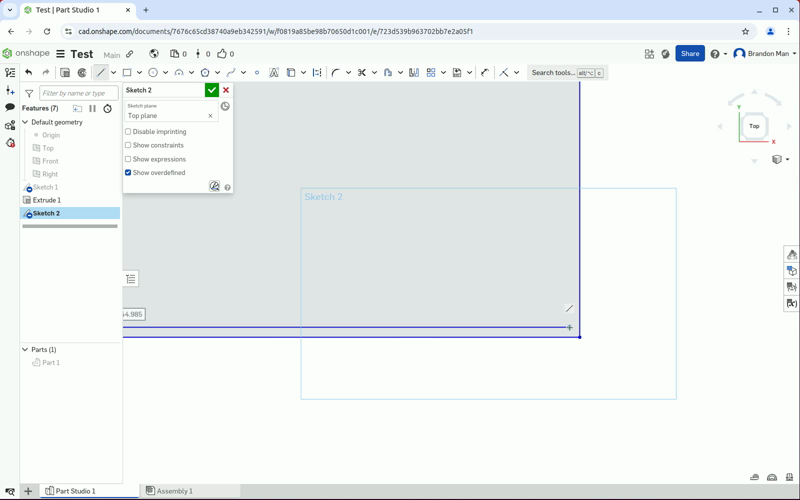
scroll(-6)
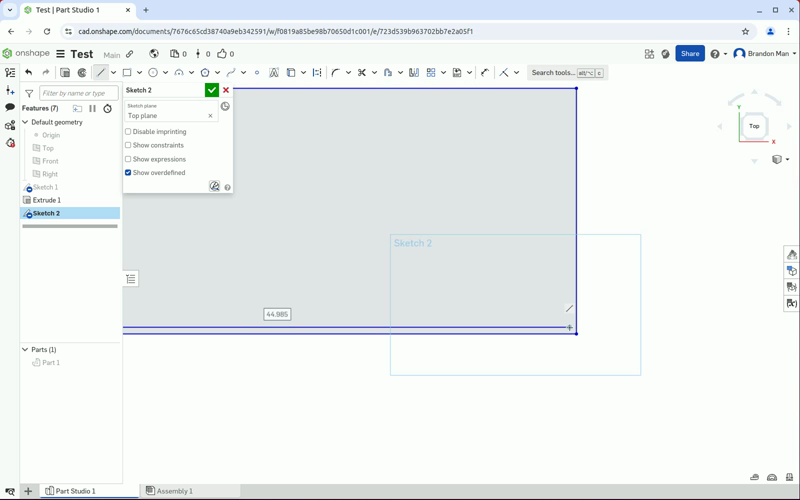
scroll(-6)
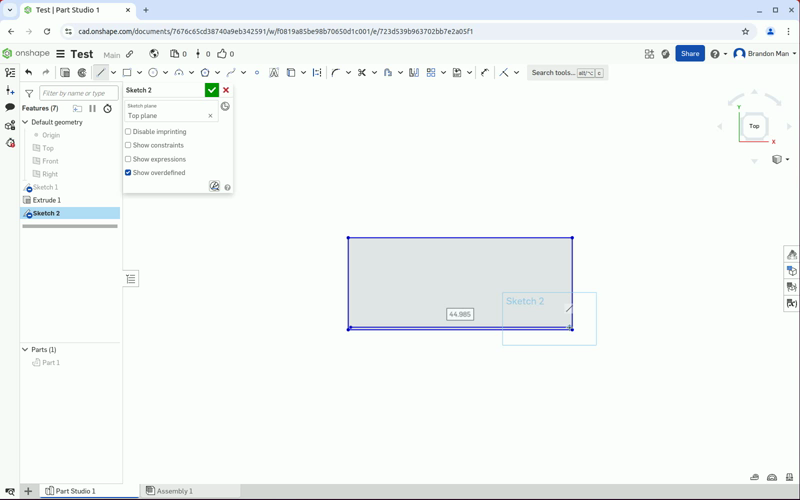
key_up(shift)
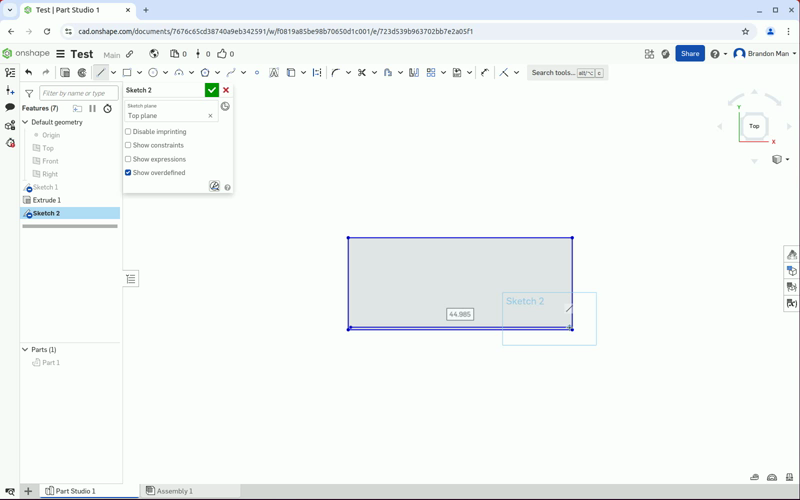
key_down(shift)
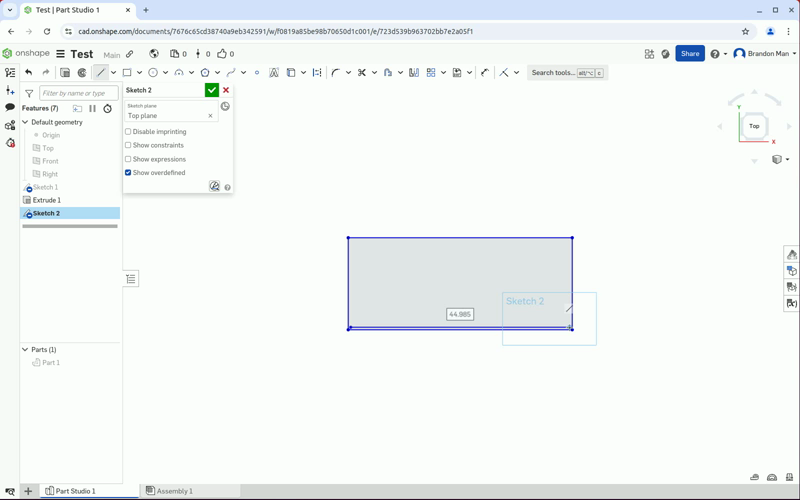
mouse_move(569, 240)
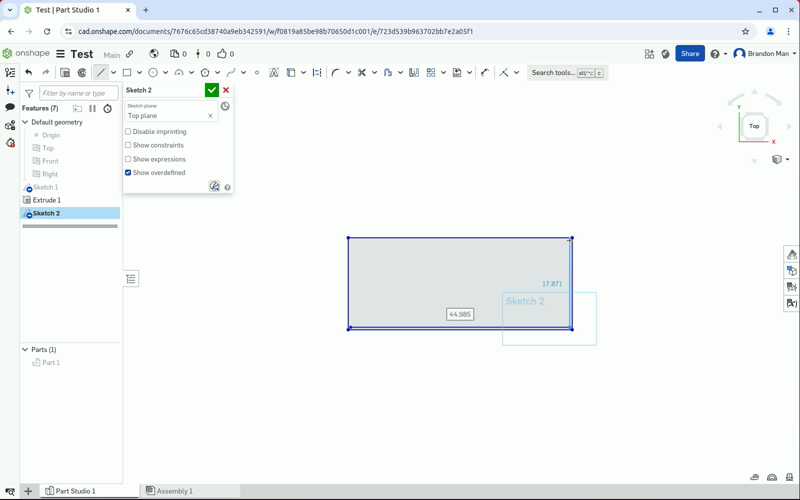
scroll(6)
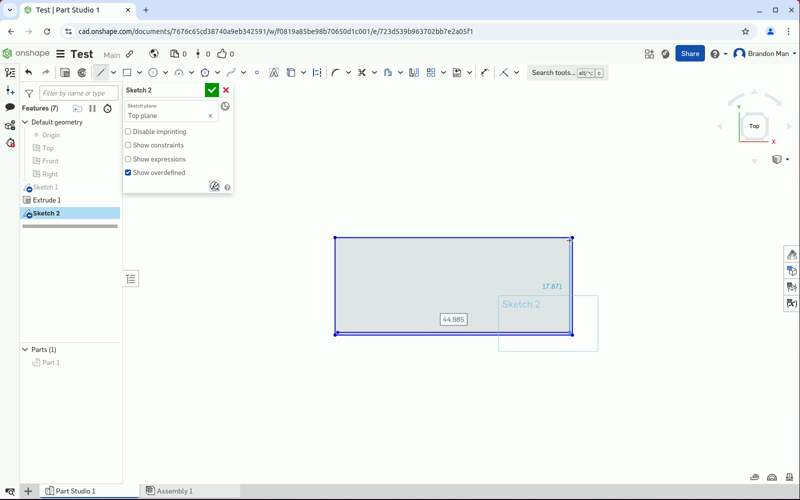
scroll(6)
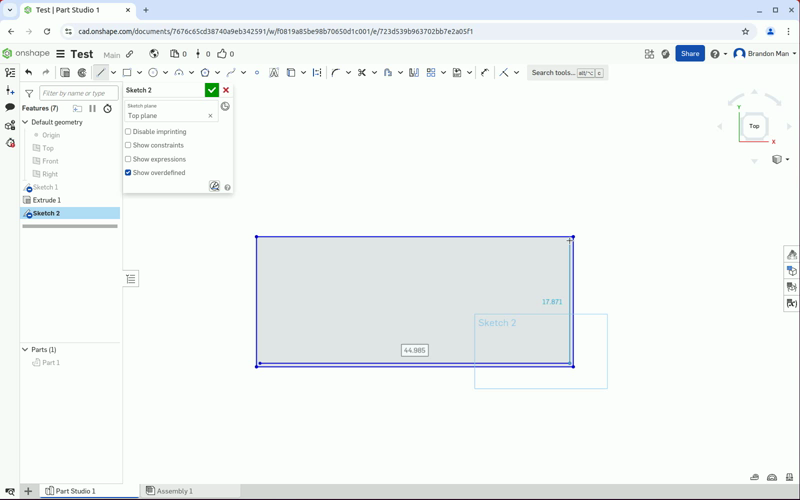
scroll(6)
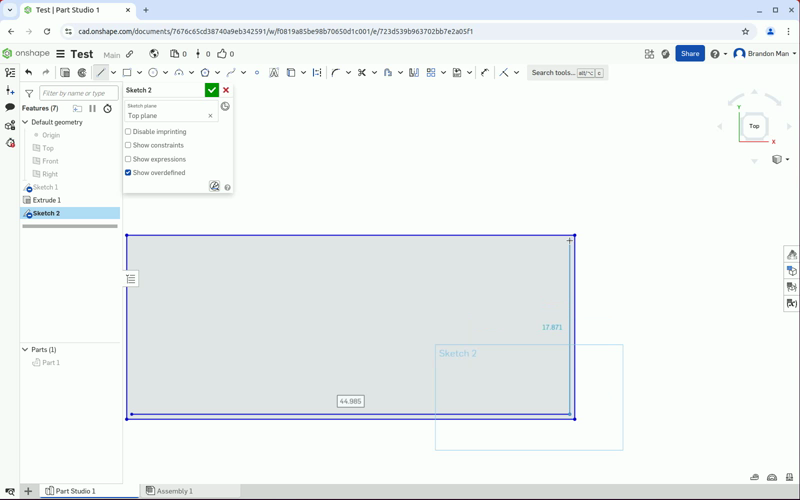
scroll(6)
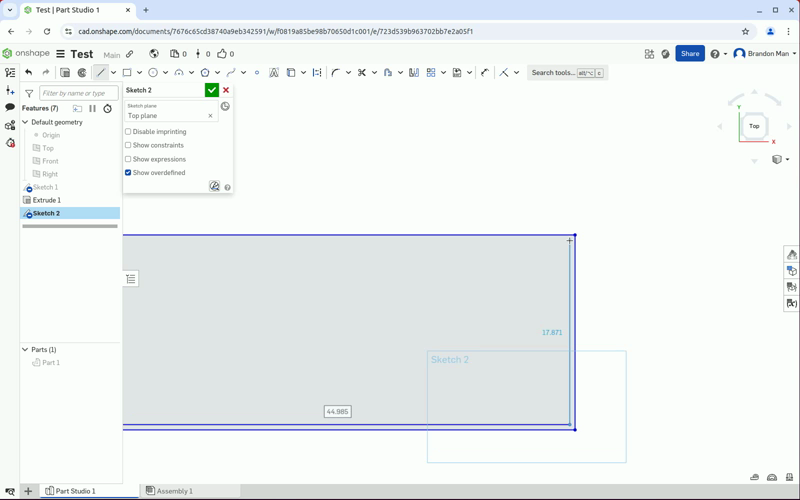
scroll(6)
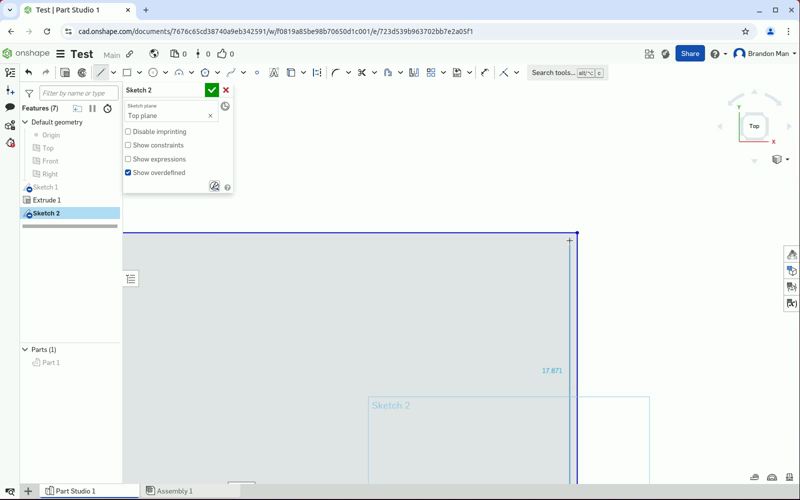
scroll(6)
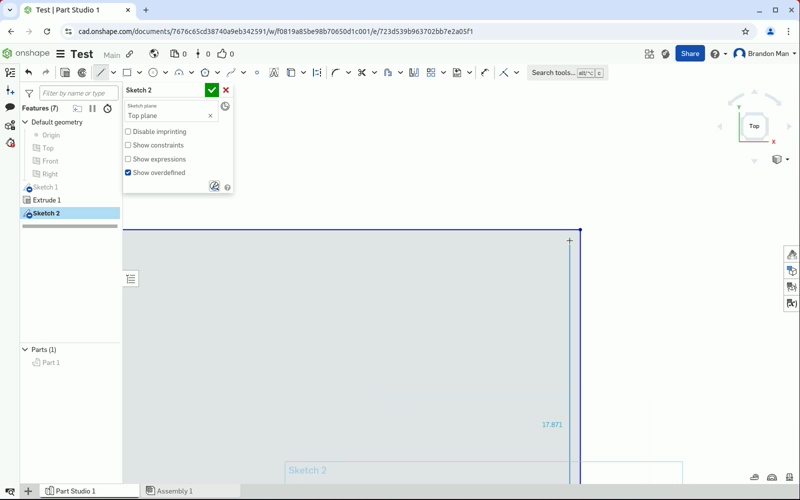
scroll(6)
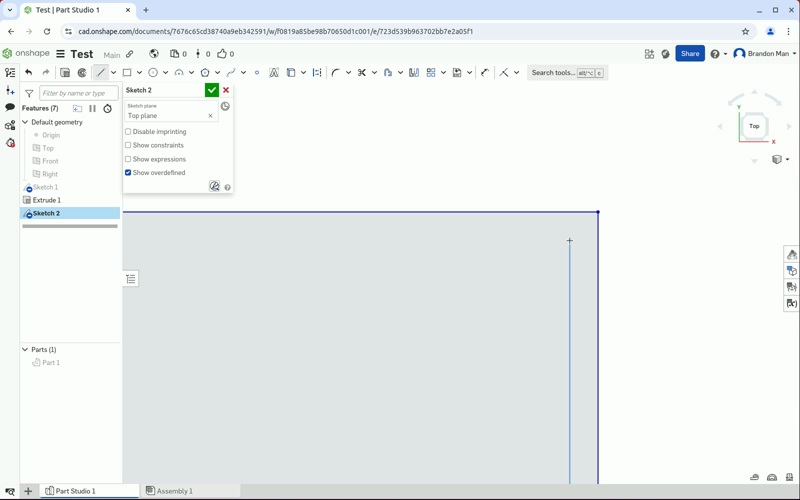
click(569, 240)
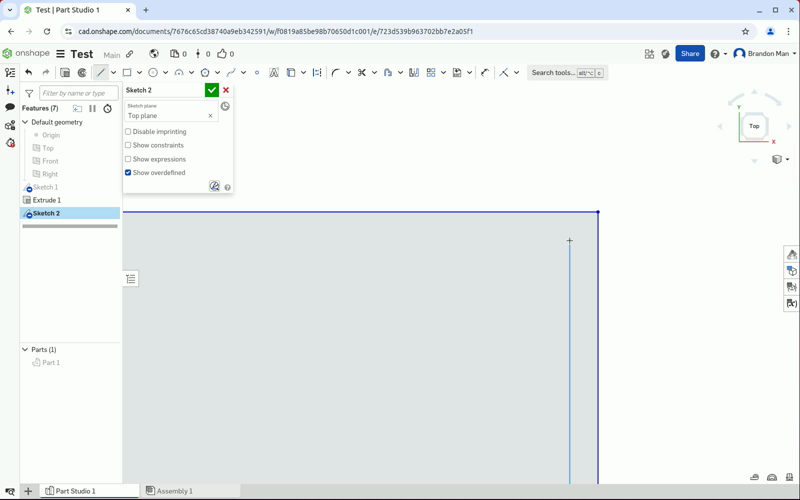
scroll(-6)
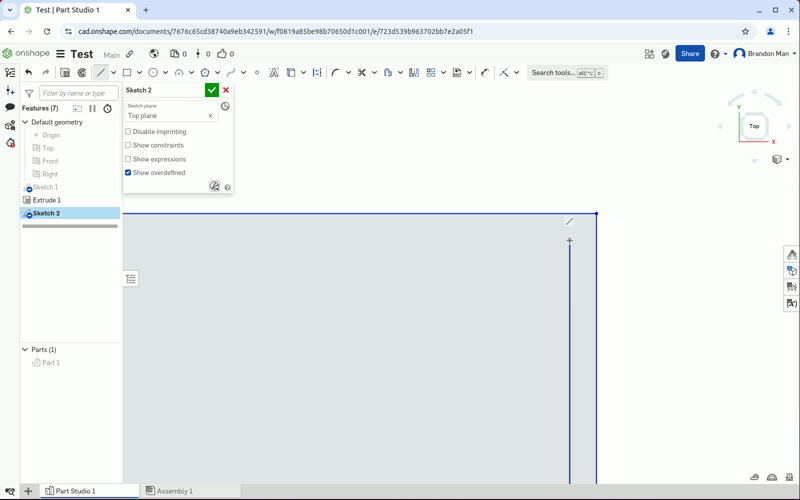
scroll(-6)
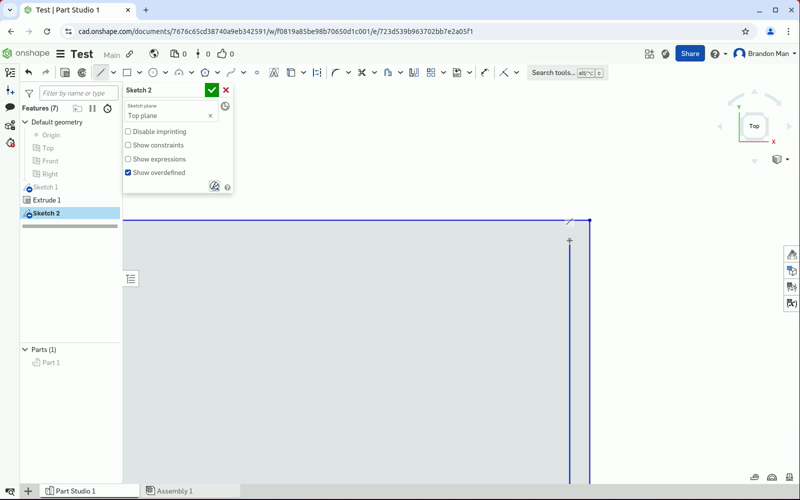
scroll(-6)
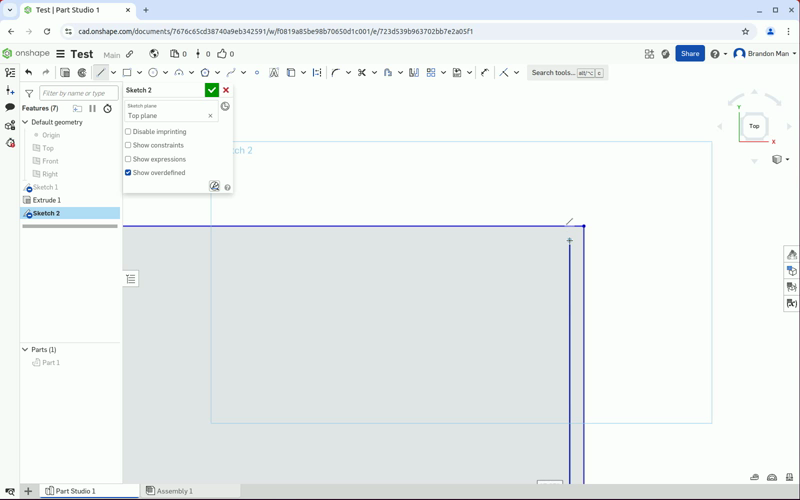
scroll(-6)
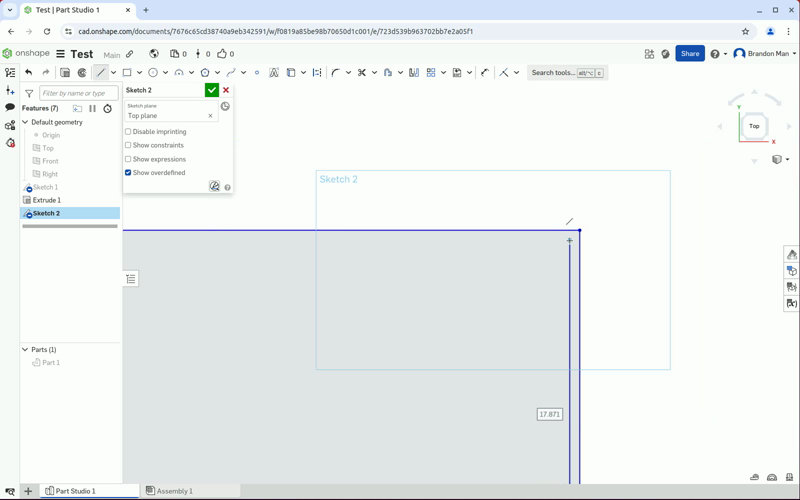
scroll(-6)
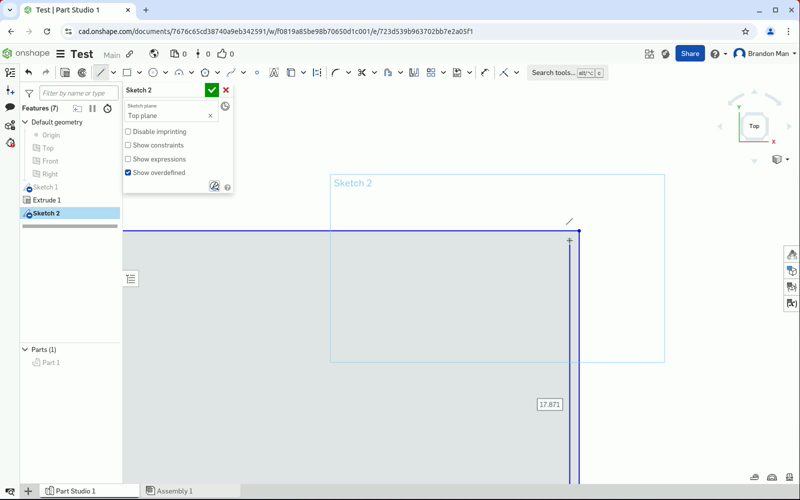
scroll(-6)
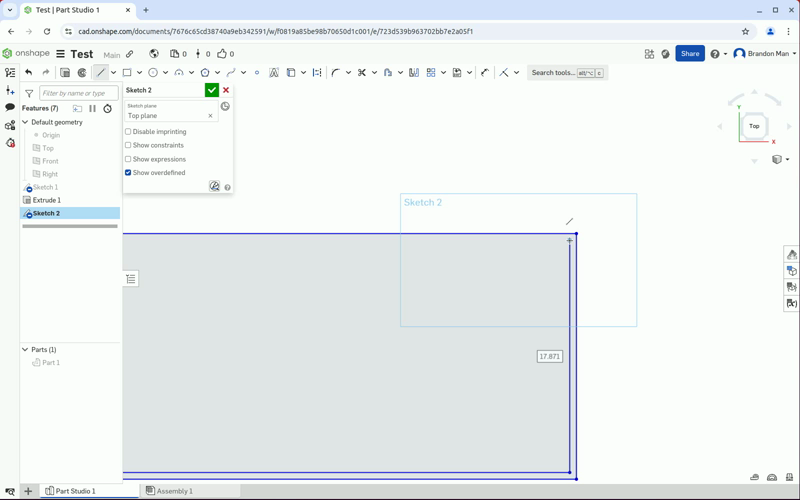
scroll(-6)
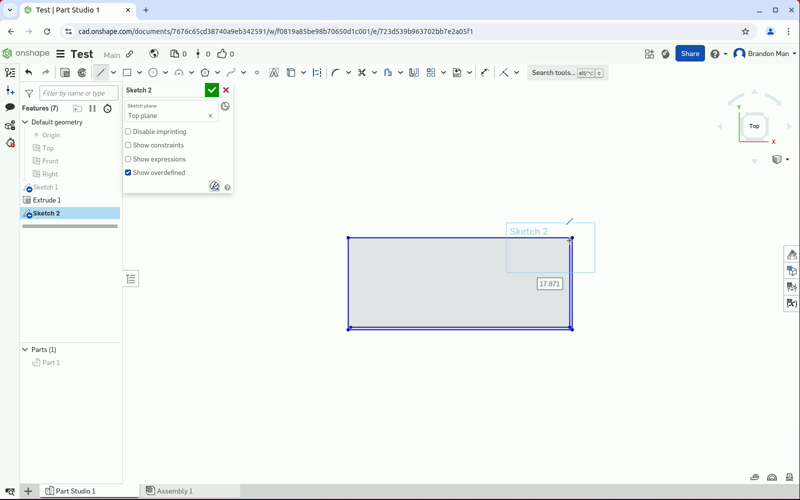
key_up(shift)
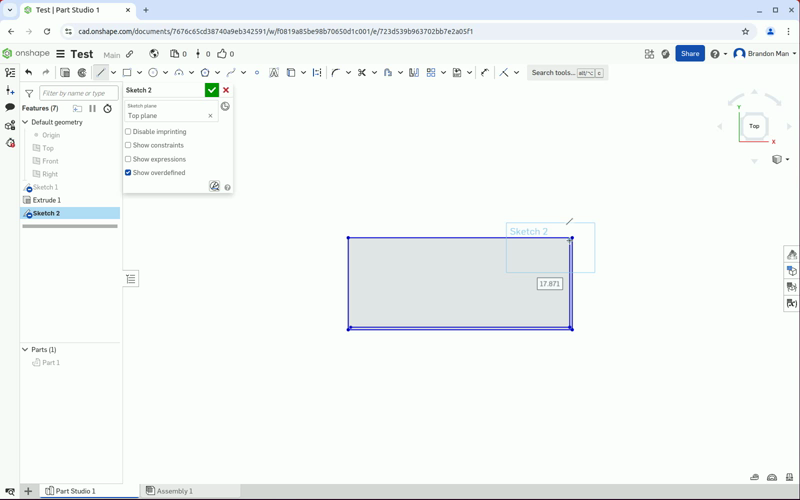
key_down(shift)
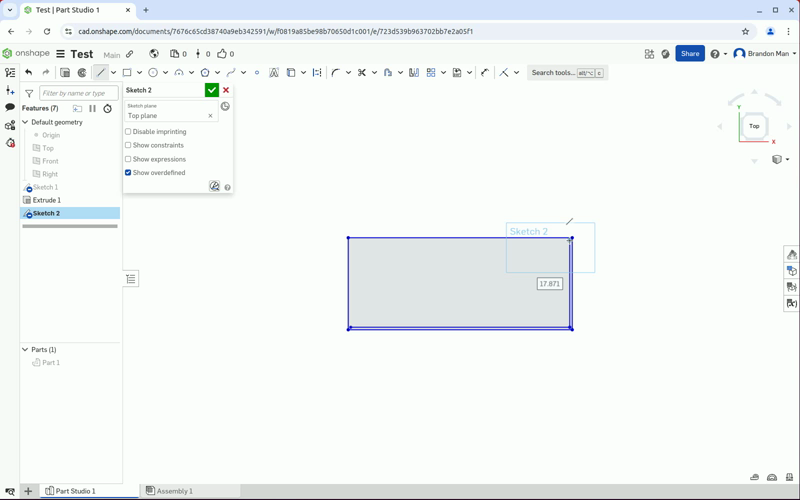
mouse_move(350, 240)
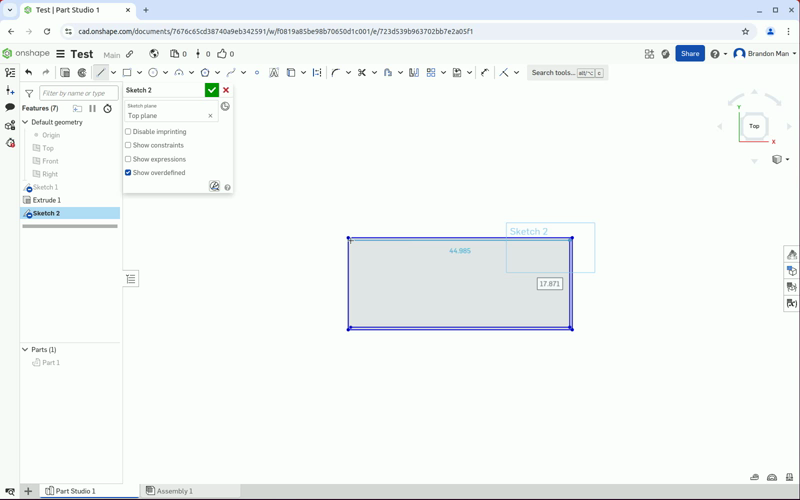
scroll(6)
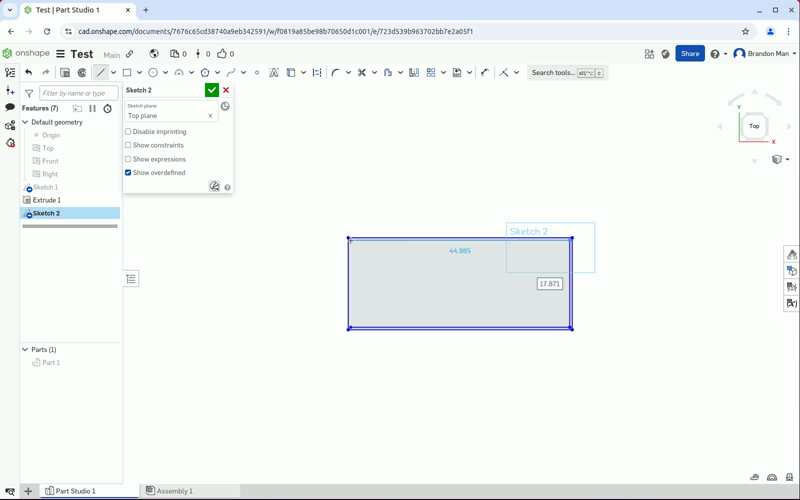
scroll(6)
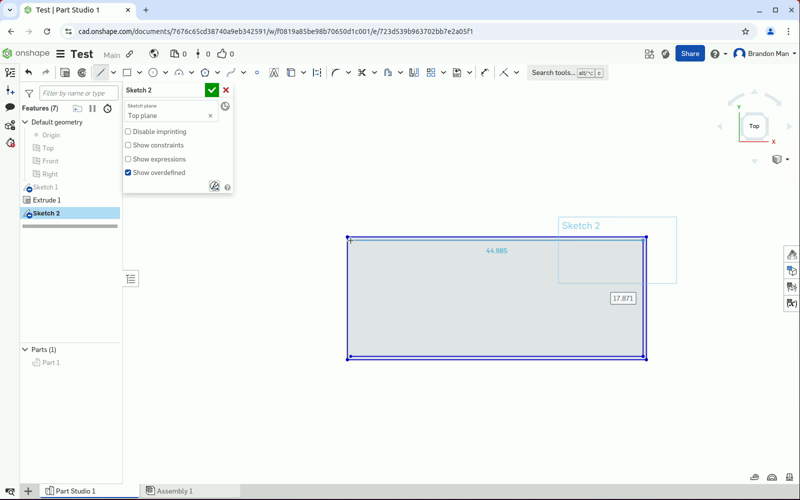
scroll(6)
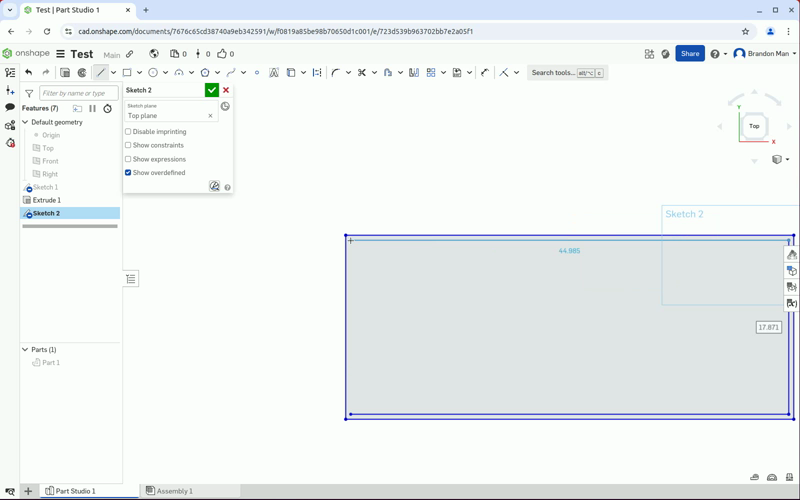
scroll(6)
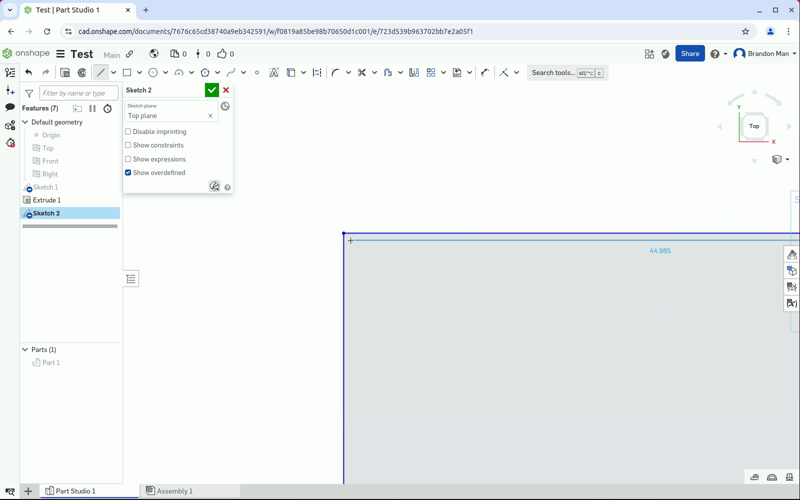
scroll(6)
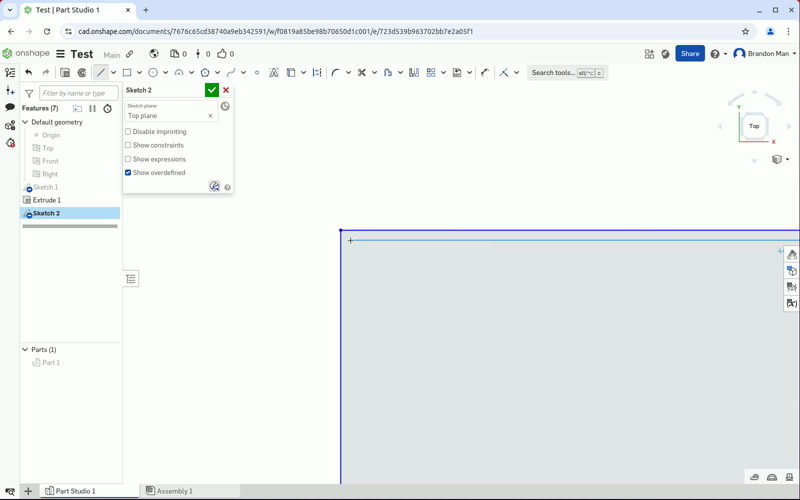
scroll(6)
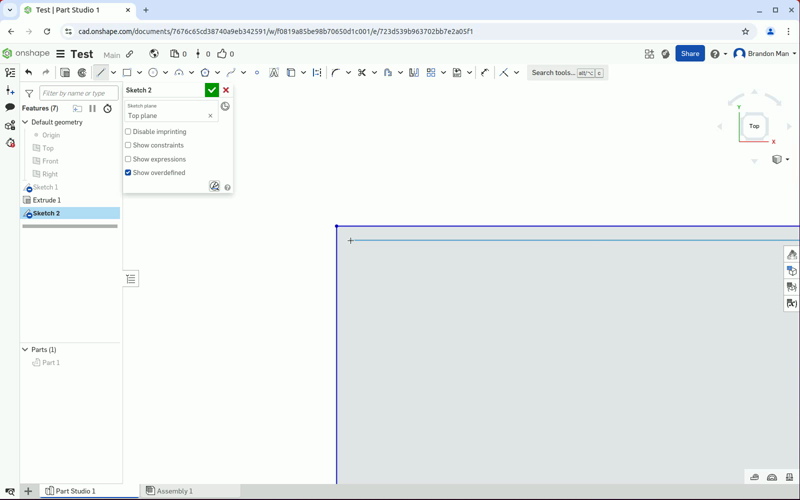
scroll(6)
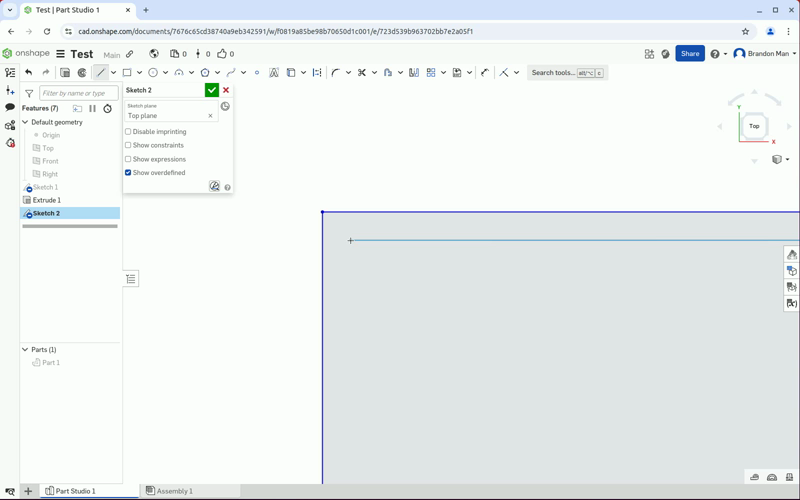
click(350, 240)
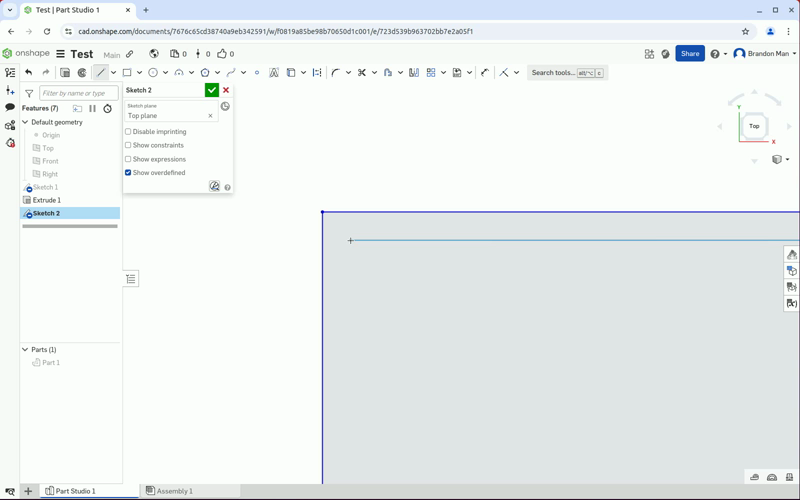
scroll(-6)
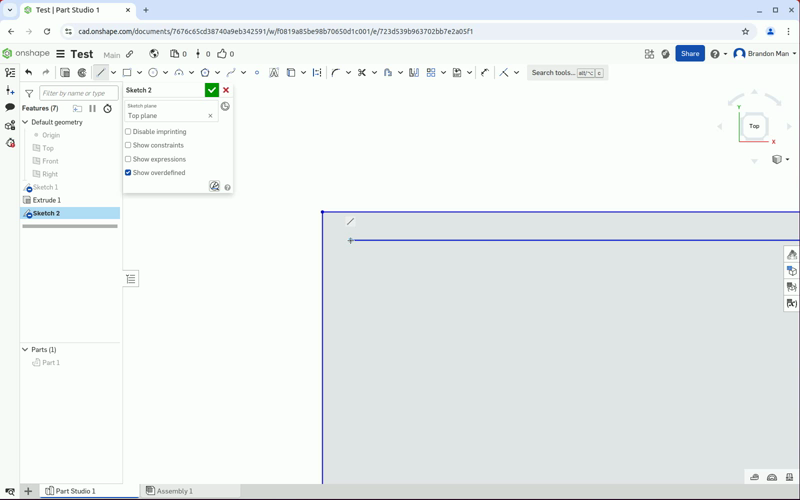
scroll(-6)
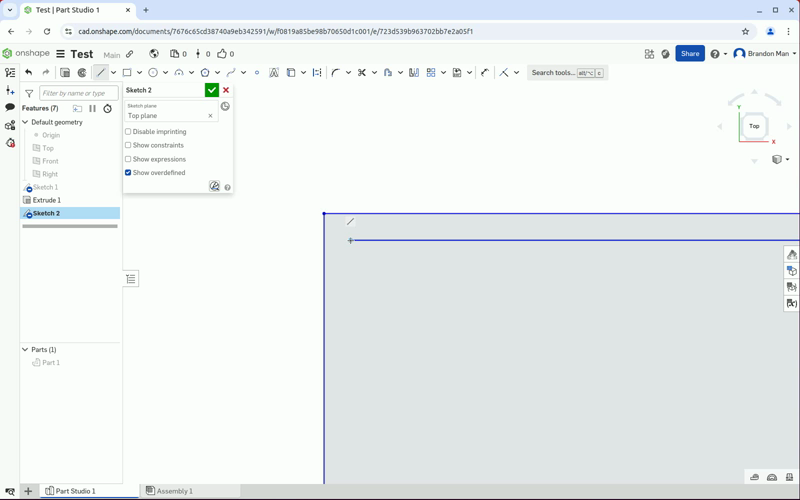
scroll(-6)
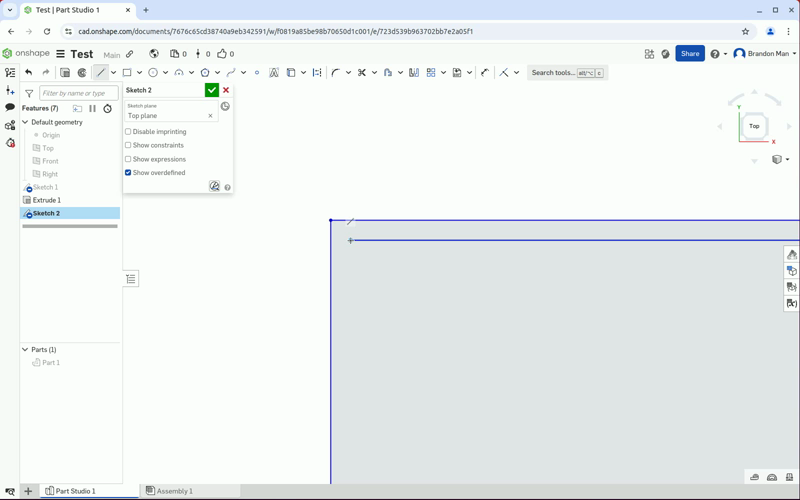
scroll(-6)
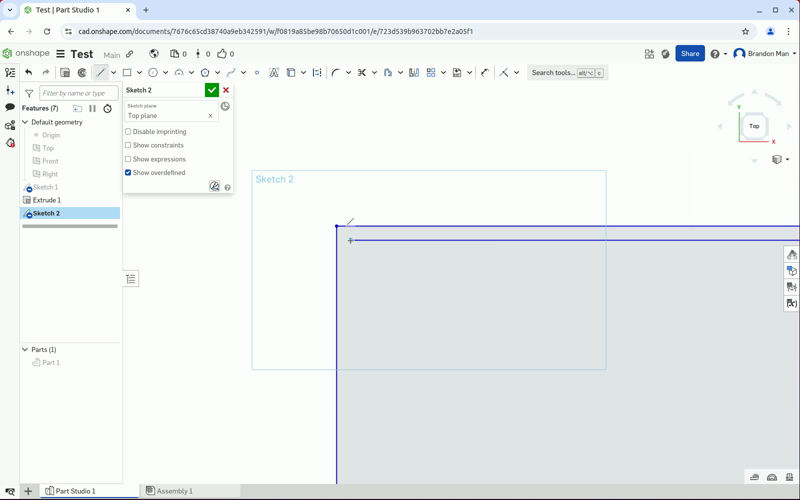
scroll(-6)
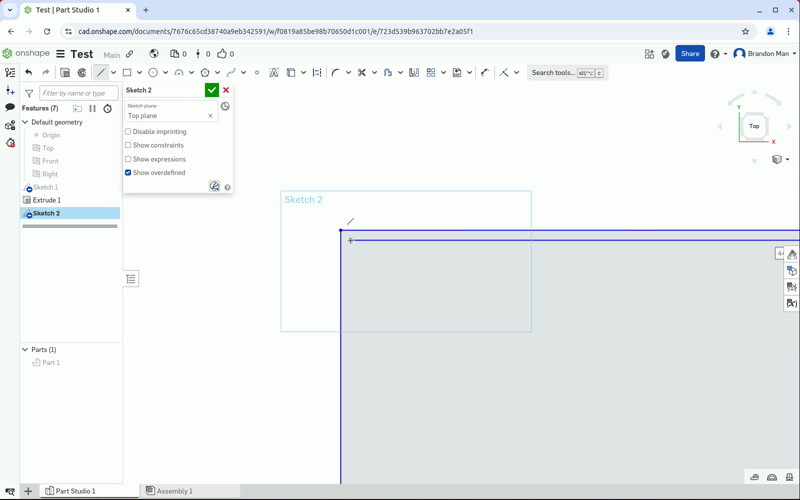
scroll(-6)
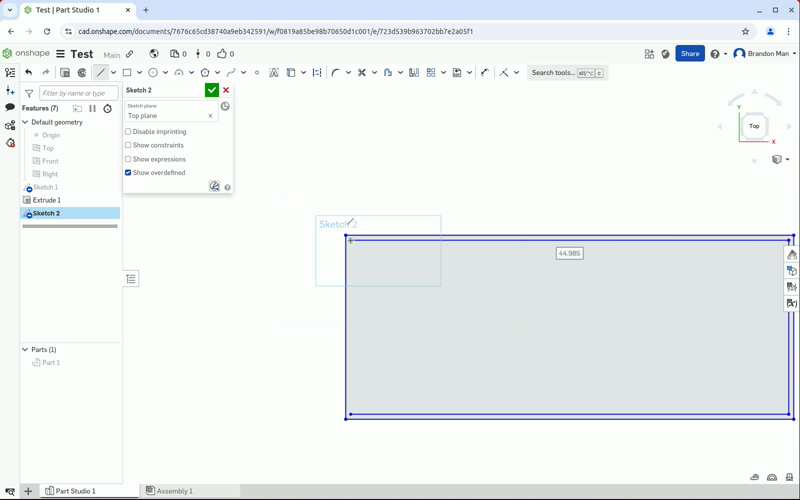
scroll(-6)
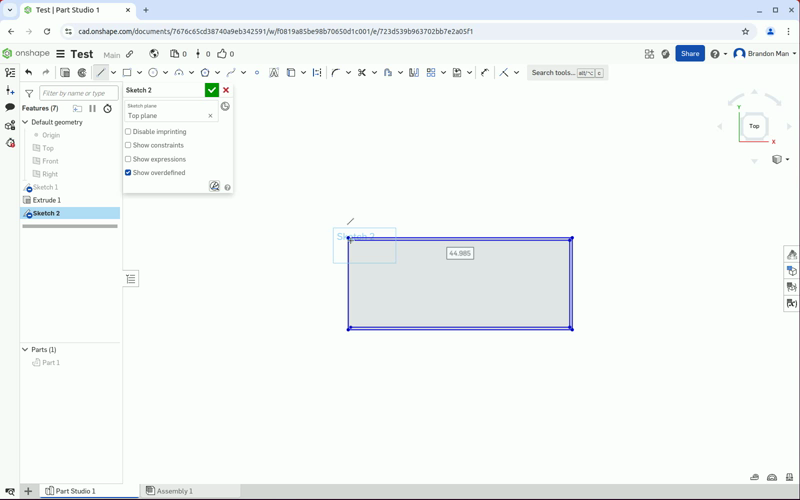
key_up(shift)
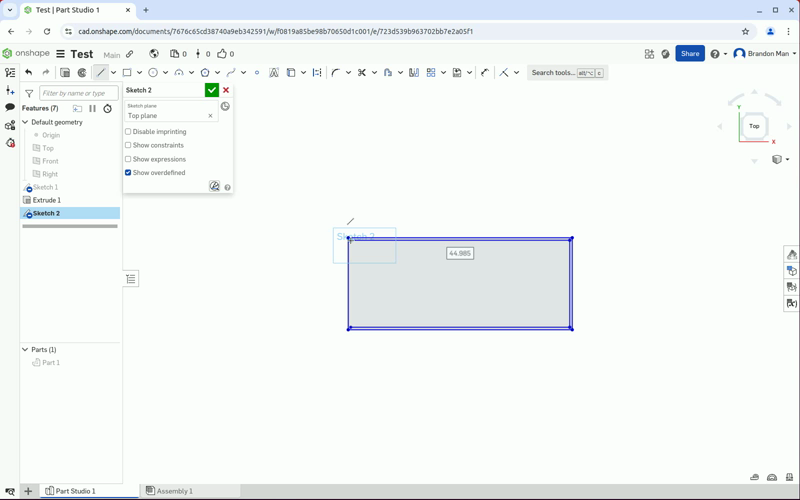
key_down(shift)
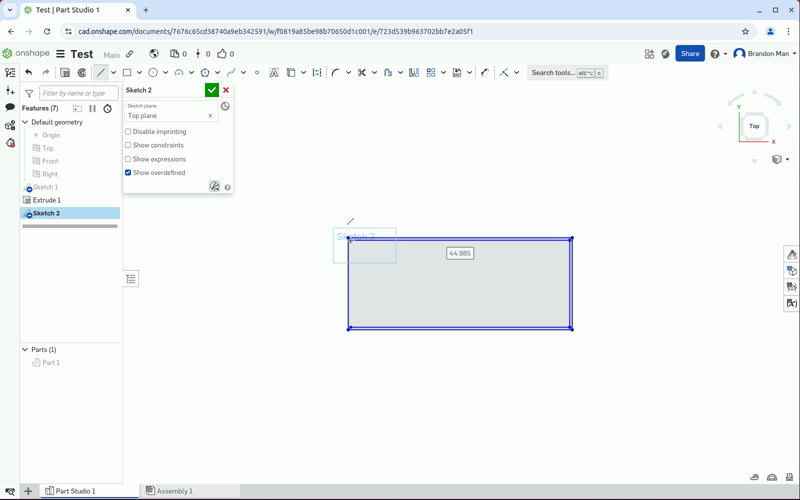
mouse_move(350, 327)
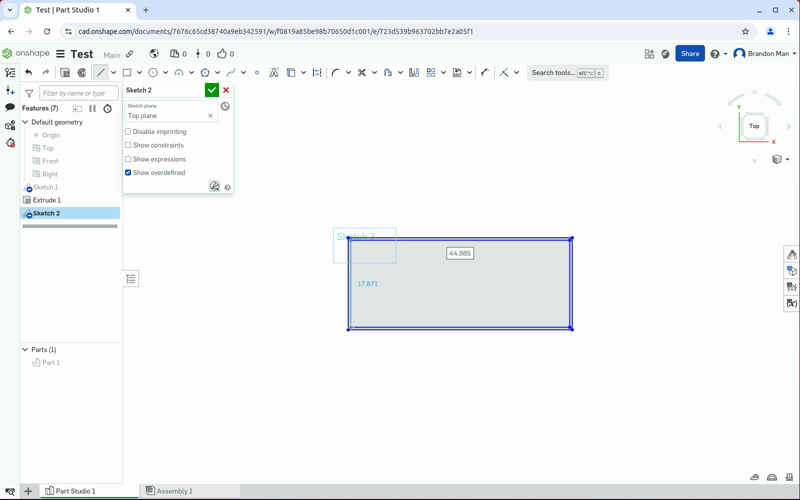
scroll(6)
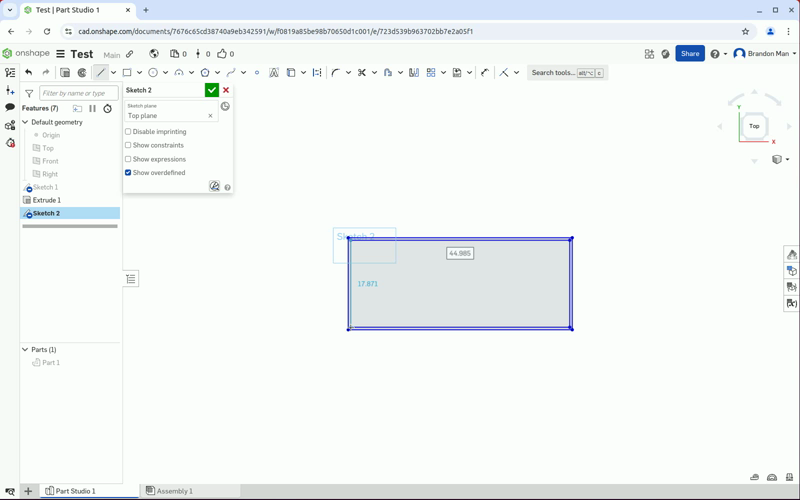
scroll(6)
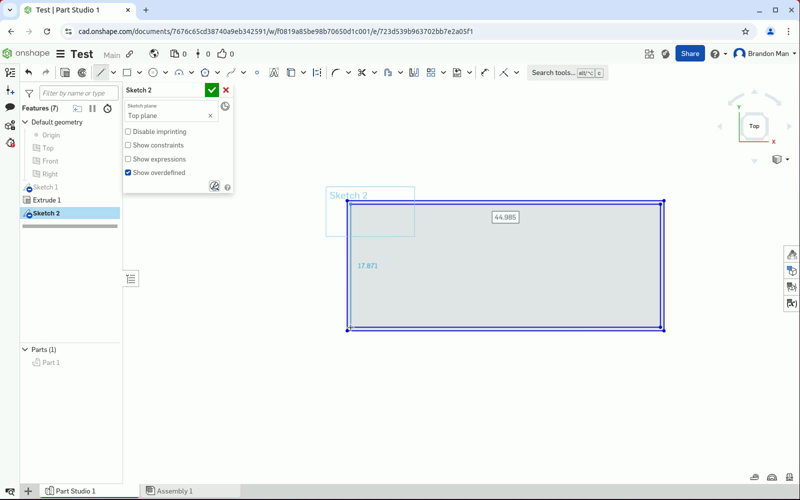
scroll(6)
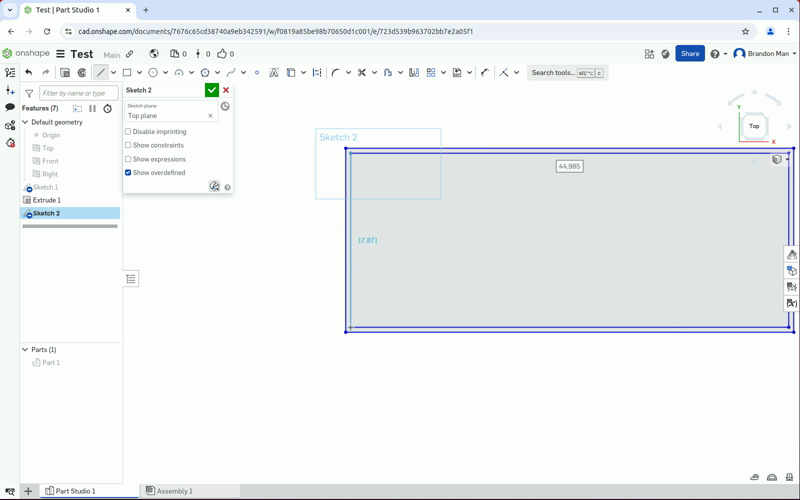
scroll(6)
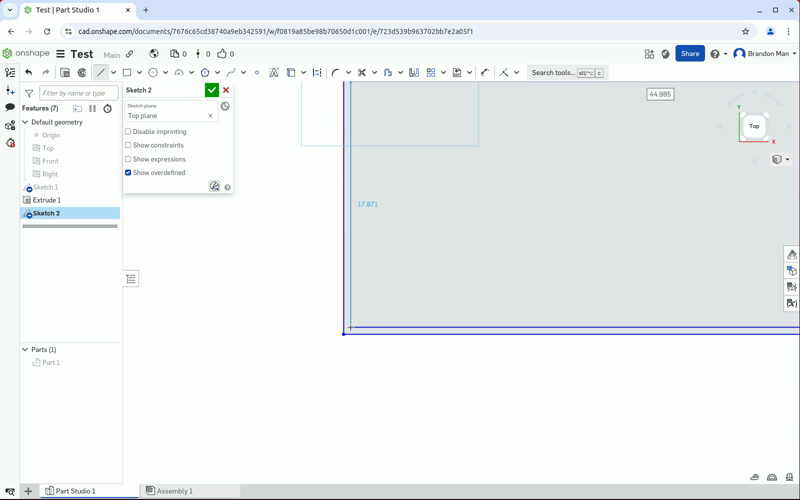
scroll(6)
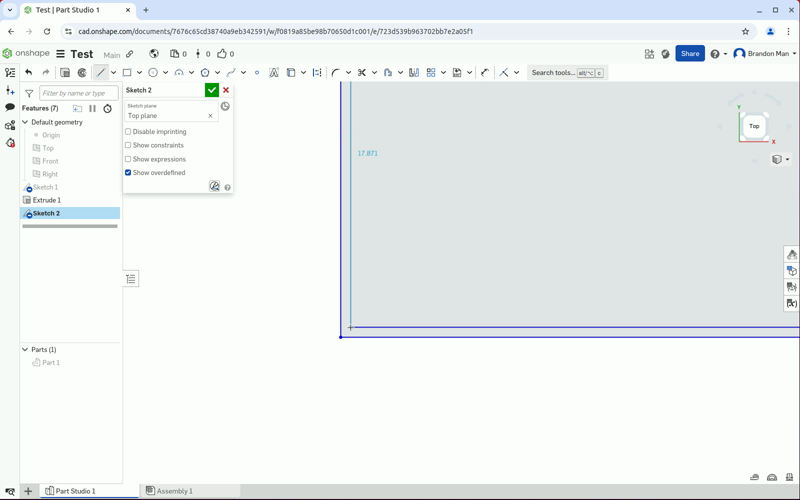
scroll(6)
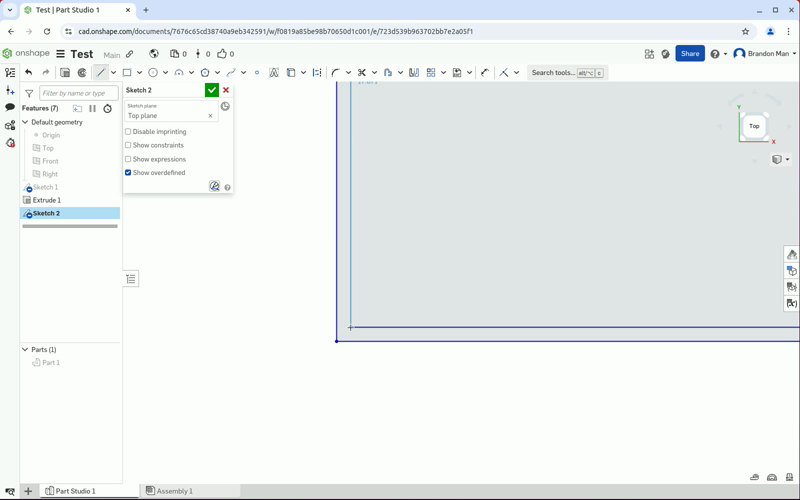
scroll(6)
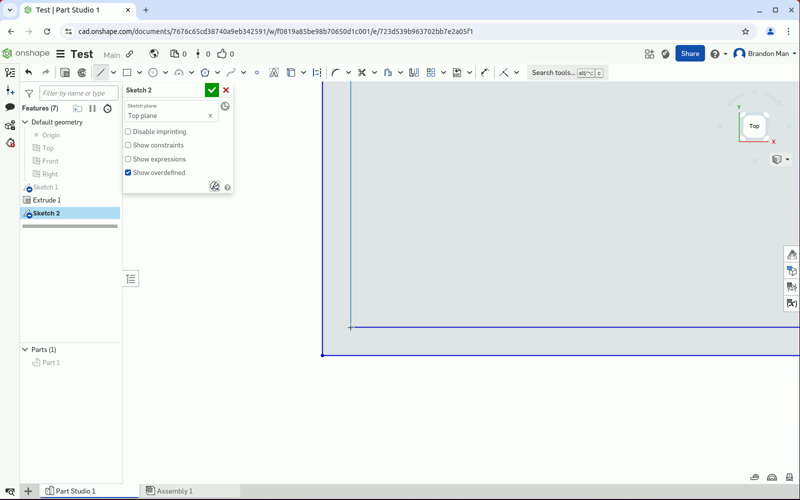
key_up(shift)
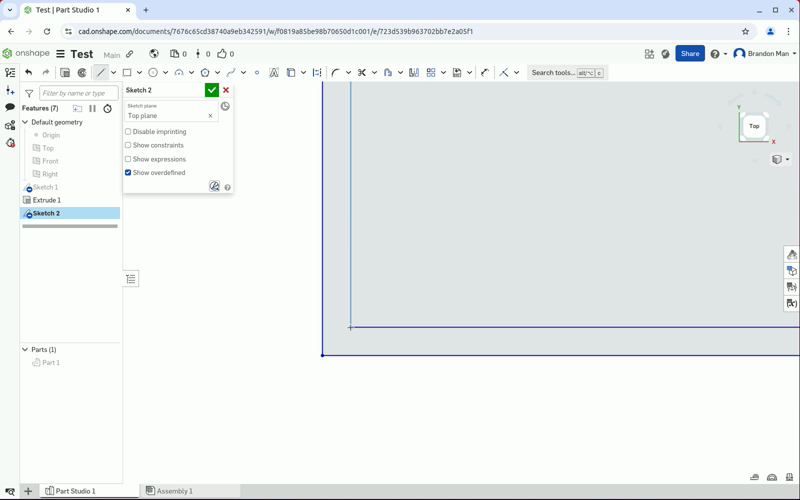
click(350, 327)
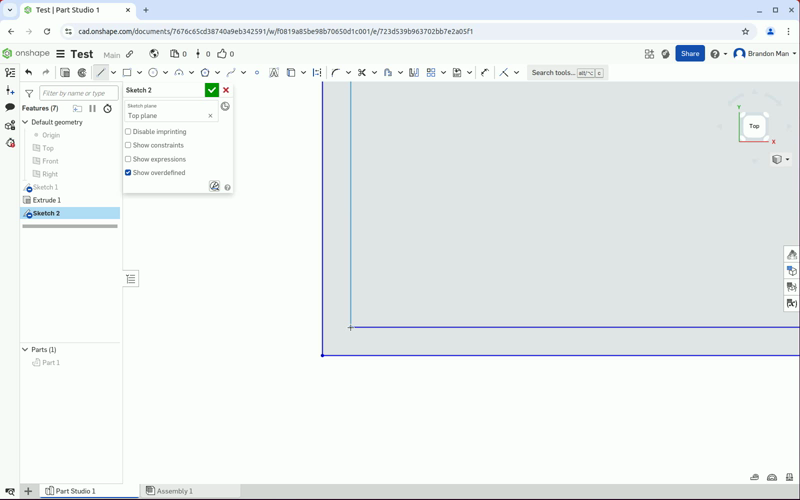
scroll(-6)
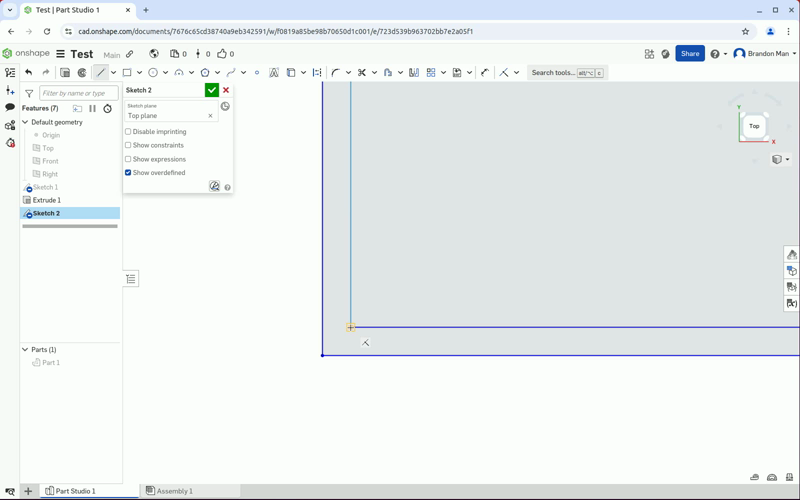
scroll(-6)
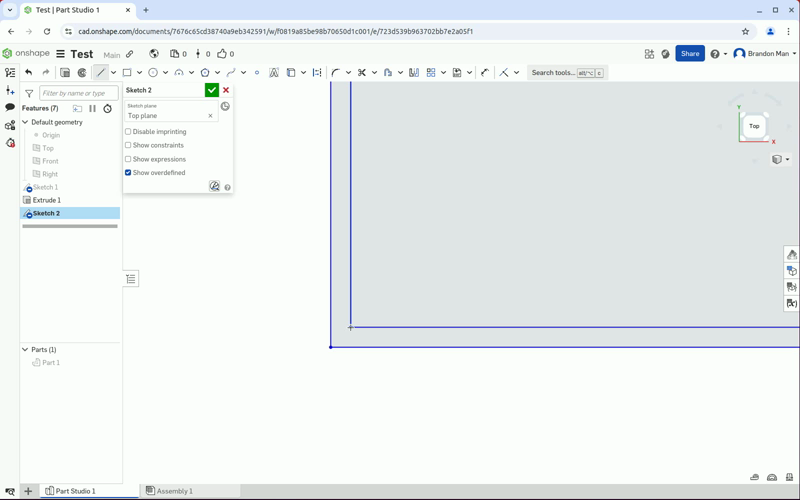
scroll(-6)
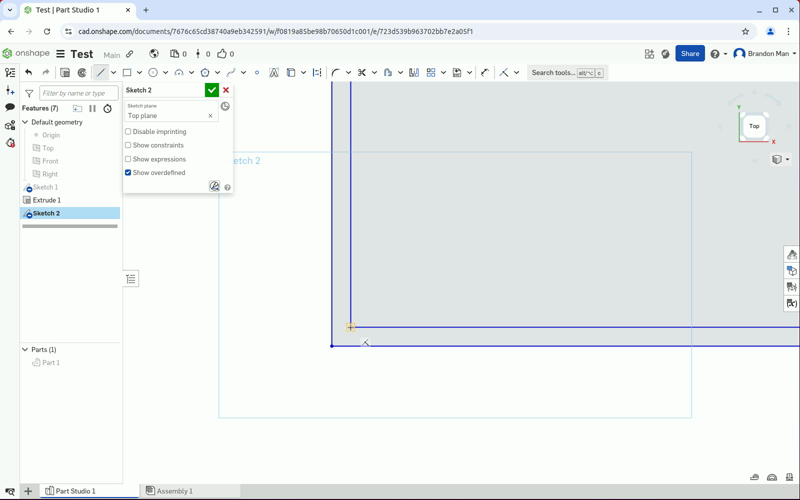
scroll(-6)
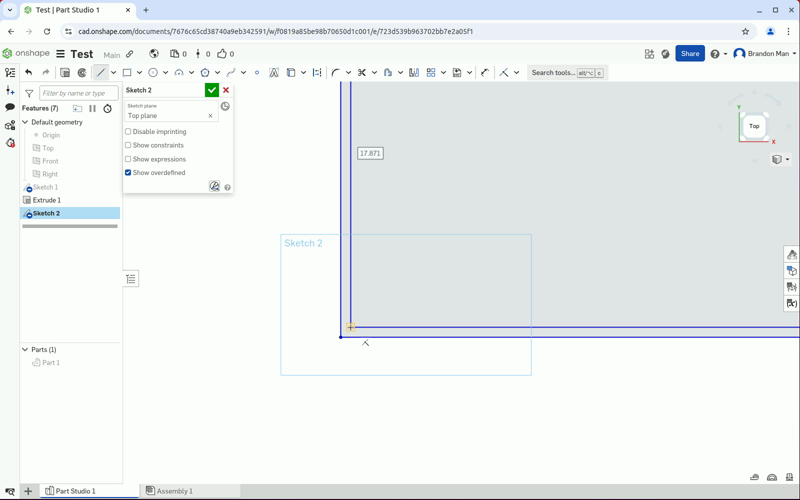
scroll(-6)
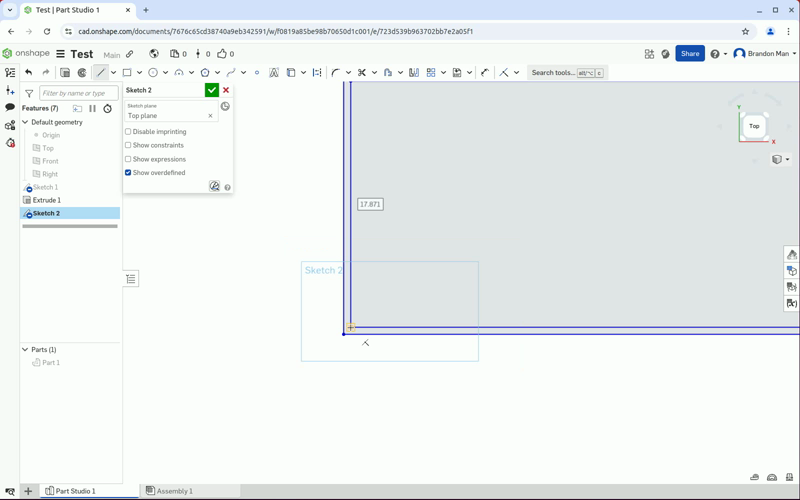
scroll(-6)
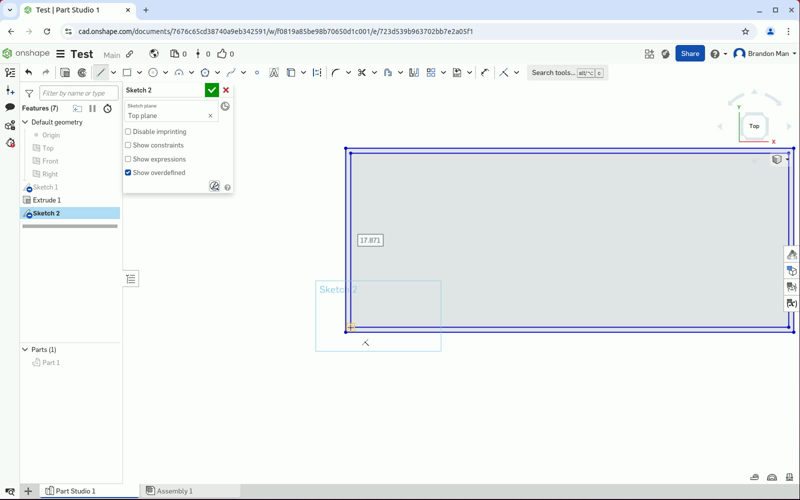
scroll(-6)
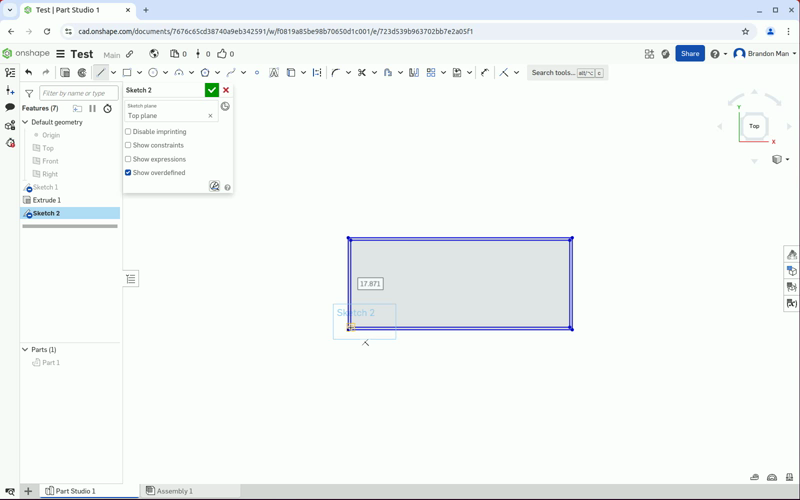
key(esc)
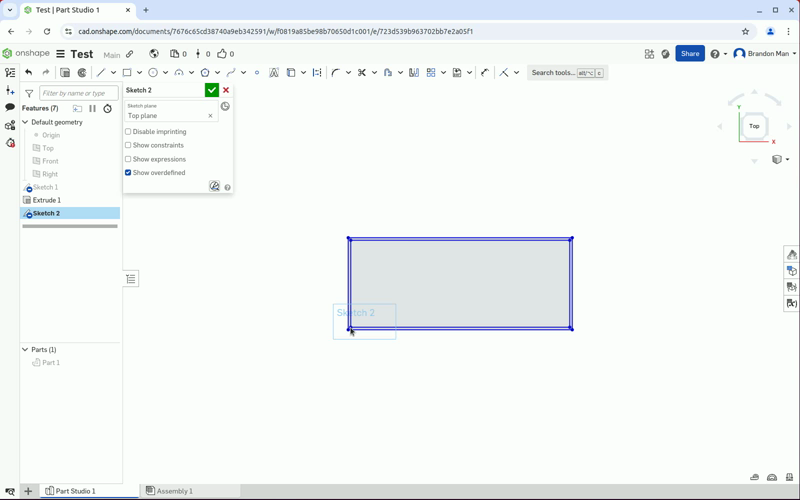
mouse_move(416, 239)
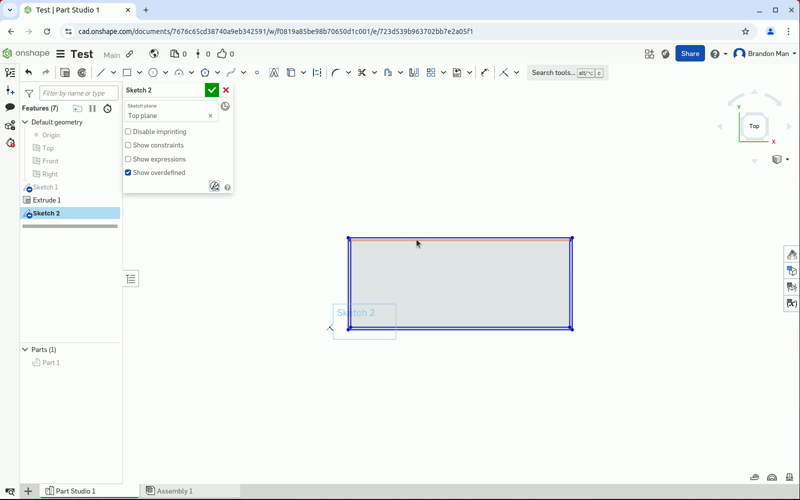
scroll(6)
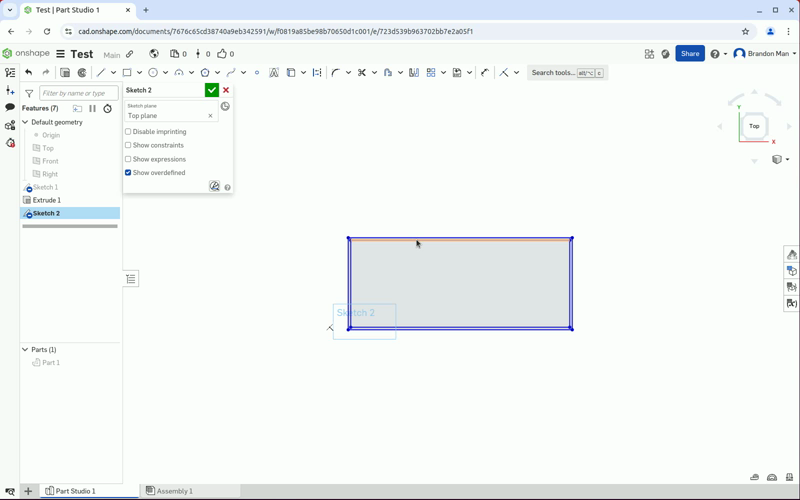
scroll(6)
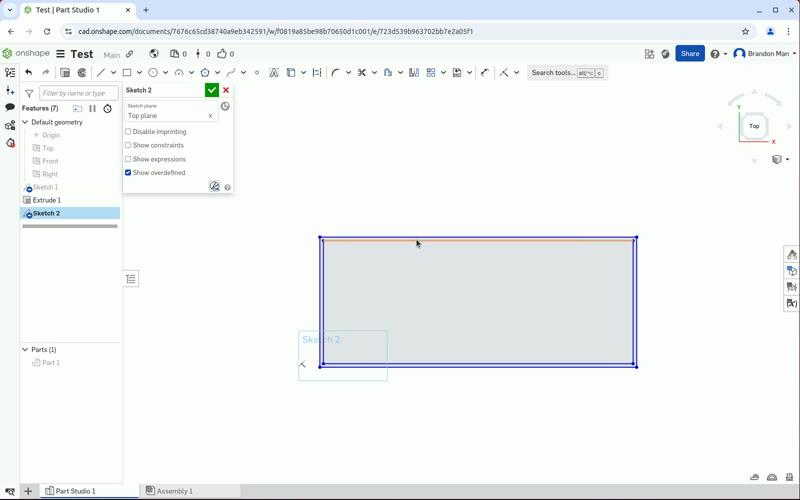
scroll(6)
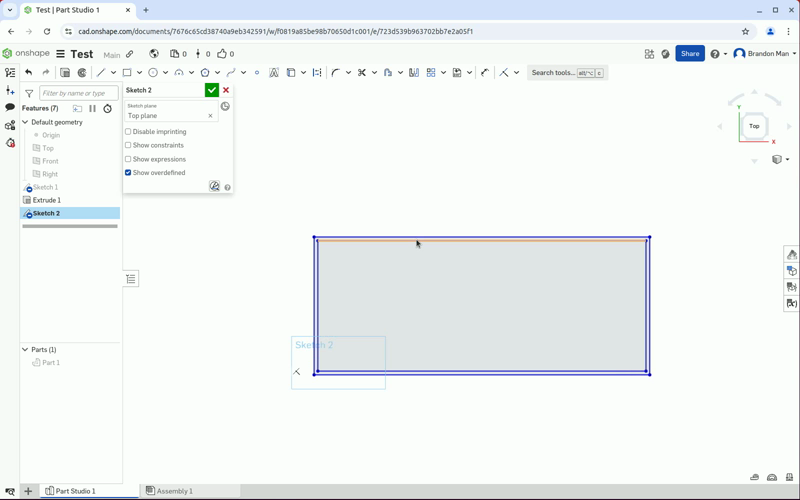
scroll(6)
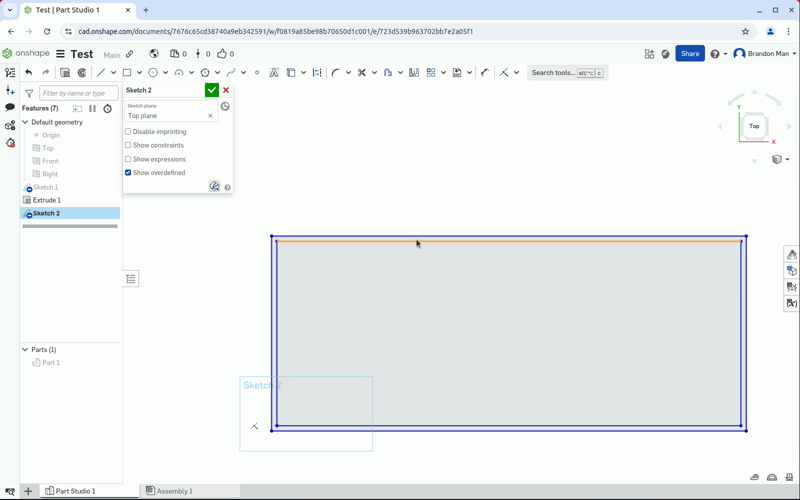
scroll(6)
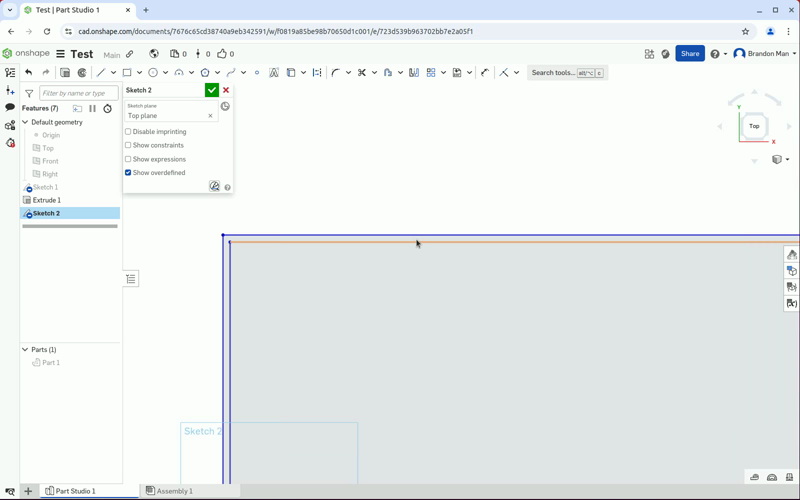
scroll(6)
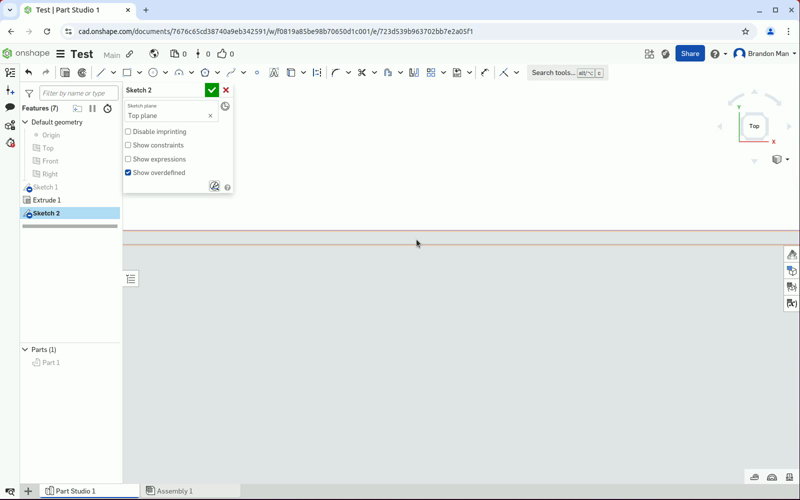
scroll(6)
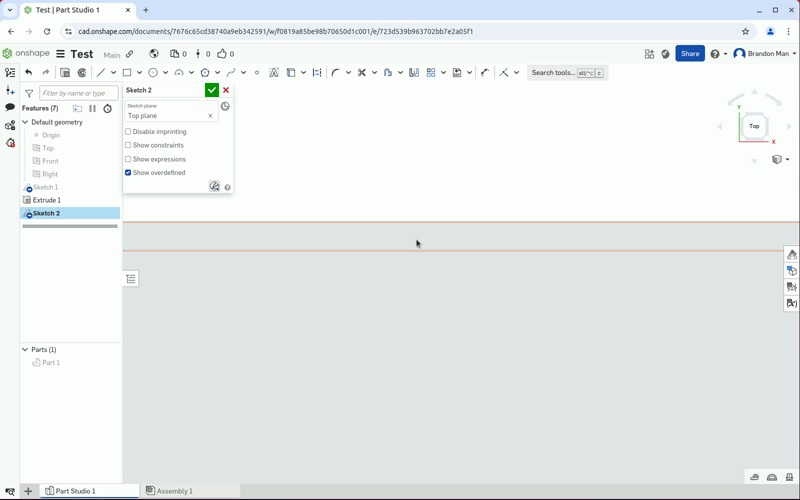
click(416, 239)
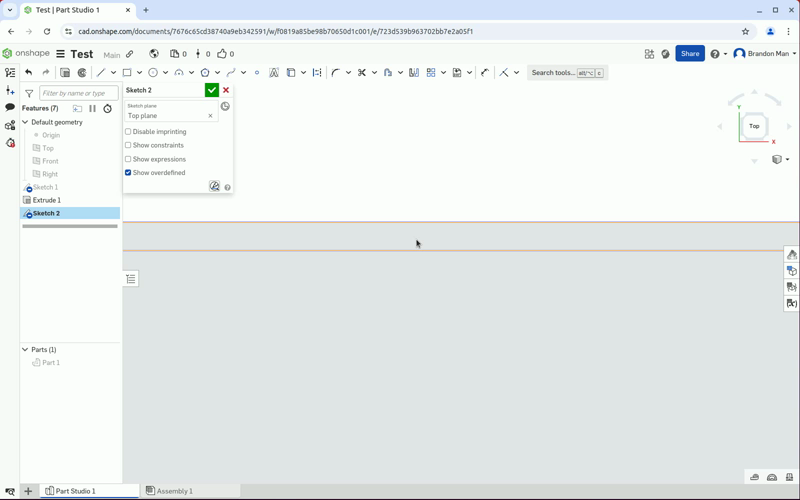
scroll(-6)
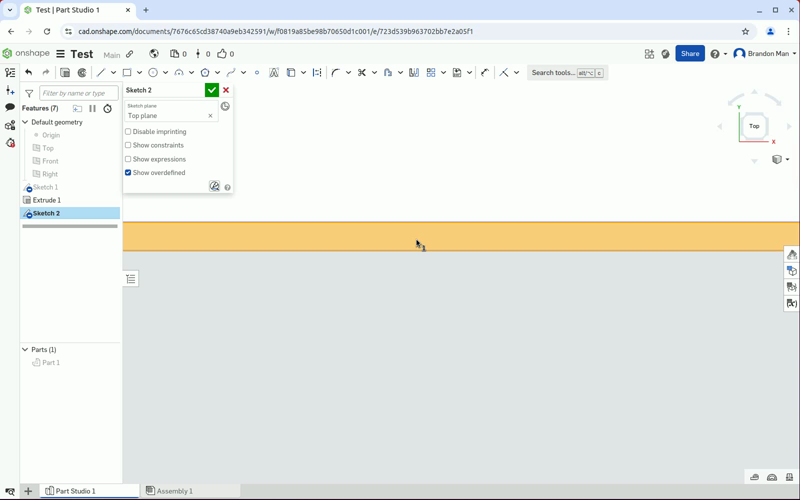
scroll(-6)
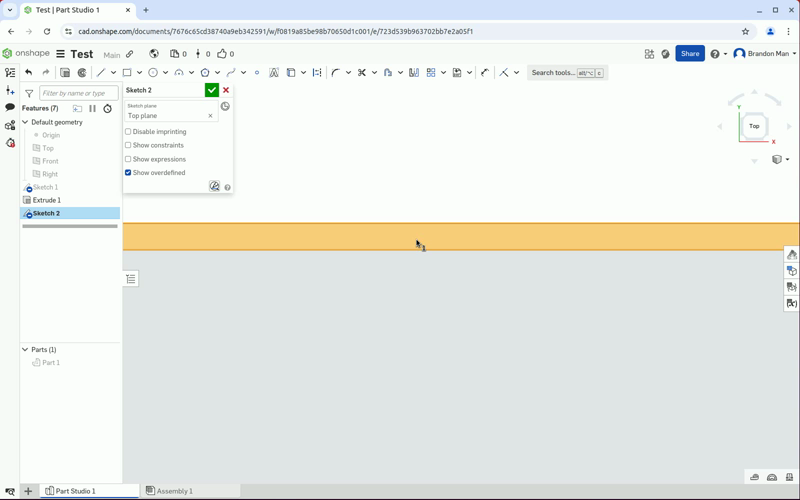
scroll(-6)
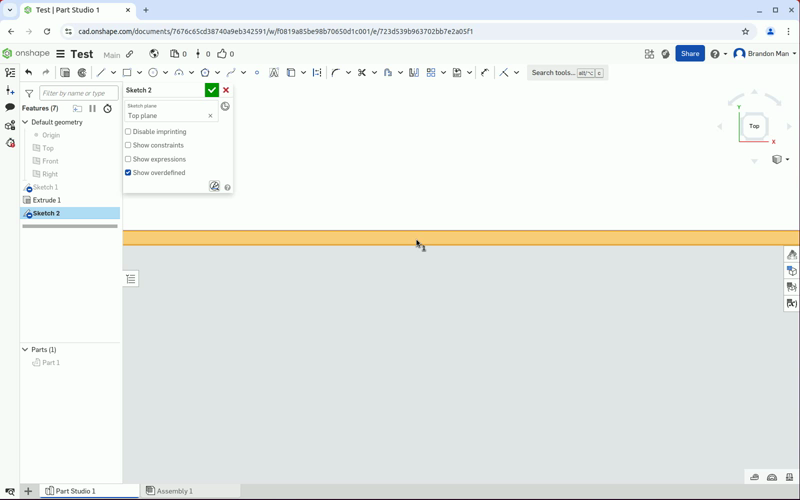
scroll(-6)
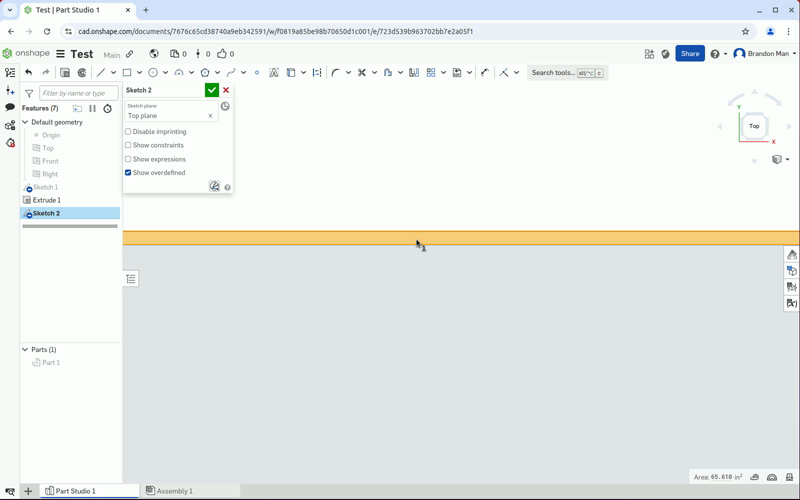
scroll(-6)
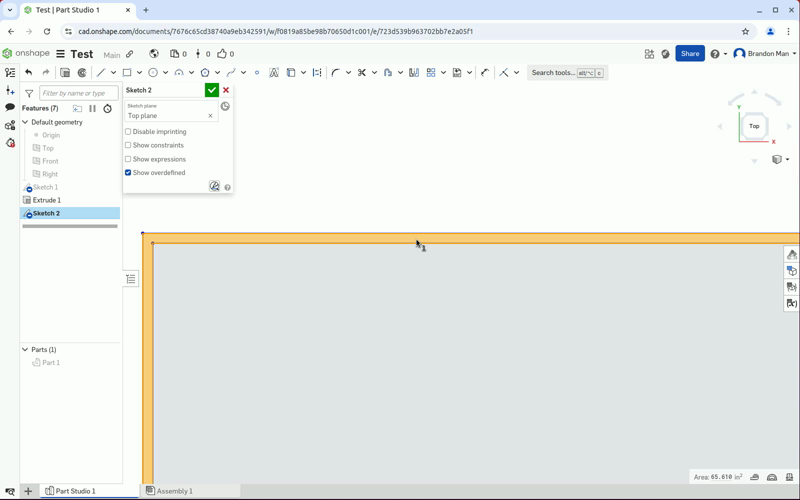
scroll(-6)
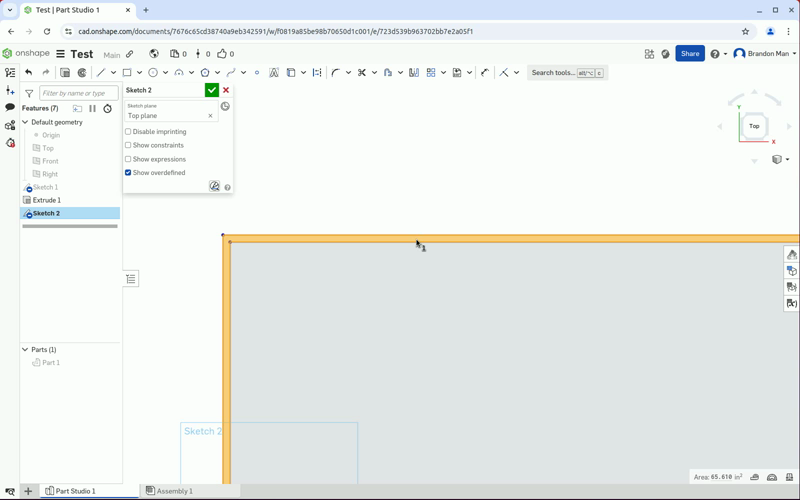
scroll(-6)
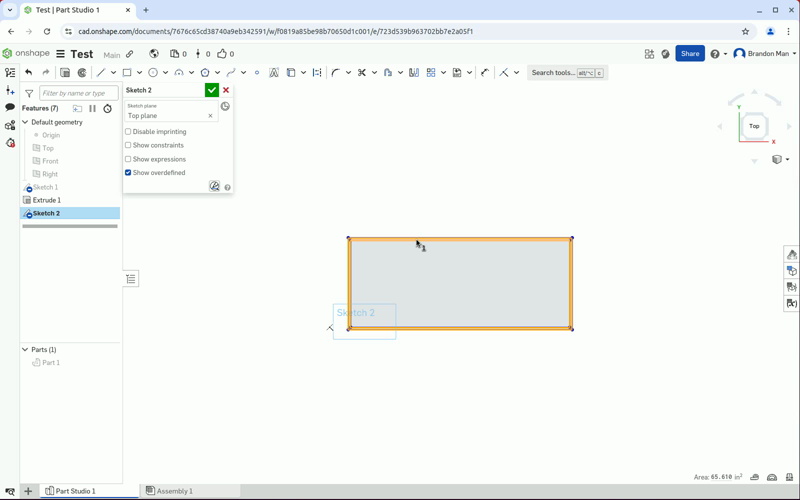
mouse_move(73, 352)
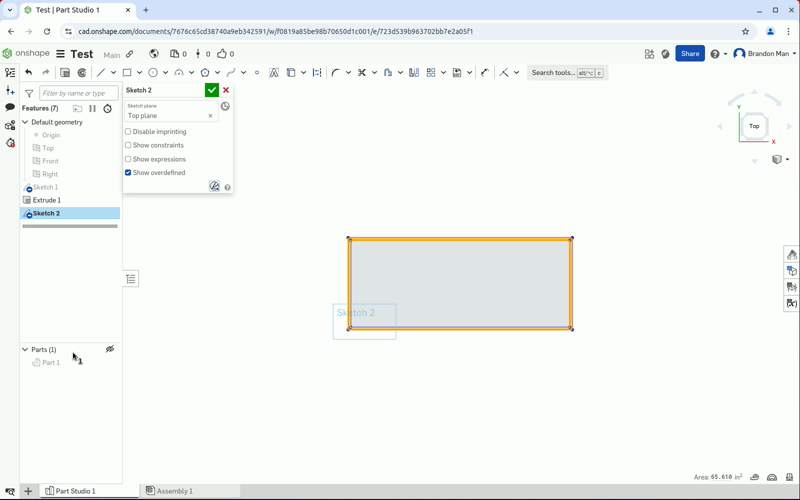
key(shift+y)
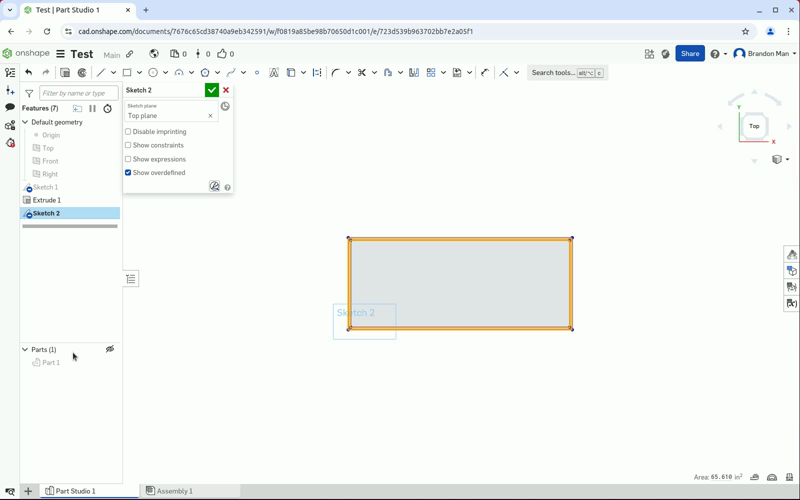
key(shift+e)
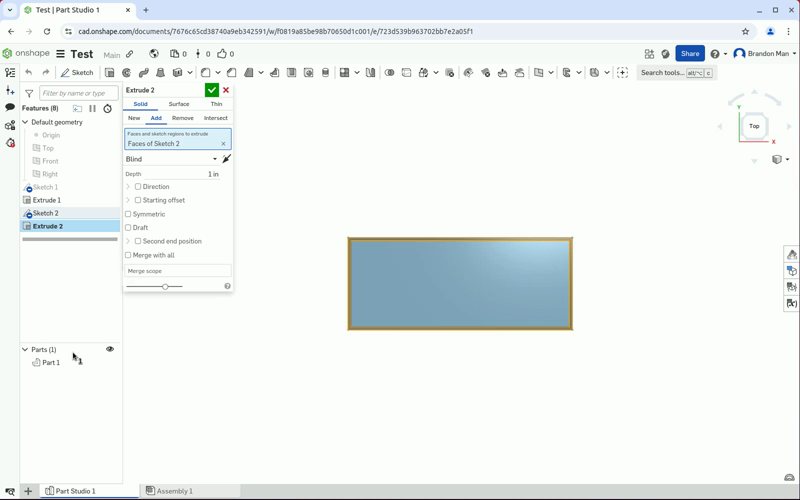
mouse_move(143, 106)
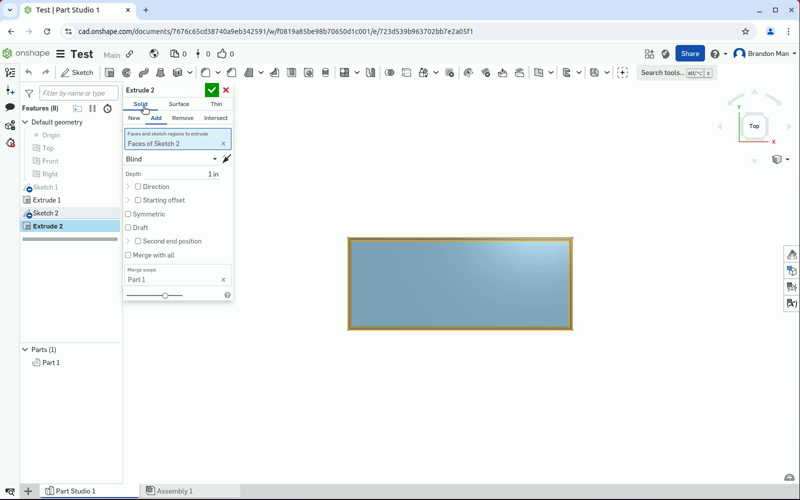
click(143, 106)
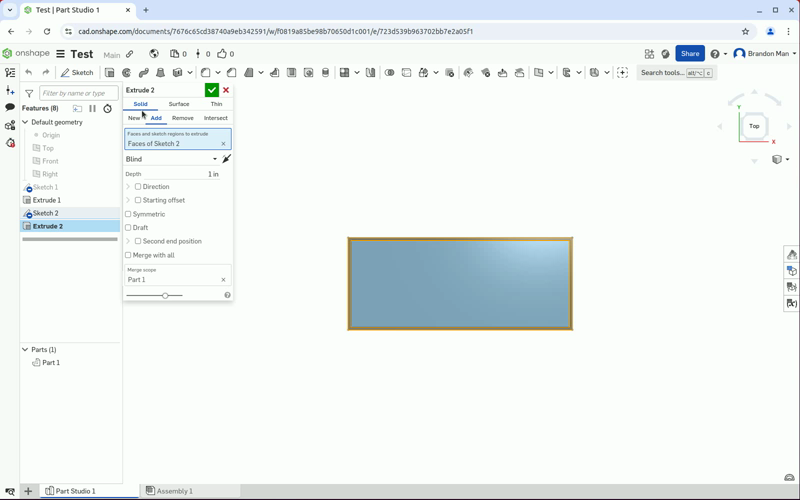
mouse_move(137, 120)
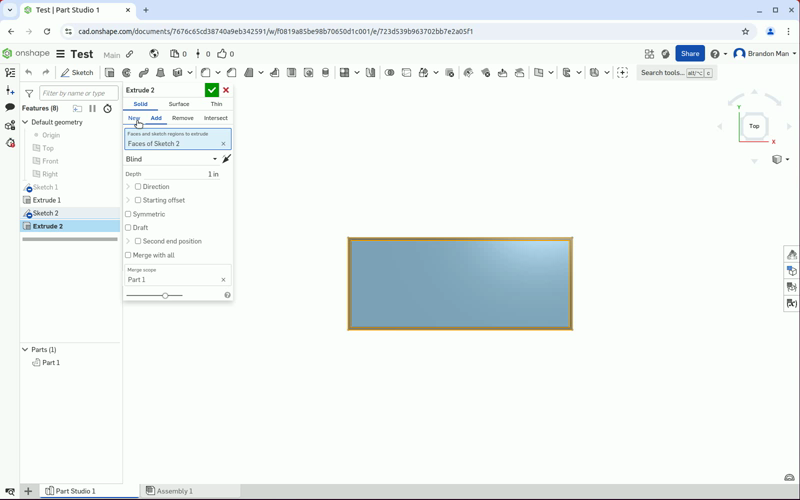
click(137, 120)
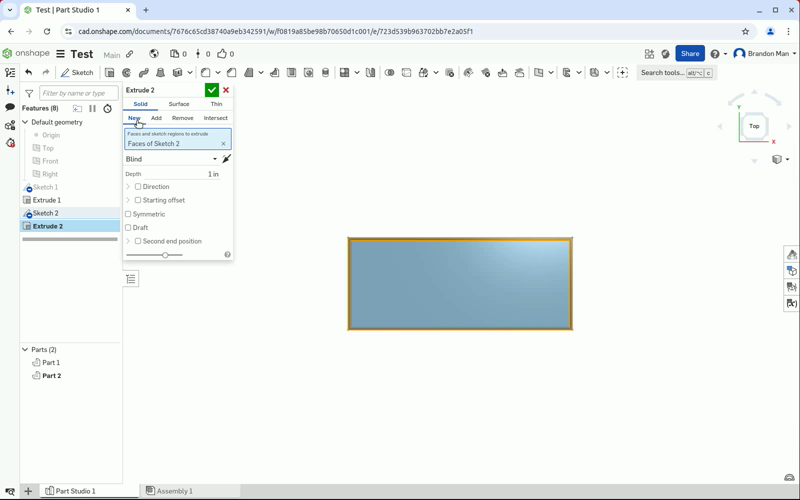
key(tab, 4)
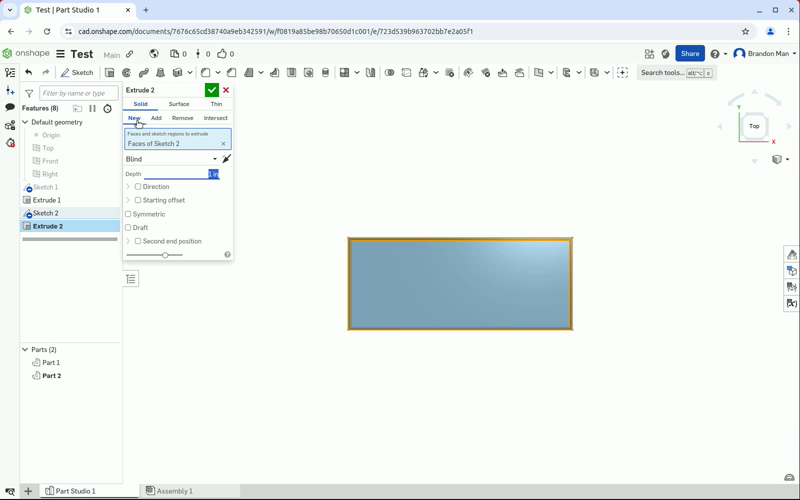
text(0.963)
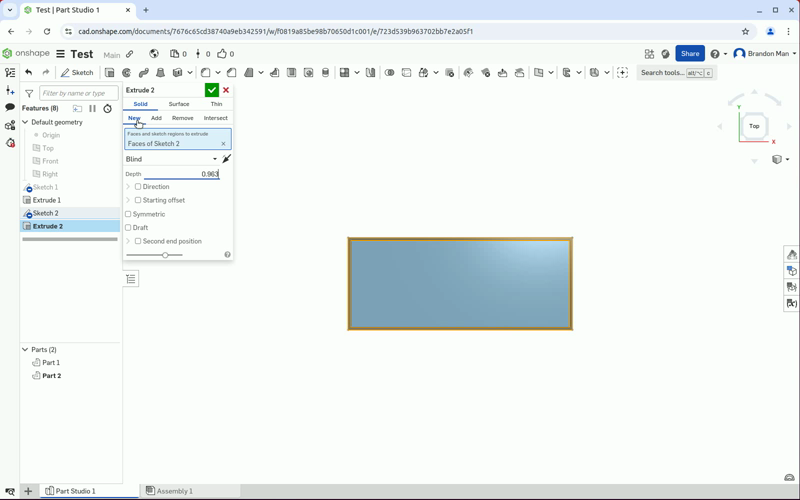
key(enter)
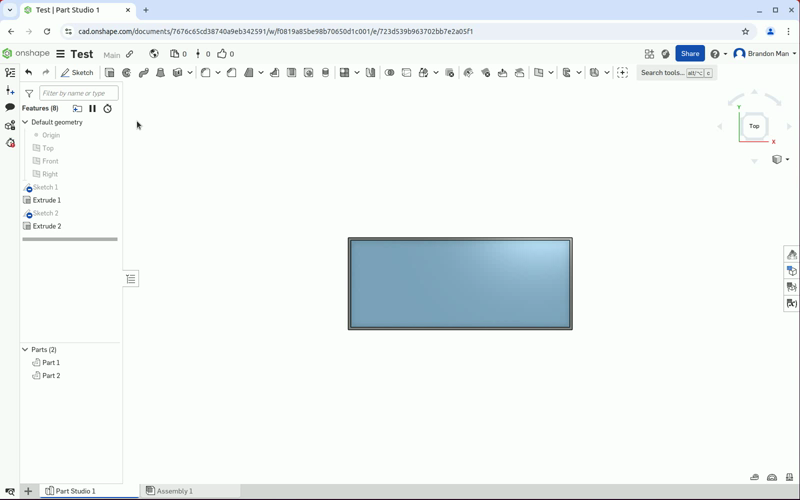
key(shift+h)
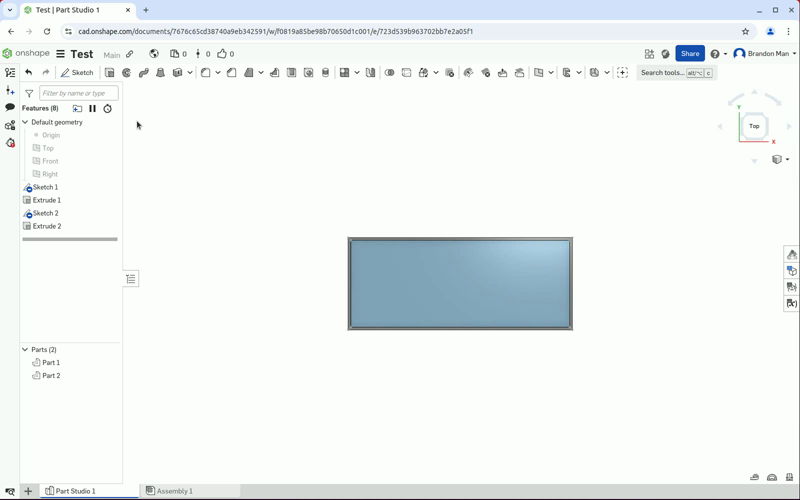
key(shift+h)
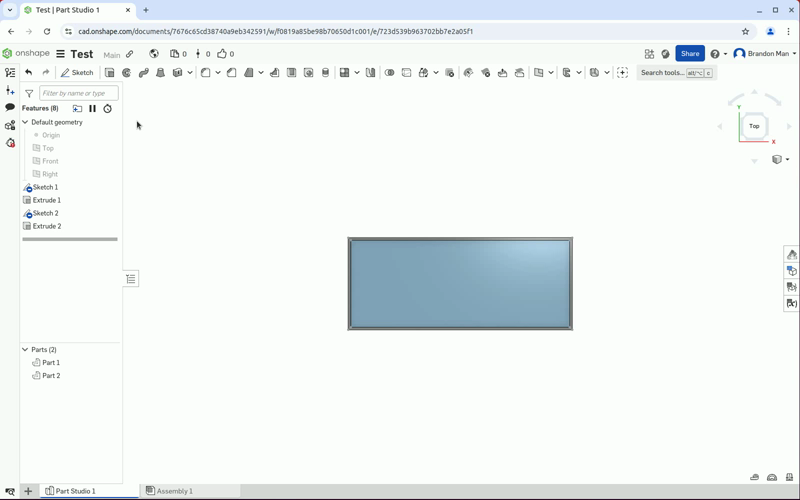
key(shift+7)
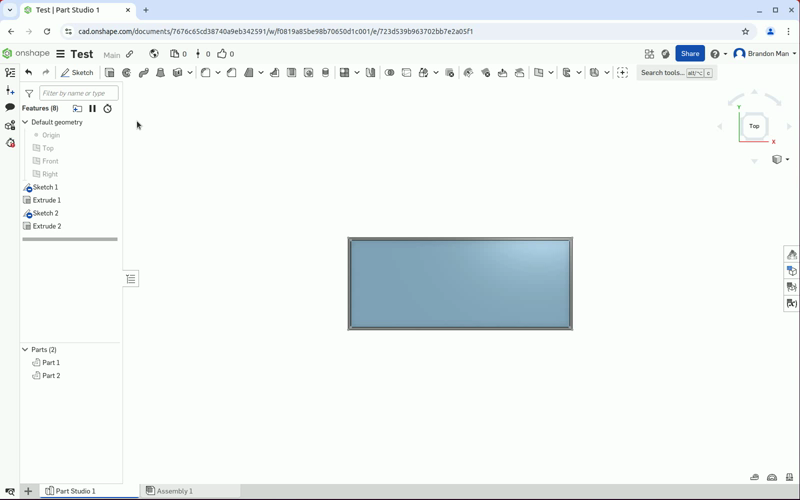
key(up, 3)
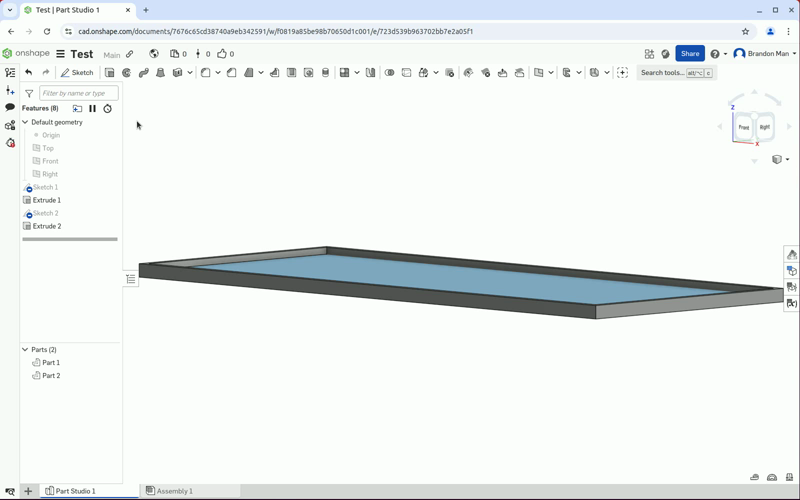
key(left, 3)
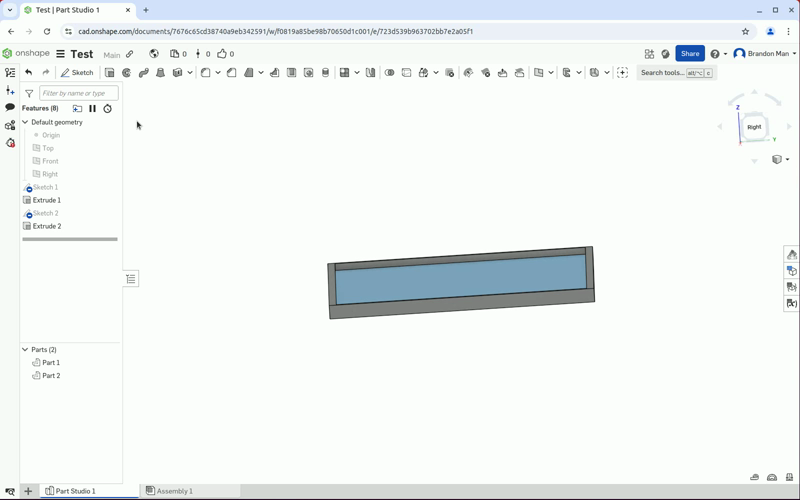
key(right, 3)
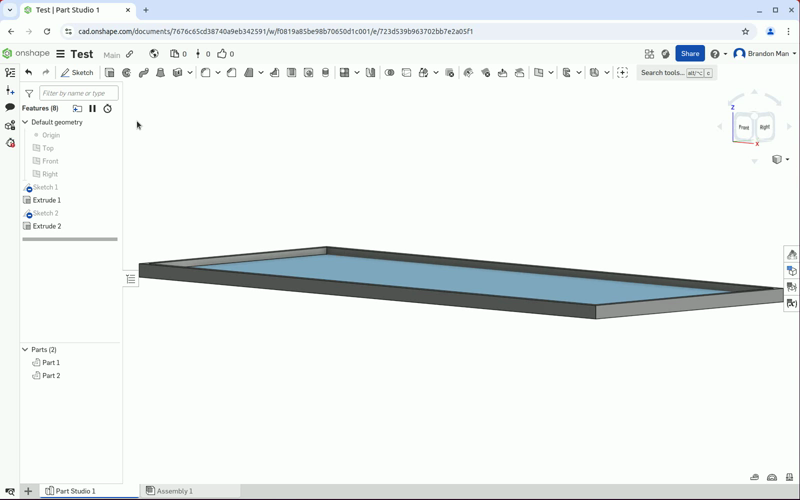
key(down, 3)
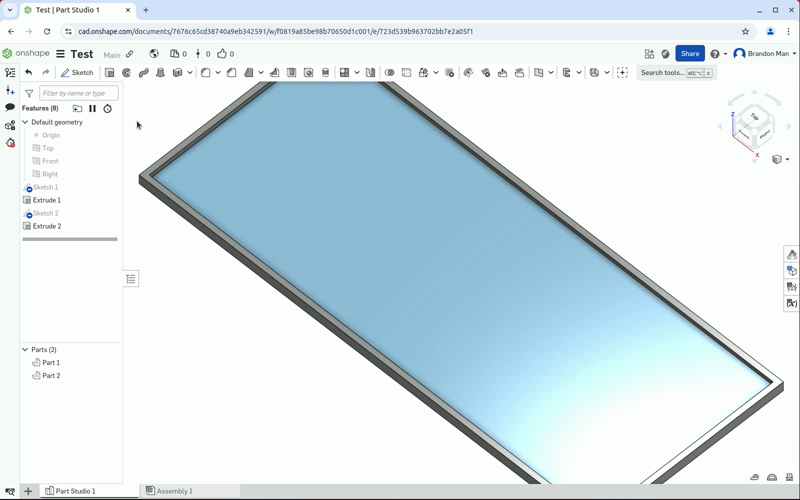
mouse_move(73, 189)
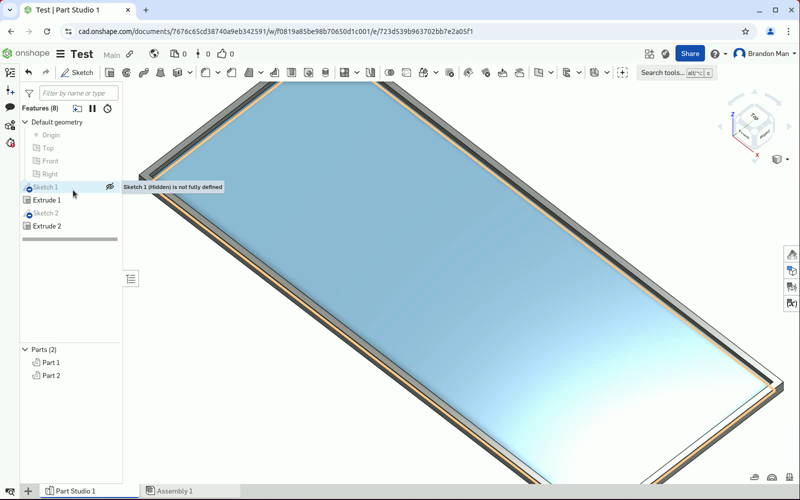
click(73, 189)